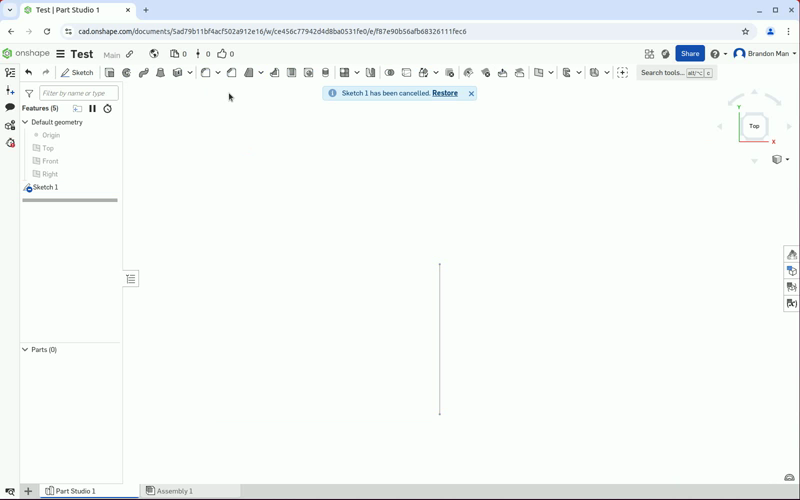
key(shift+h)
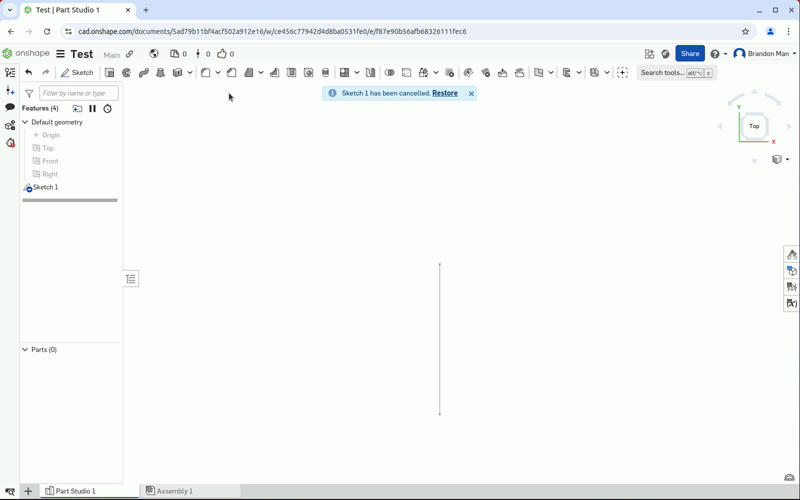
mouse_move(73, 352)
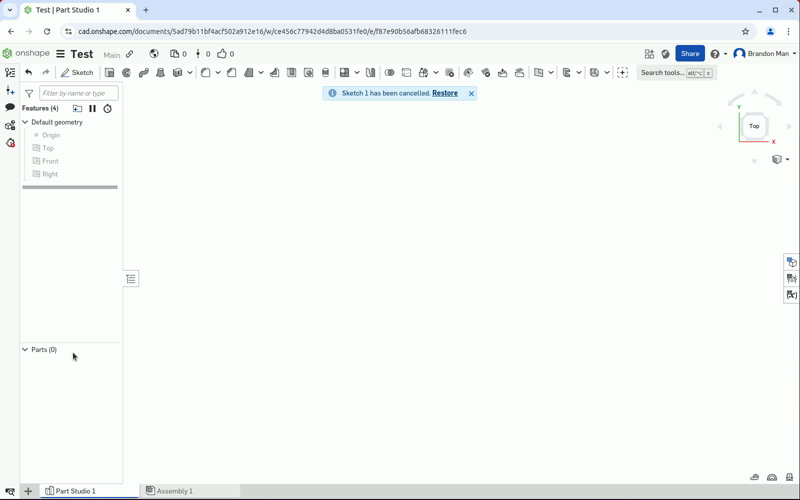
key(y)
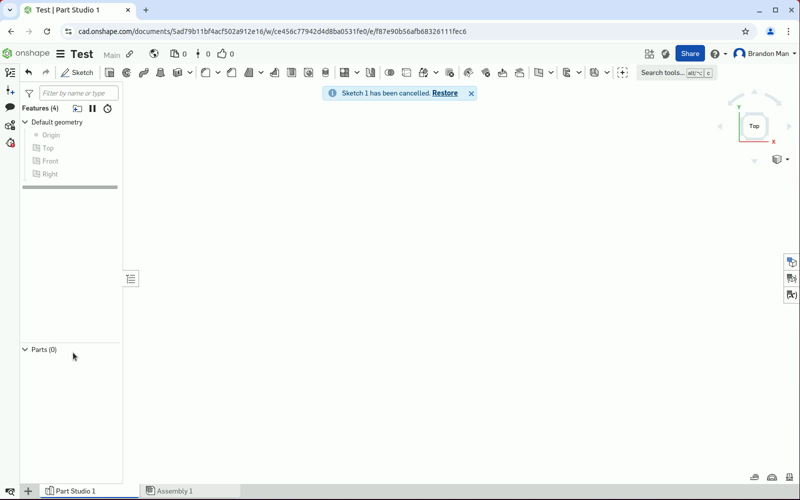
key(shift+p)
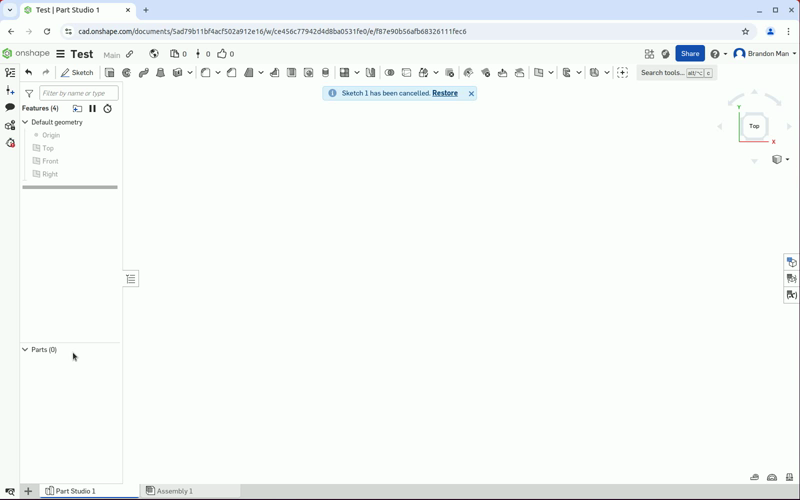
key(space)
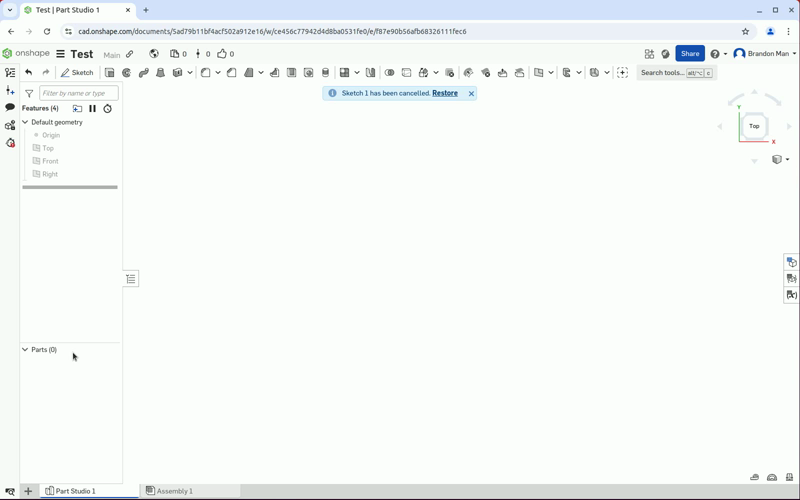
key_down(shift)
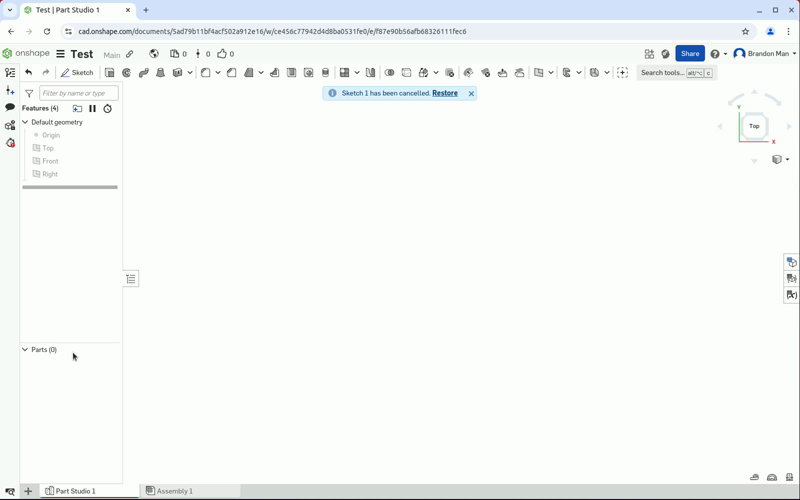
key(up)
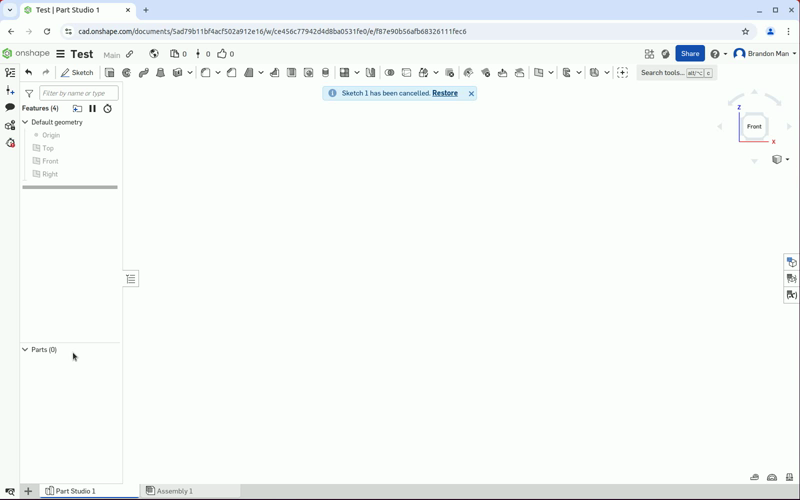
key_up(shift)
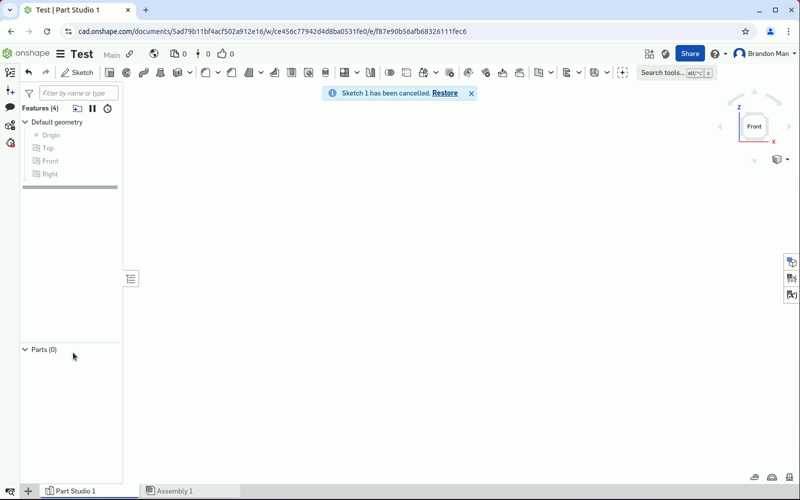
mouse_move(73, 352)
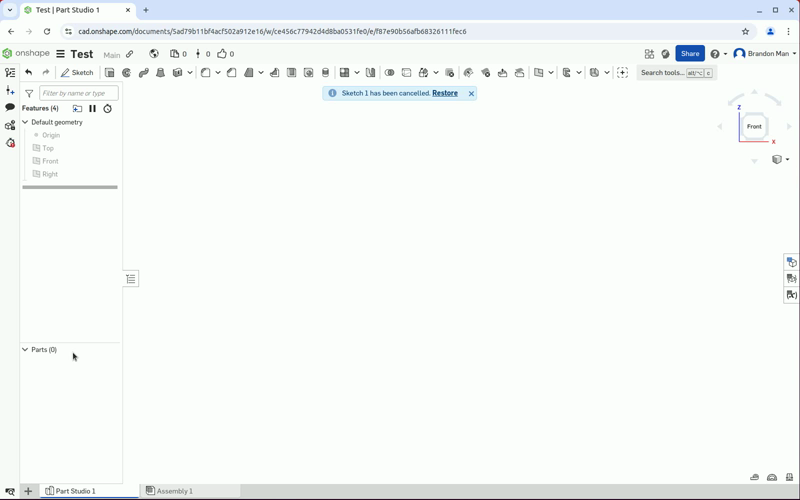
key(shift+y)
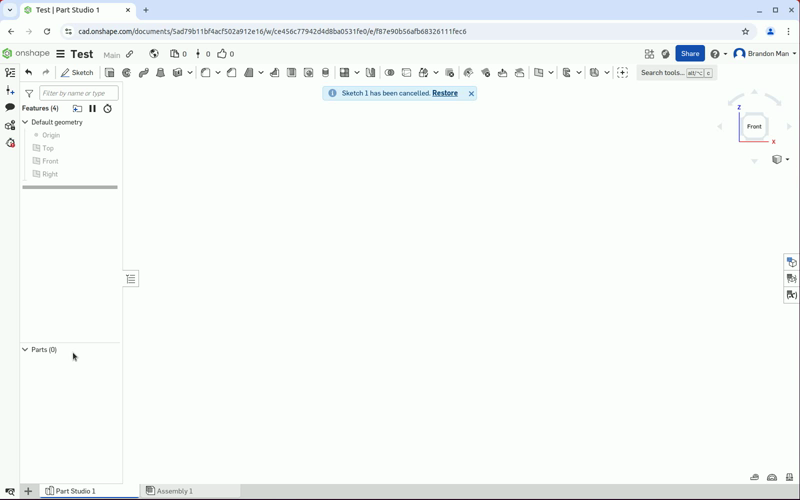
key(shift+s)
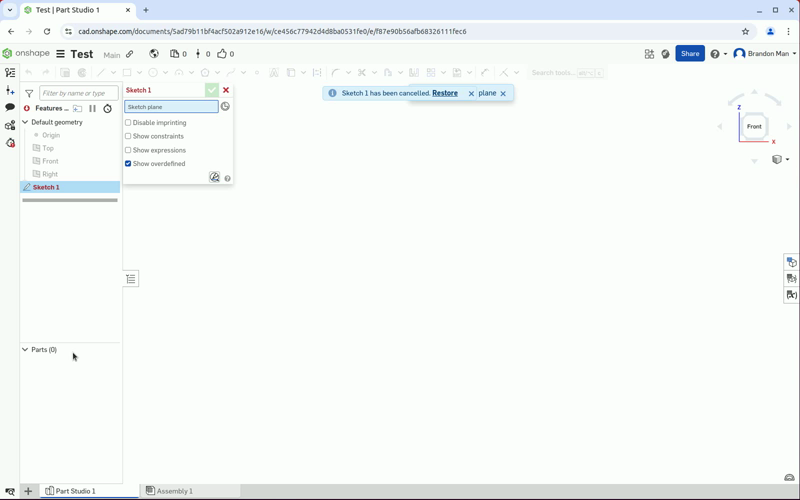
mouse_move(73, 163)
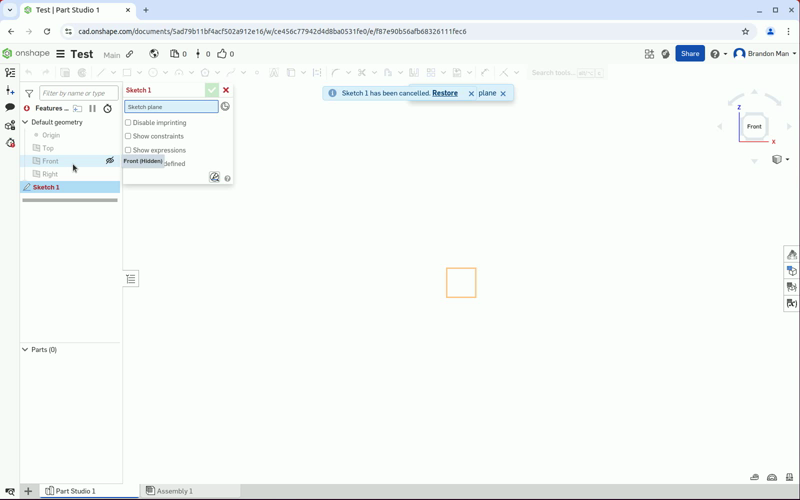
click(73, 163)
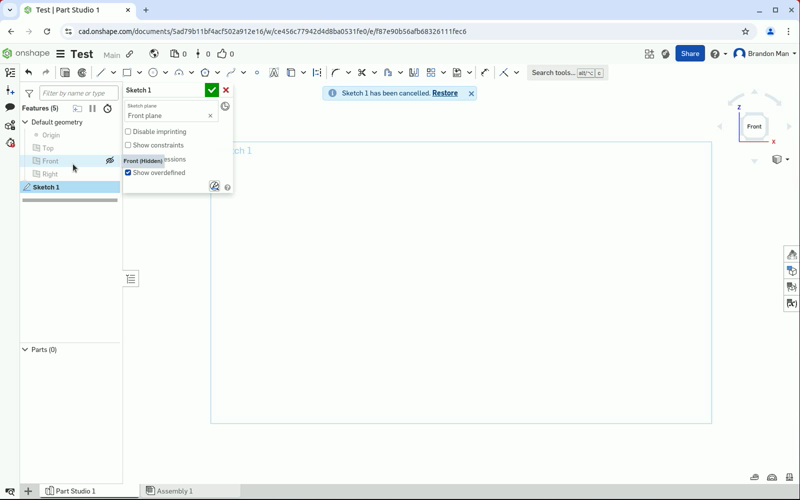
mouse_move(73, 352)
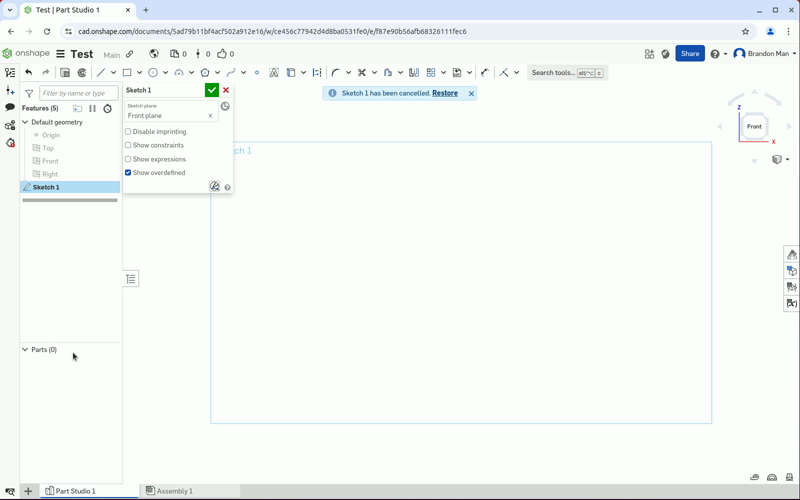
key(y)
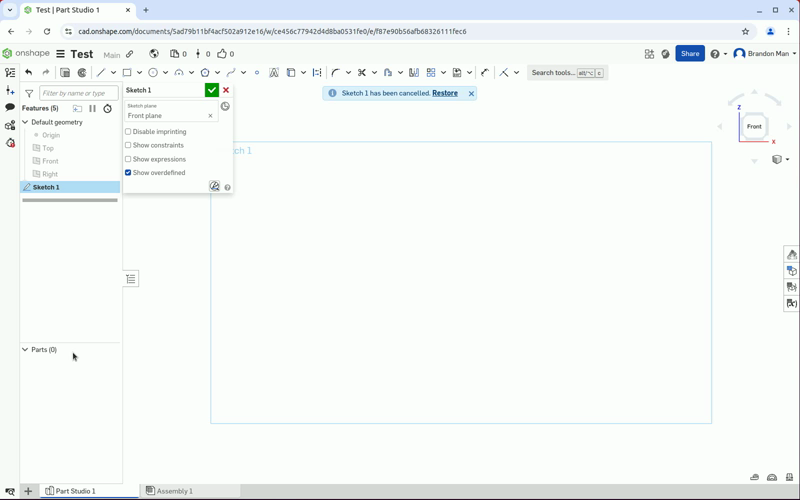
key(l)
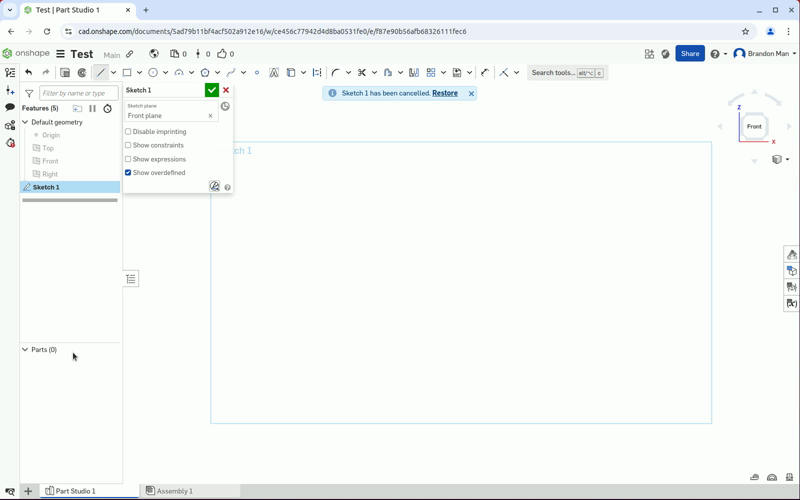
key_down(shift)
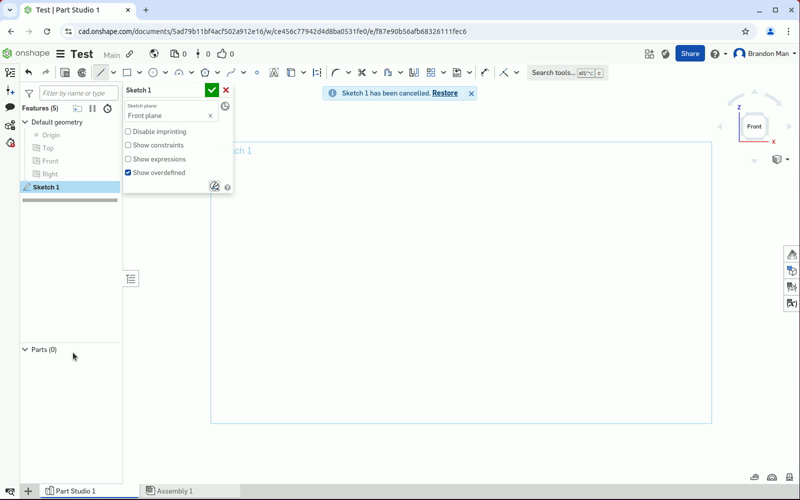
mouse_move(437, 234)
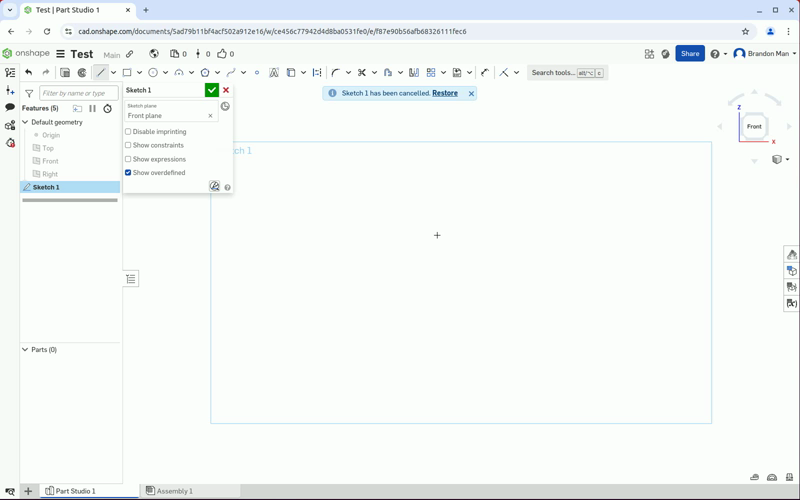
click(437, 234)
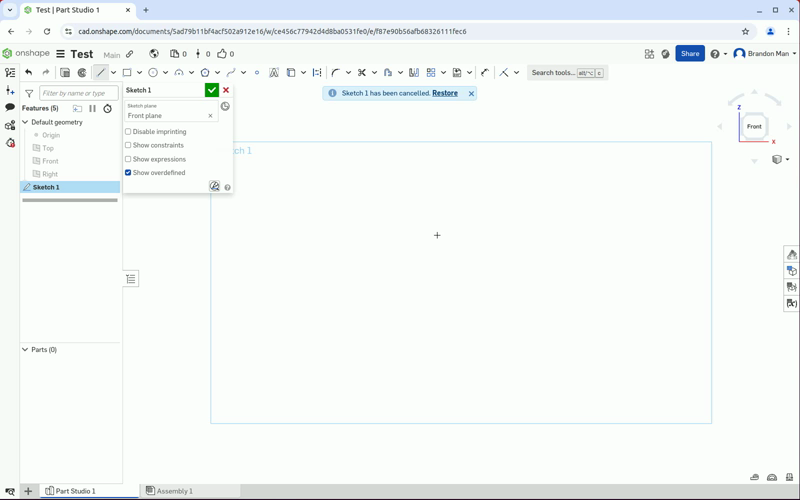
key_up(shift)
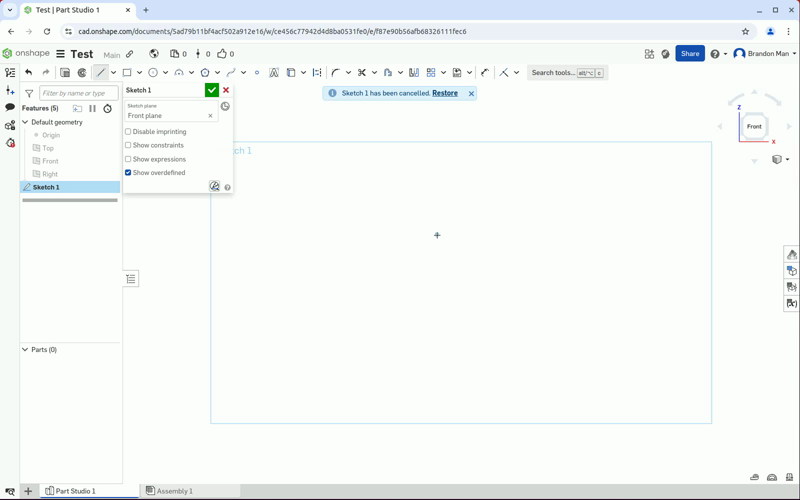
key_down(shift)
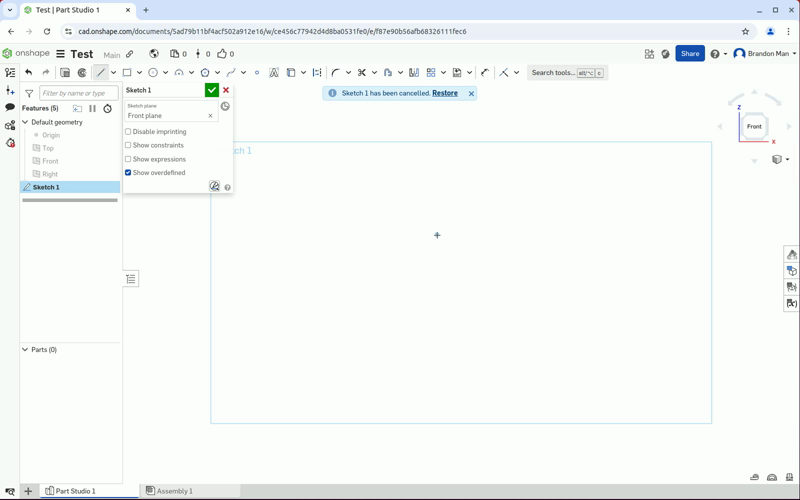
mouse_move(461, 394)
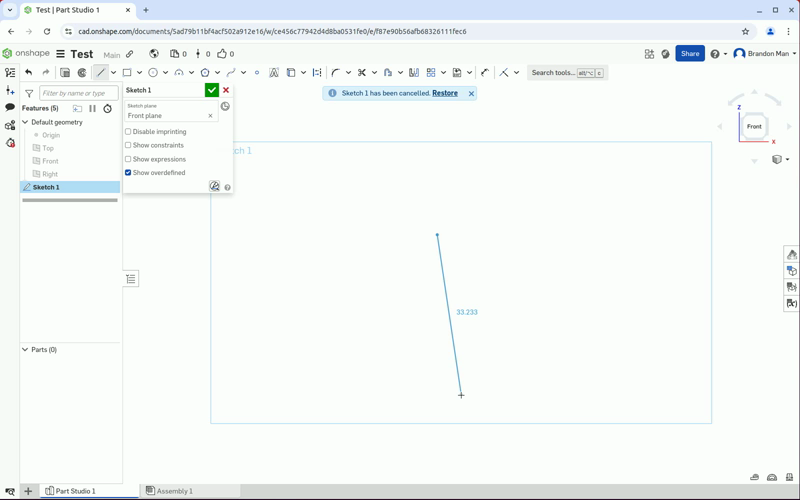
click(461, 394)
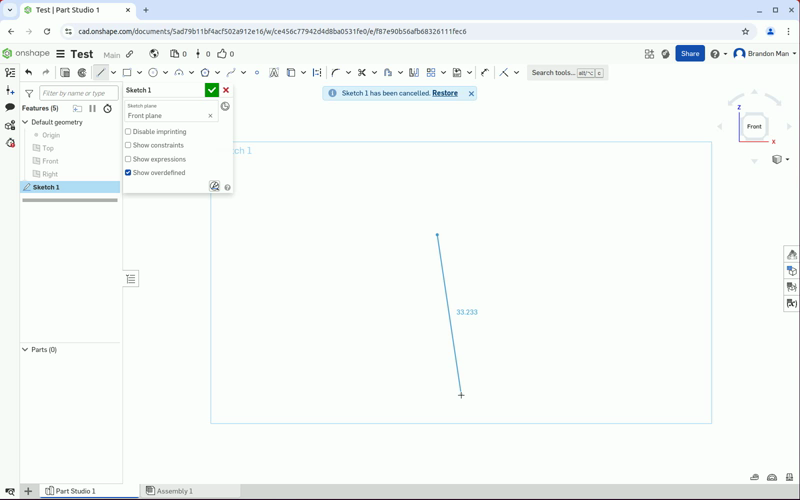
key_up(shift)
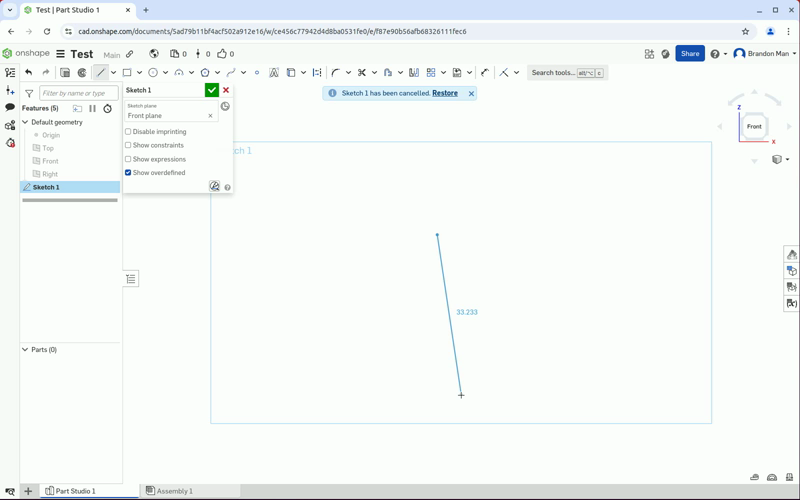
key_down(shift)
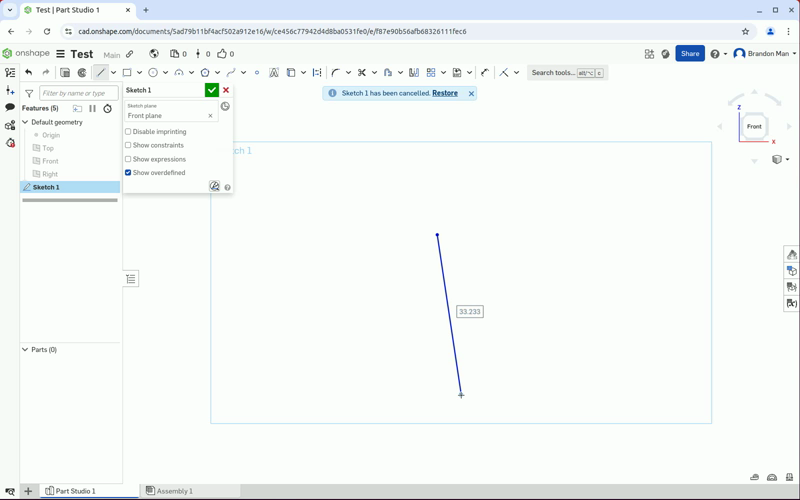
mouse_move(461, 234)
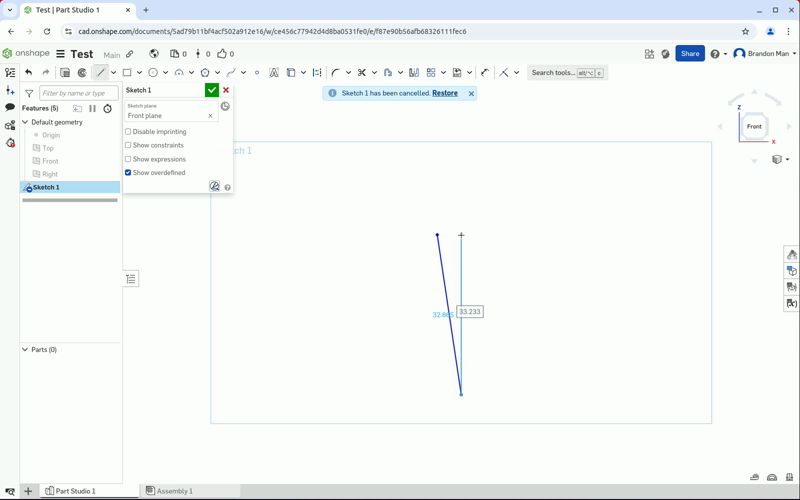
click(461, 234)
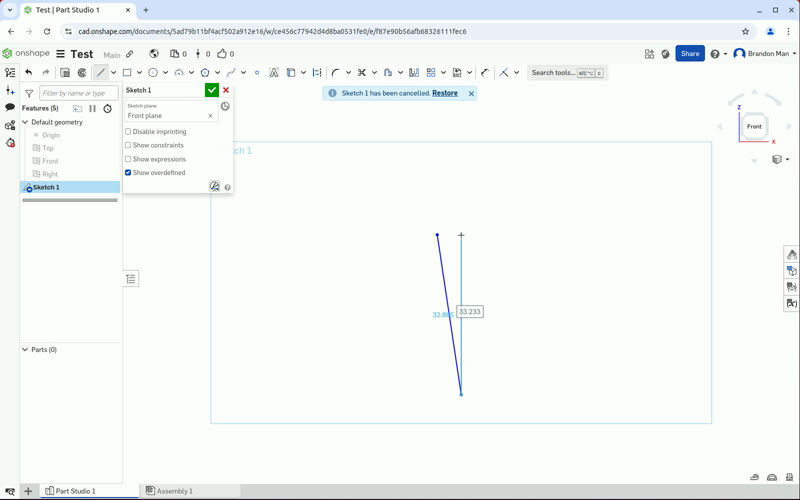
key_up(shift)
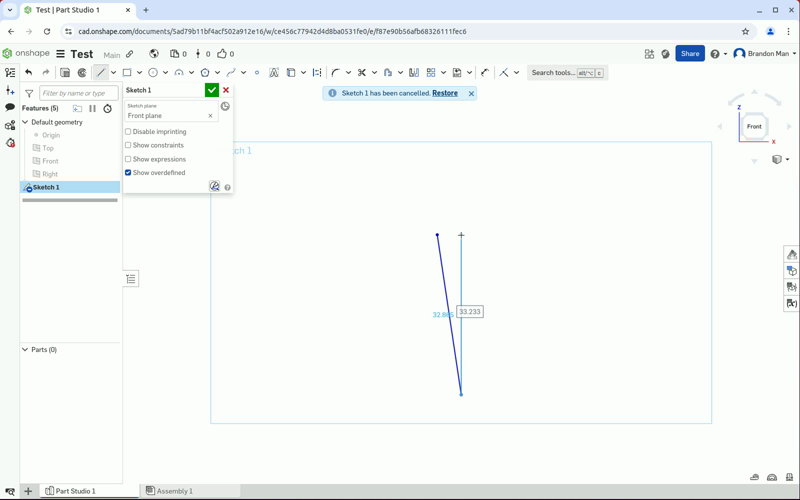
key_down(shift)
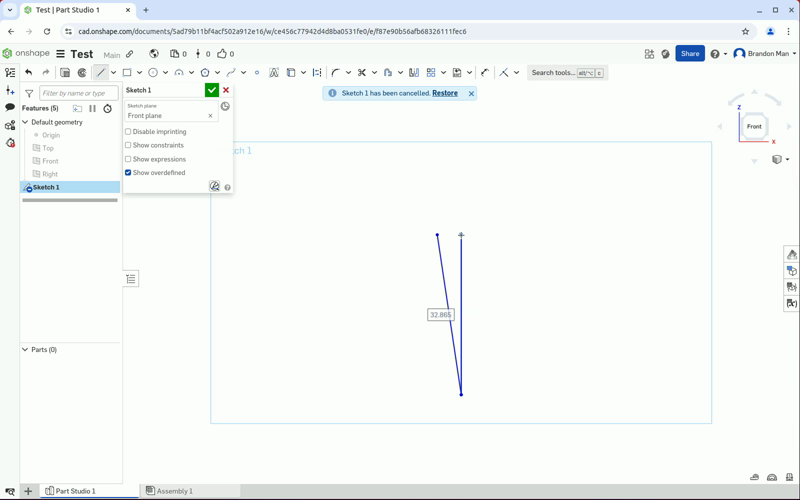
mouse_move(491, 234)
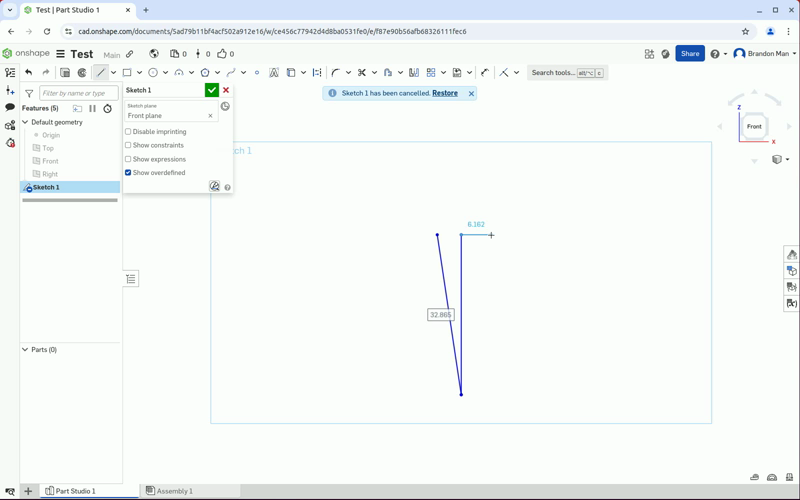
mouse_move(449, 234)
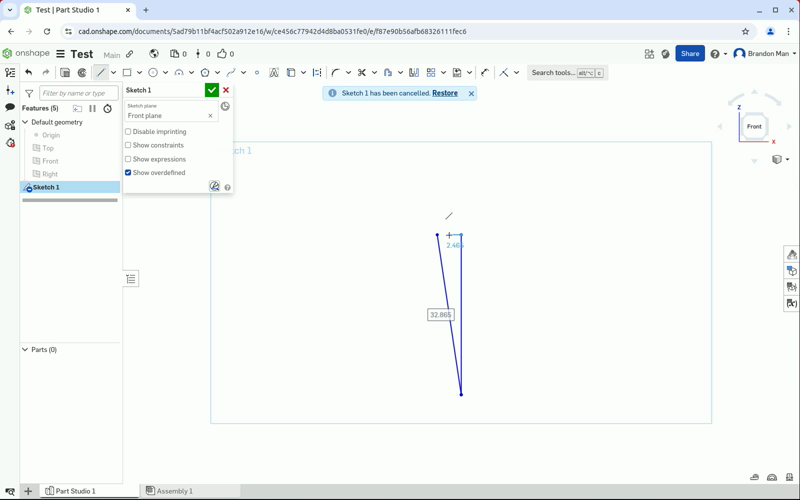
click(449, 234)
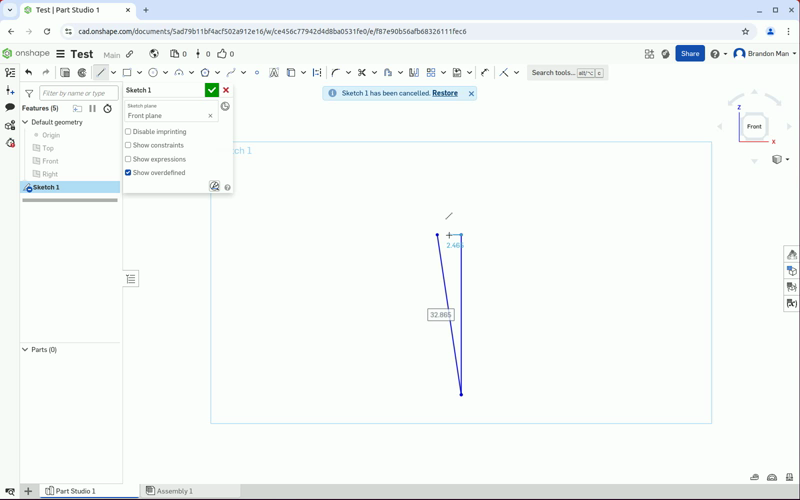
key_up(shift)
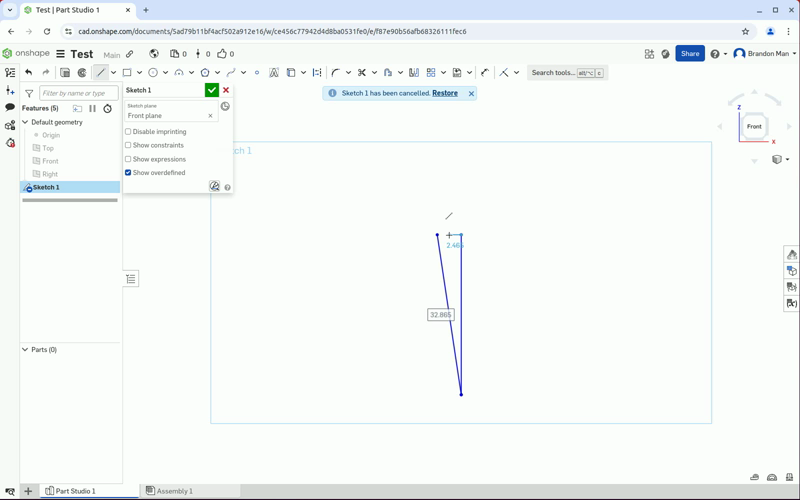
mouse_move(479, 234)
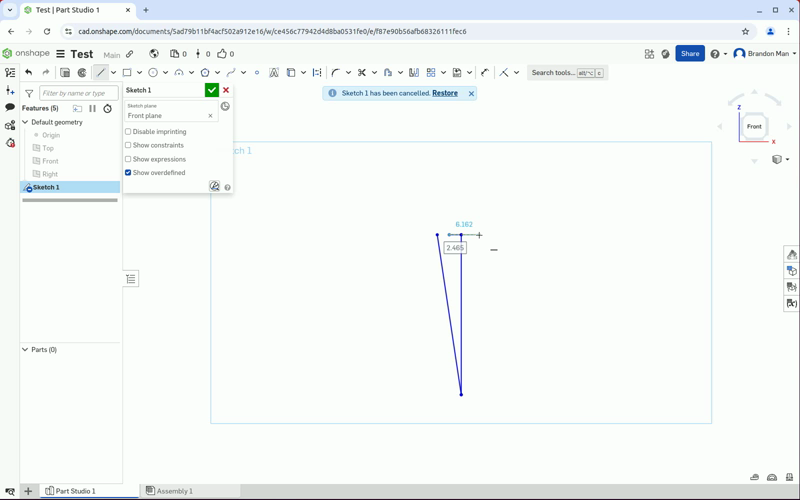
key_down(shift)
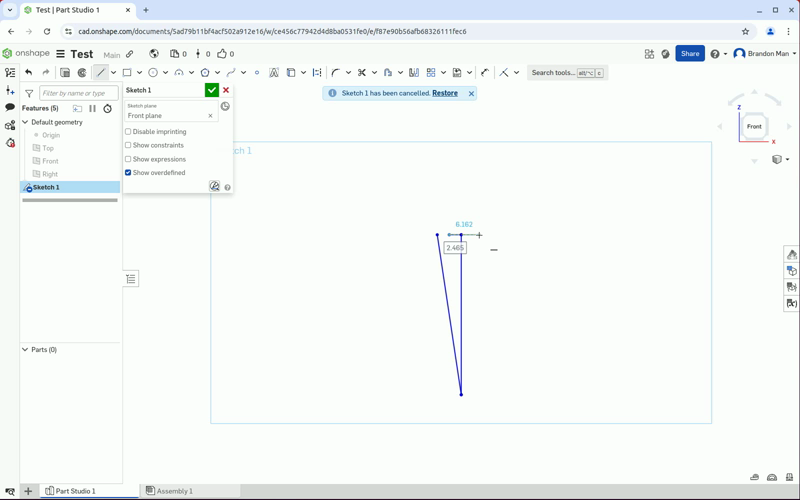
mouse_move(437, 234)
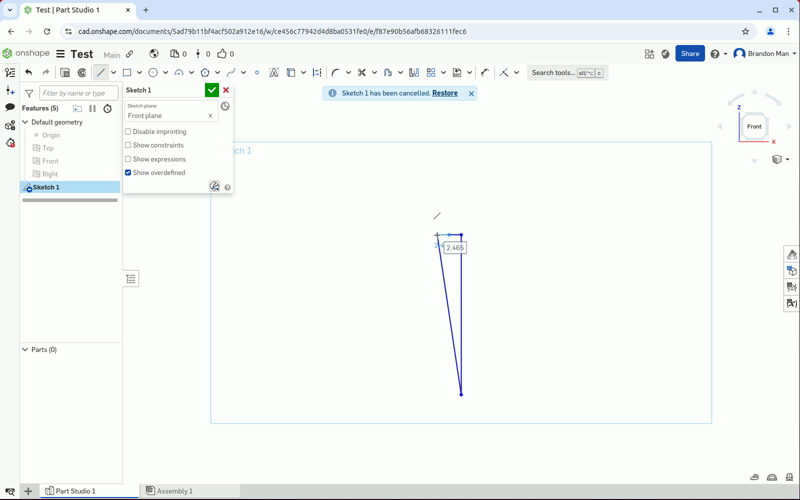
key_up(shift)
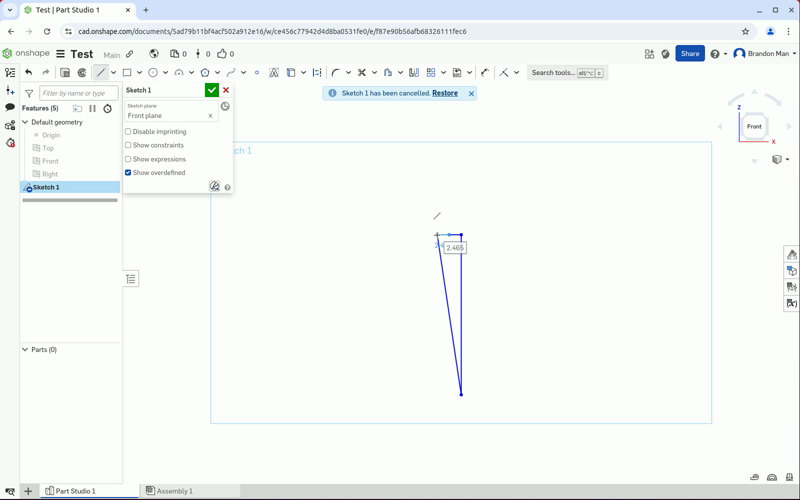
click(437, 234)
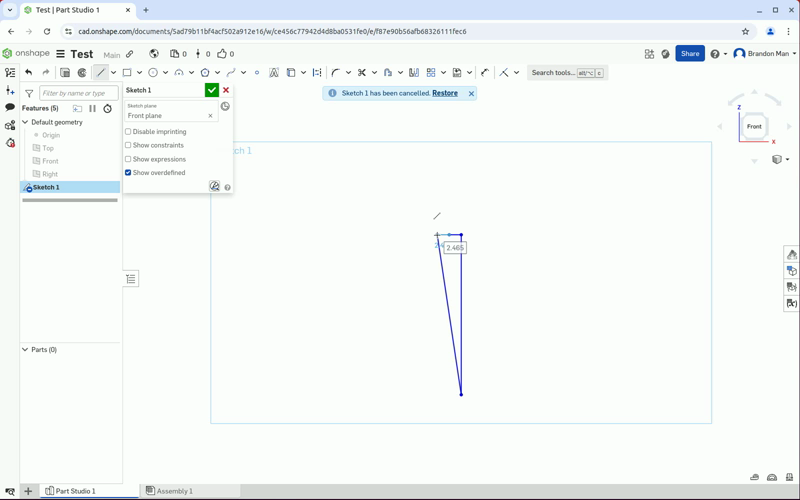
key(esc)
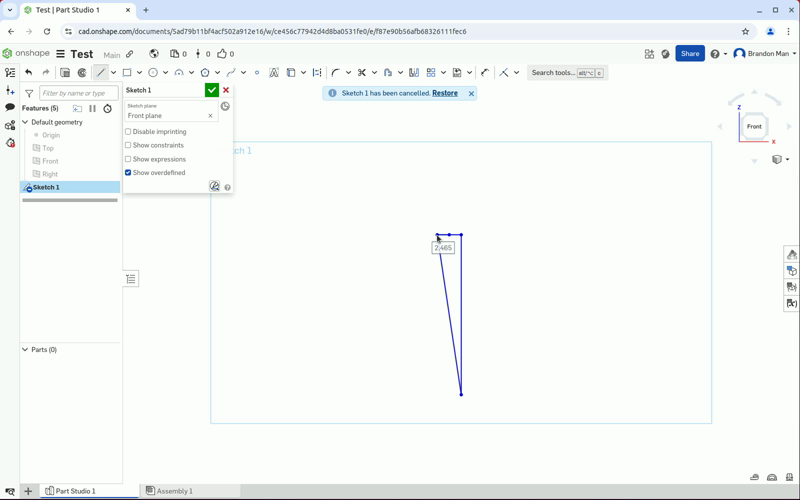
mouse_move(444, 258)
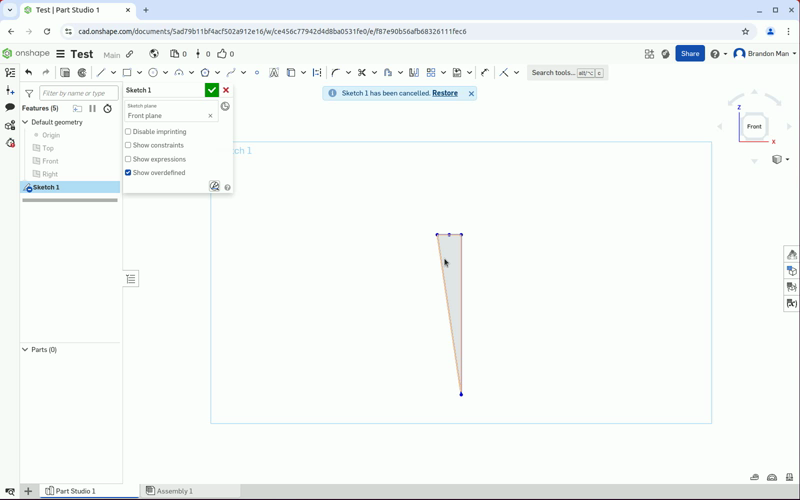
click(444, 258)
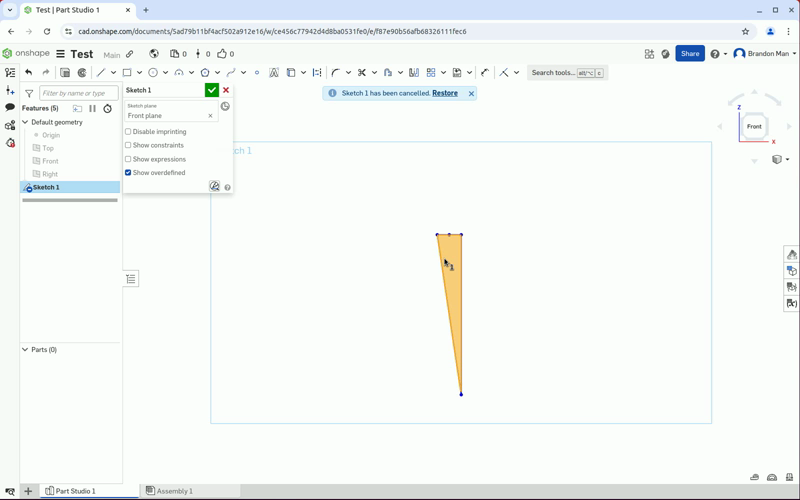
mouse_move(73, 352)
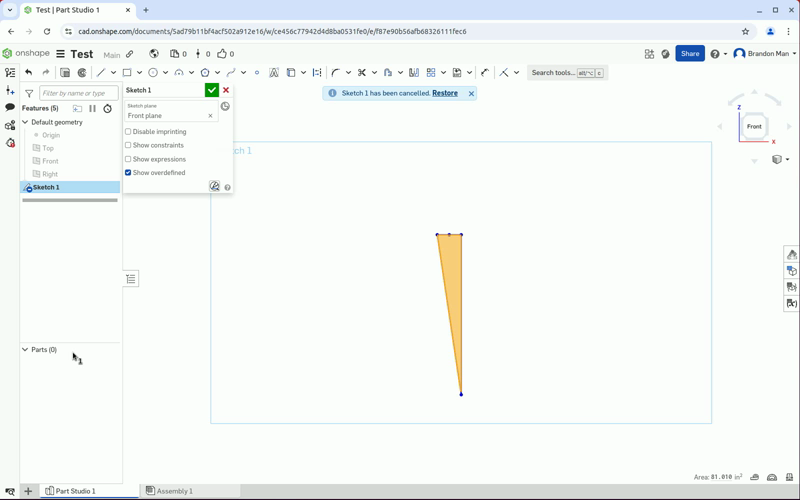
key(shift+y)
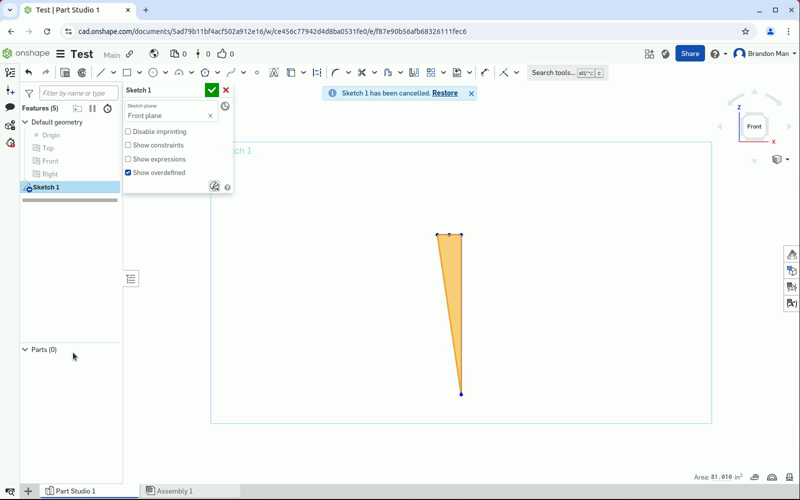
key(shift+e)
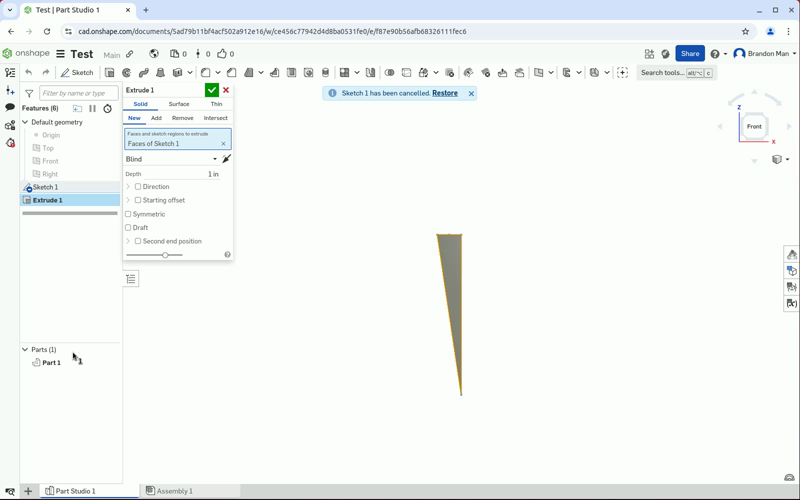
mouse_move(143, 106)
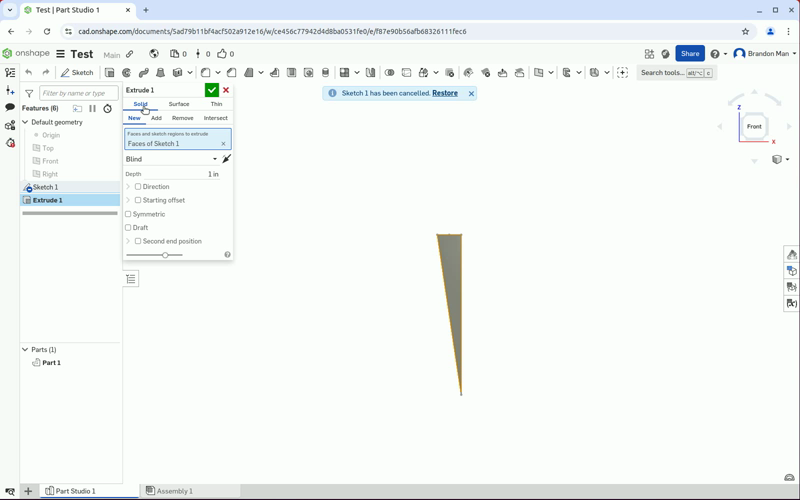
click(143, 106)
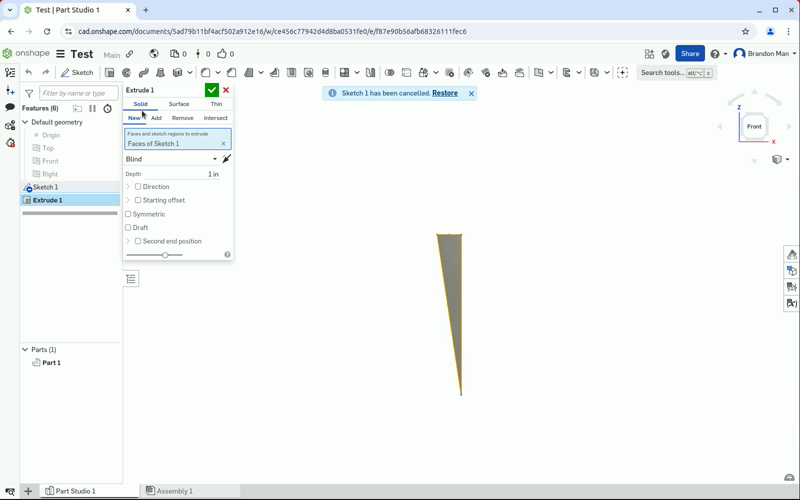
mouse_move(137, 120)
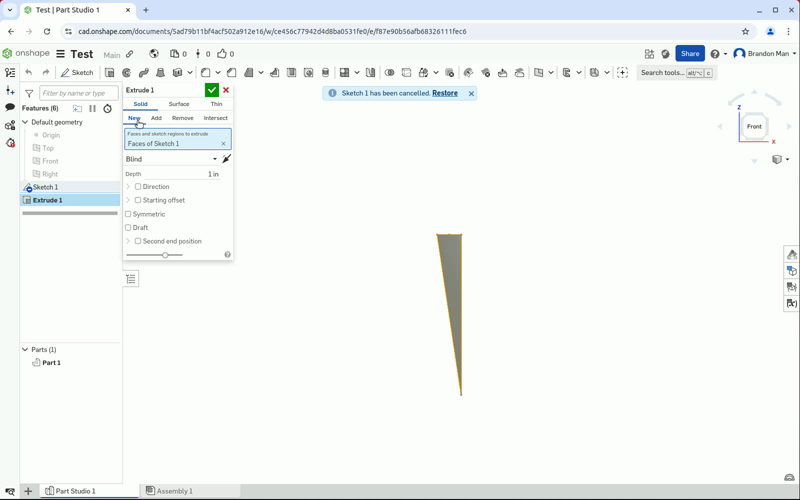
click(137, 120)
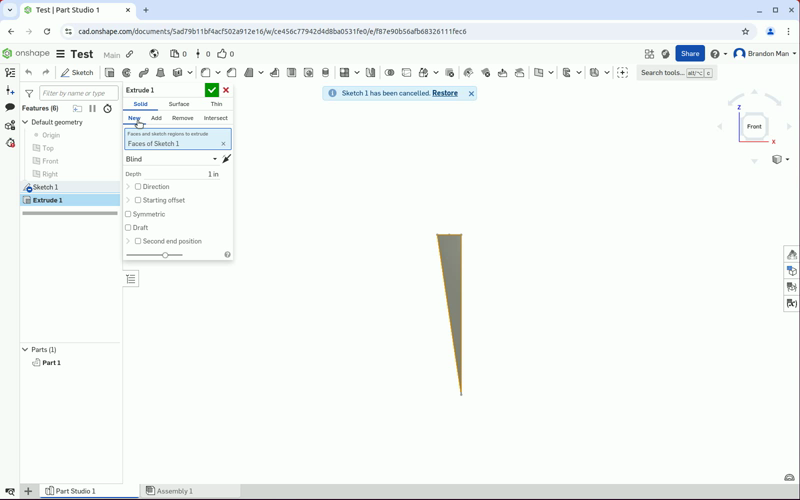
key(tab, 4)
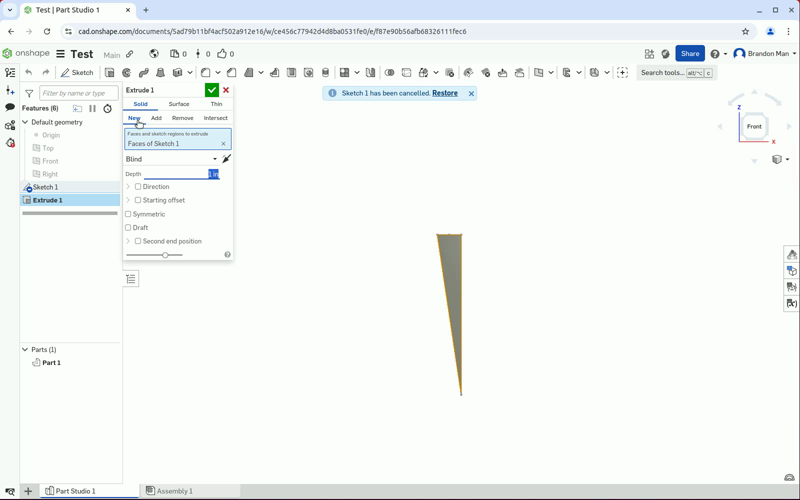
text(2.407)
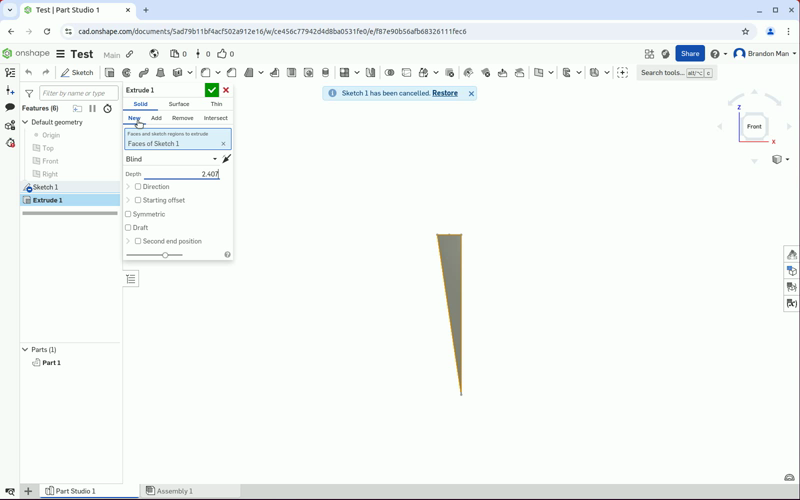
key(enter)
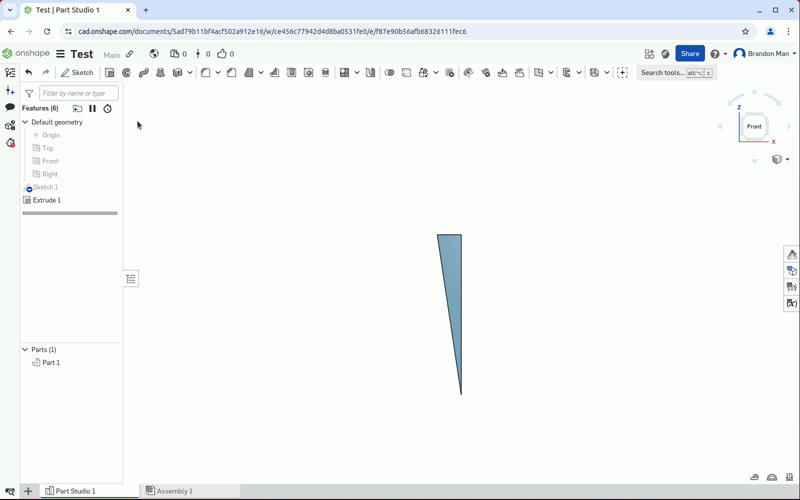
key(shift+h)
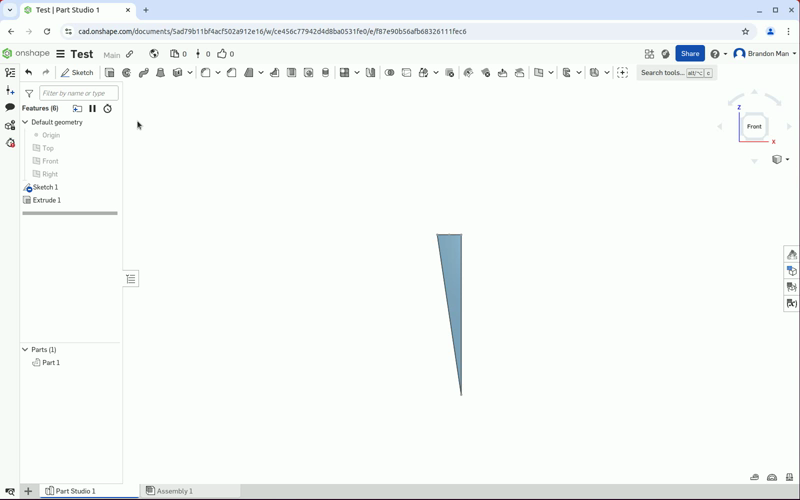
key(shift+h)
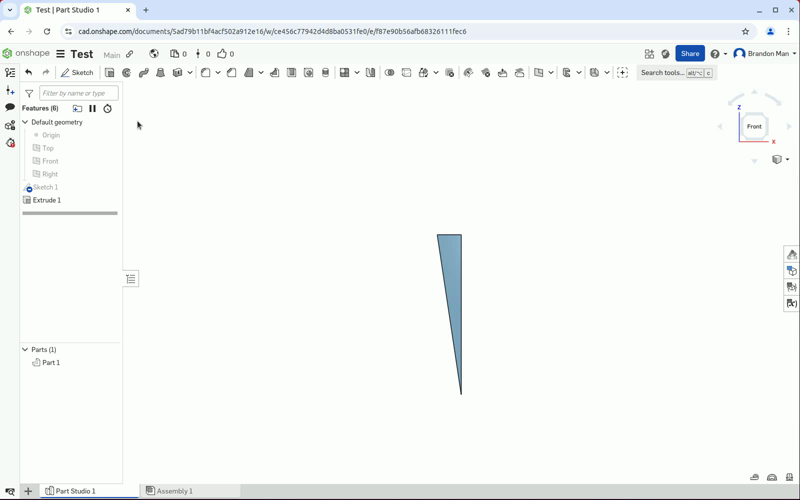
mouse_move(73, 189)
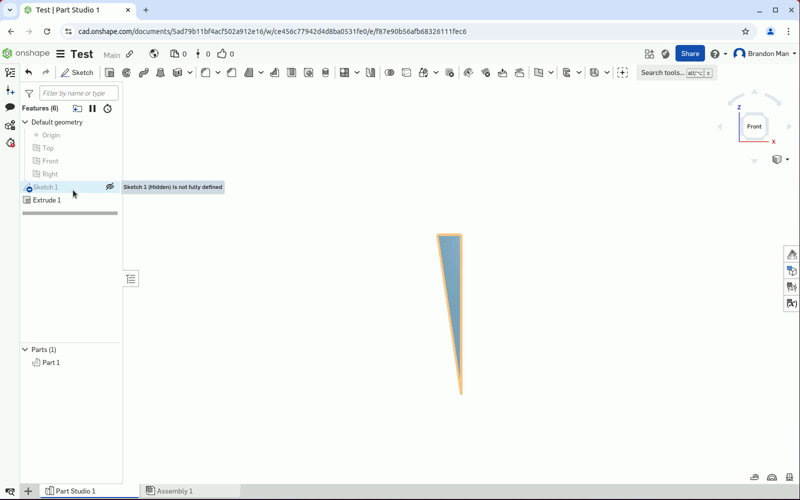
click(73, 189)
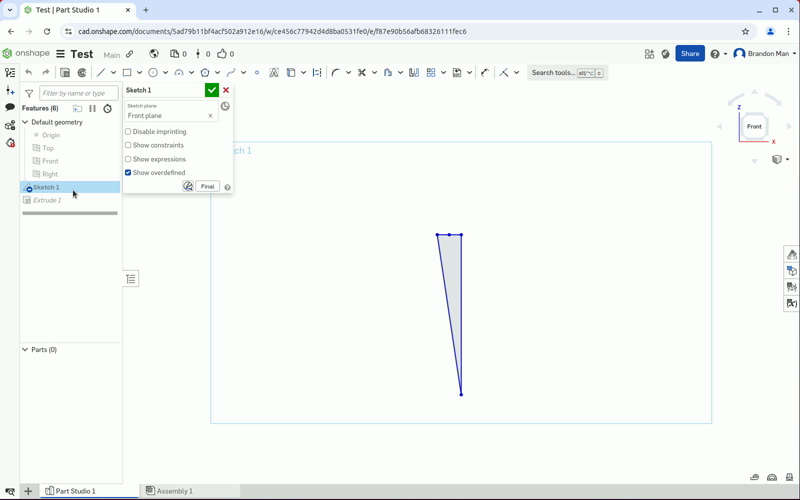
mouse_move(229, 92)
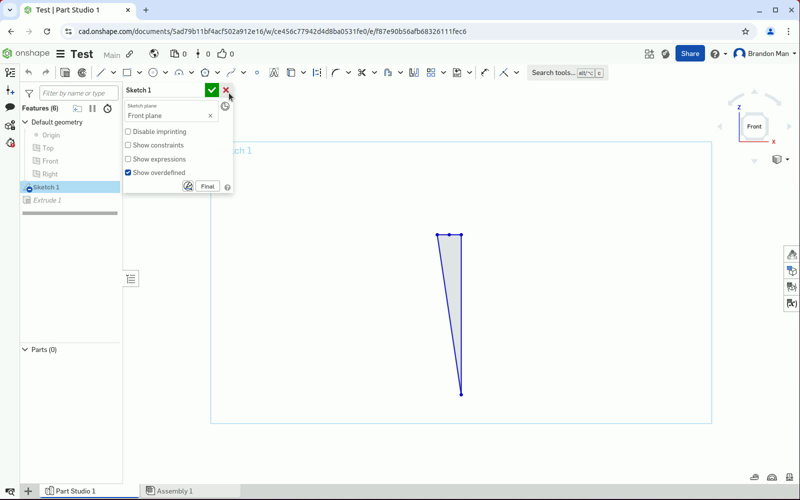
click(229, 92)
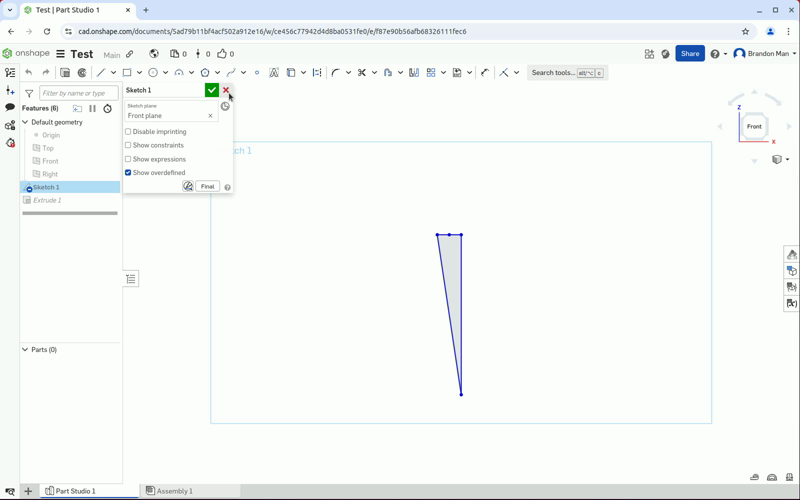
key(shift+s)
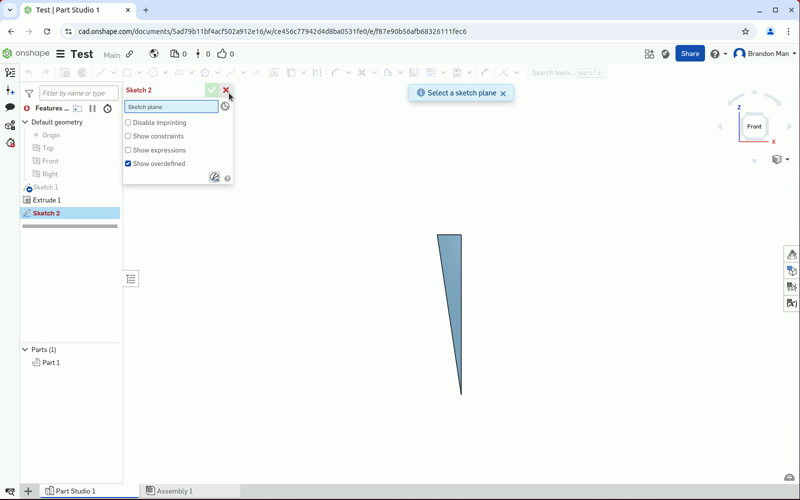
mouse_move(73, 163)
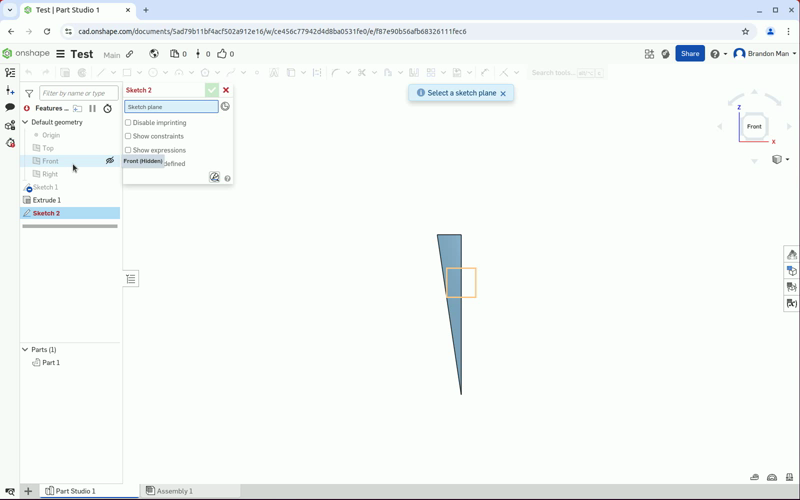
click(73, 163)
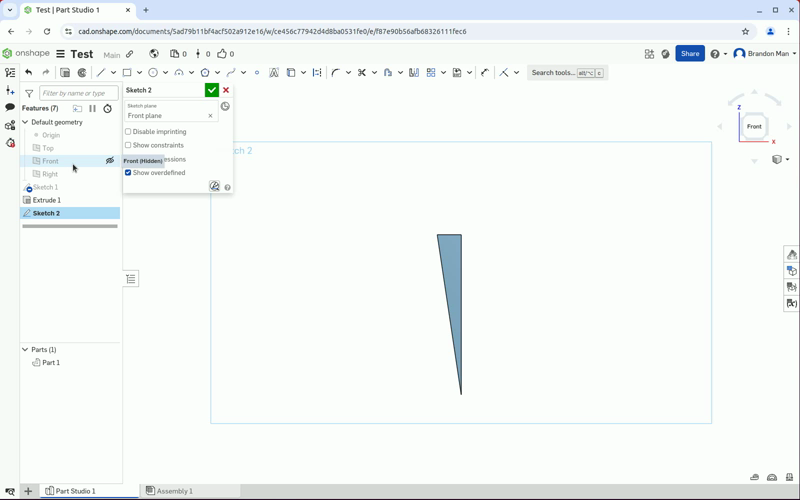
mouse_move(73, 352)
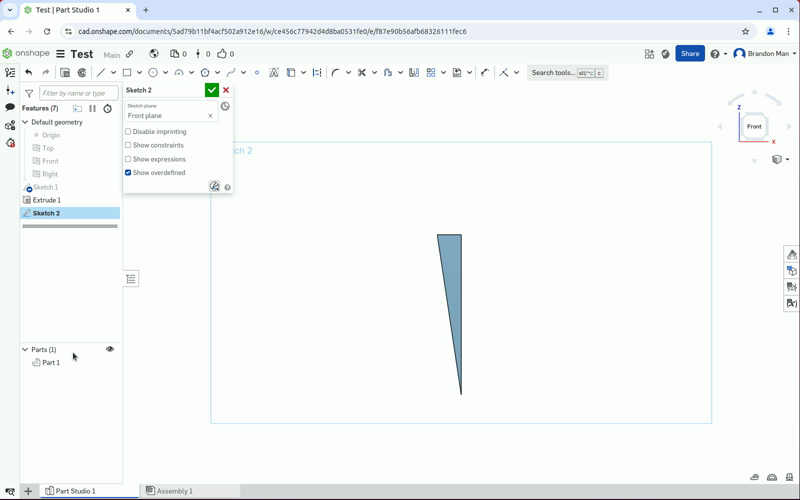
key(y)
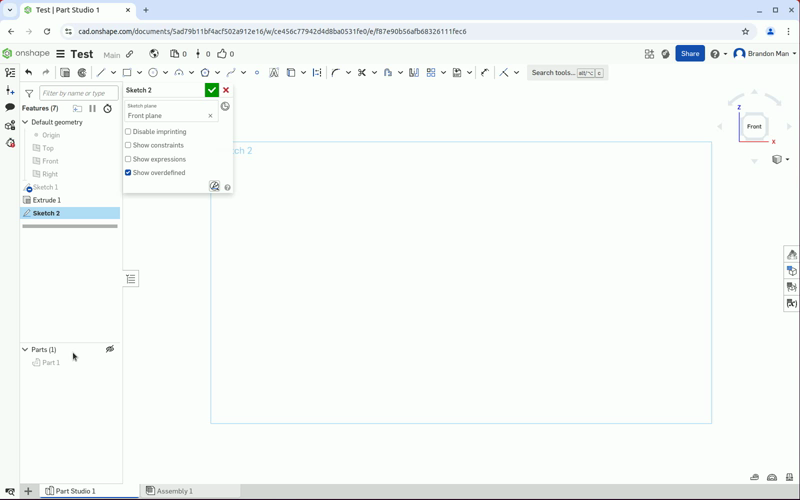
key(l)
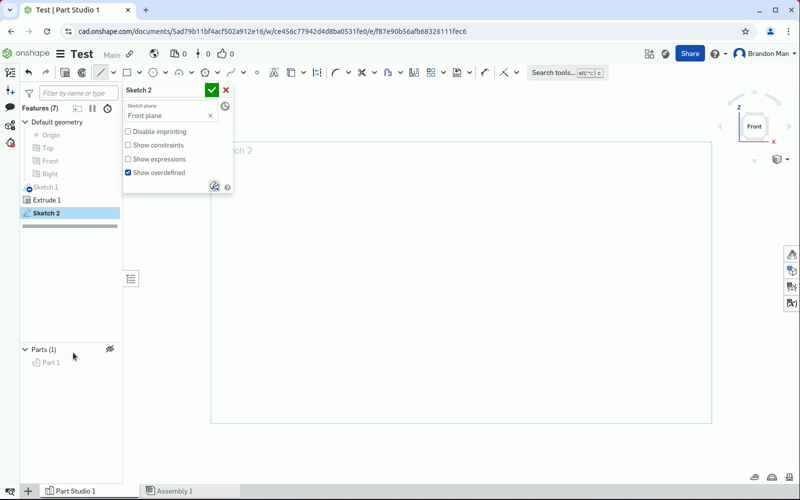
key_down(shift)
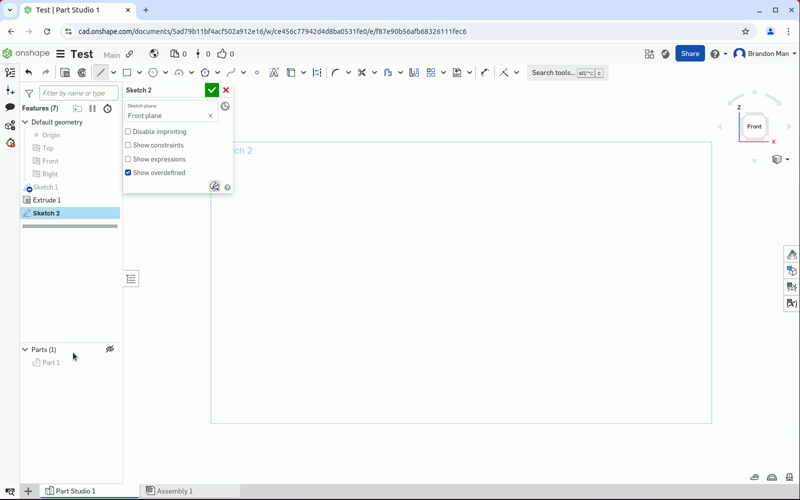
mouse_move(460, 395)
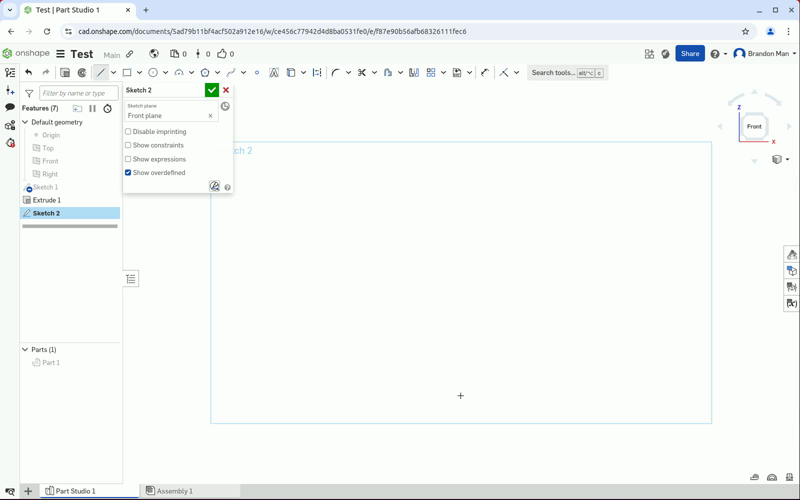
click(460, 395)
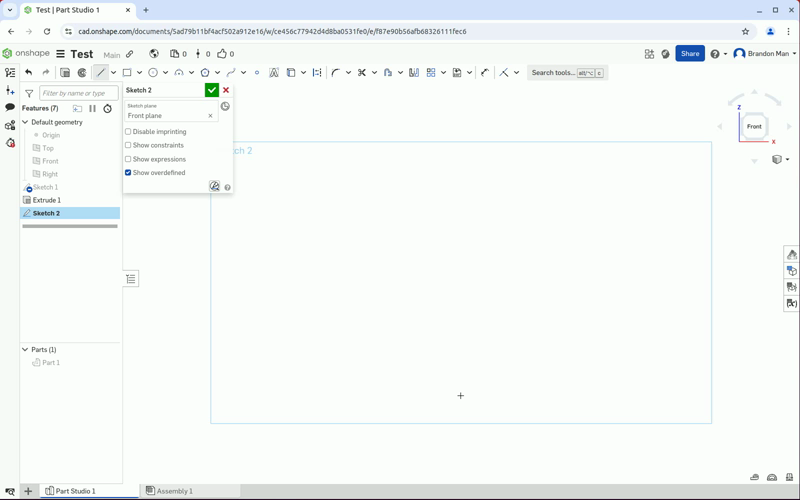
key_up(shift)
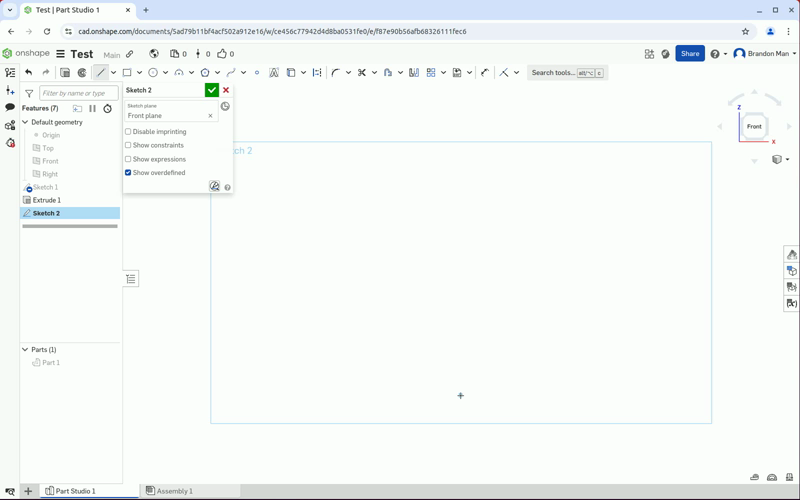
key_down(shift)
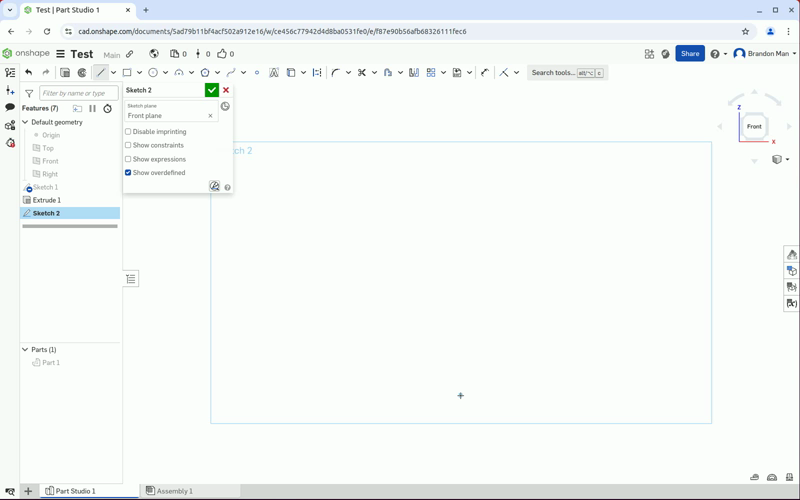
mouse_move(484, 235)
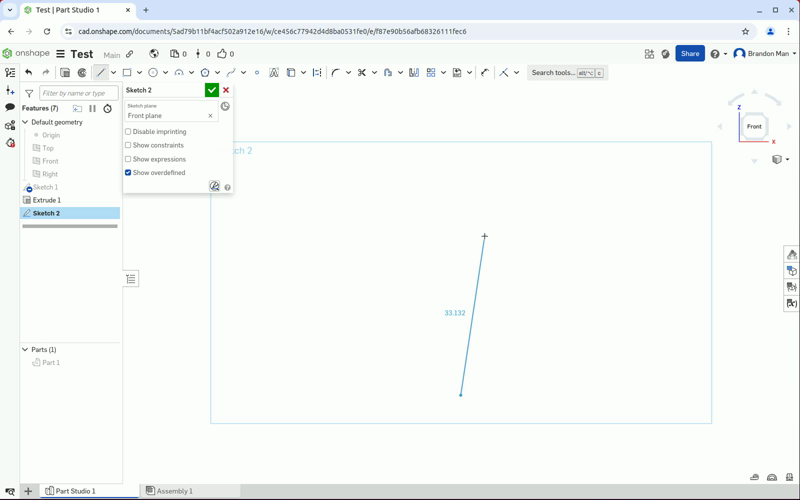
click(484, 235)
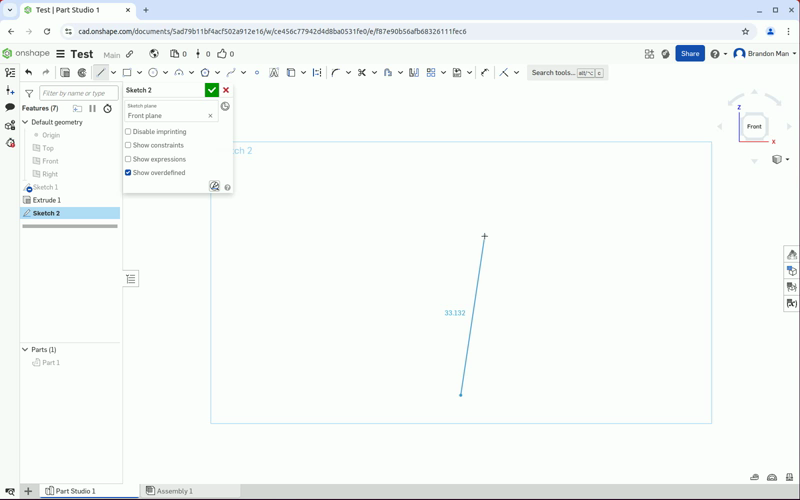
key_up(shift)
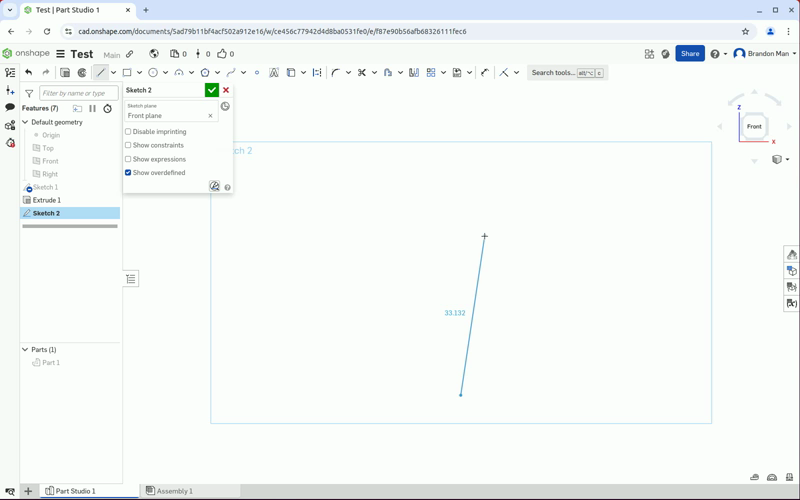
key_down(shift)
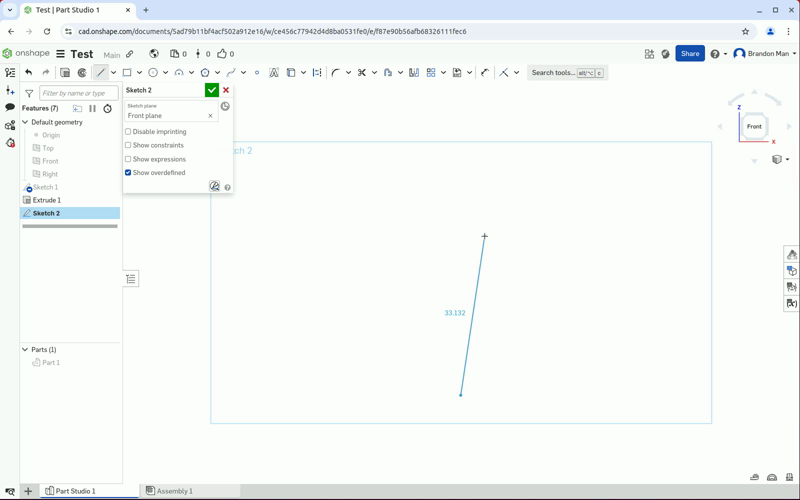
mouse_move(514, 235)
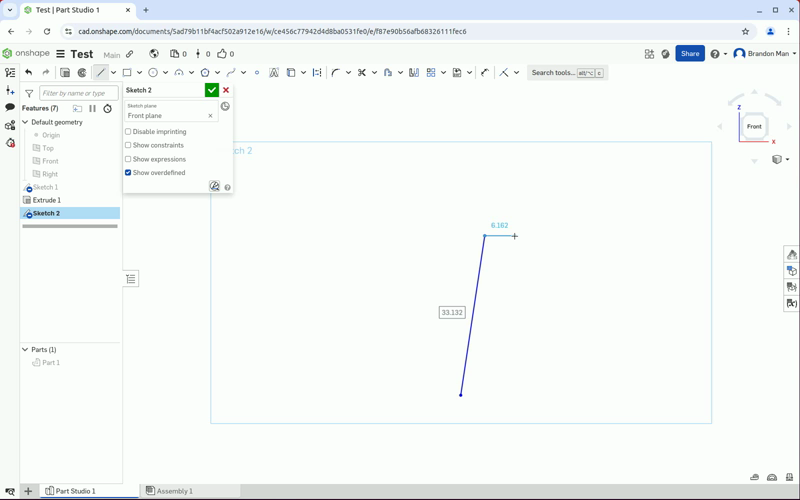
mouse_move(472, 235)
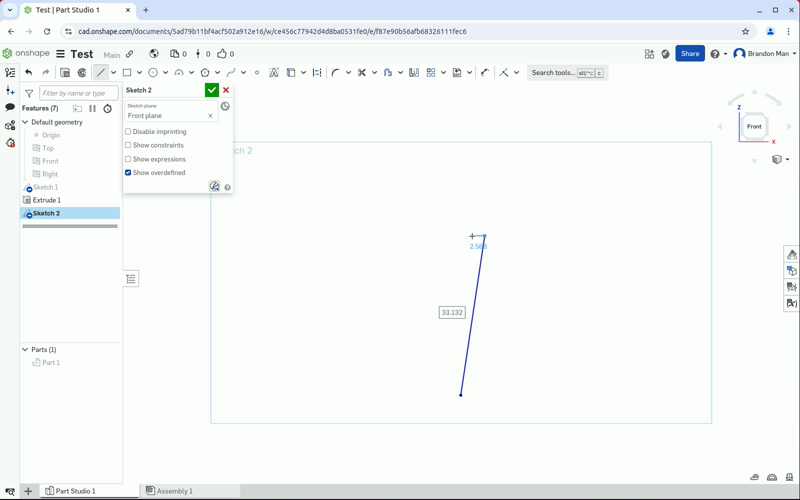
click(472, 235)
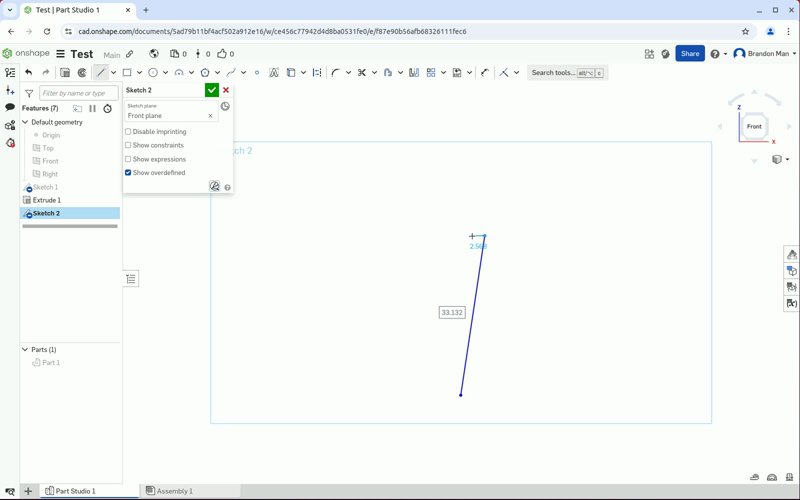
key_up(shift)
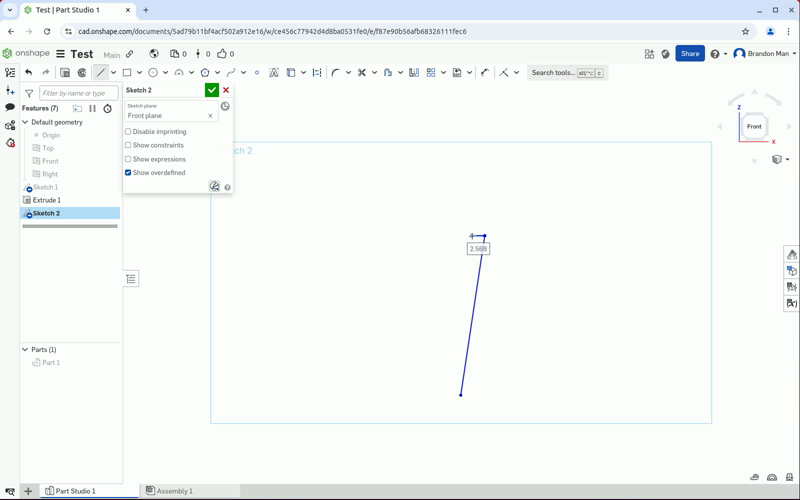
key_down(shift)
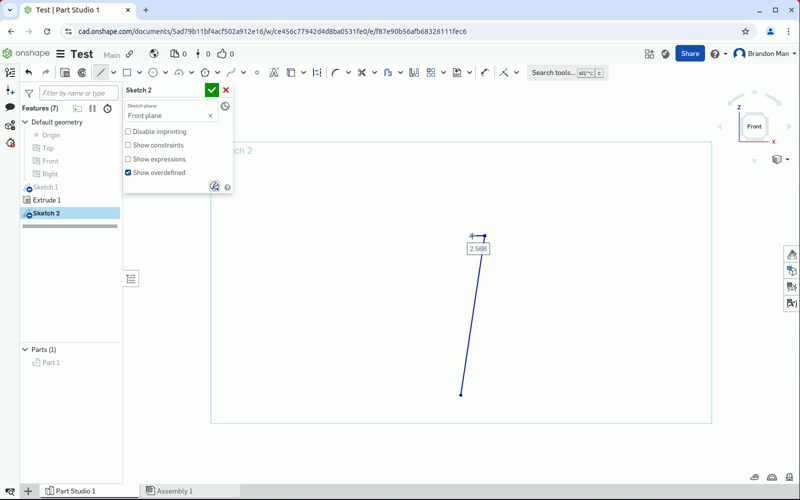
mouse_move(502, 235)
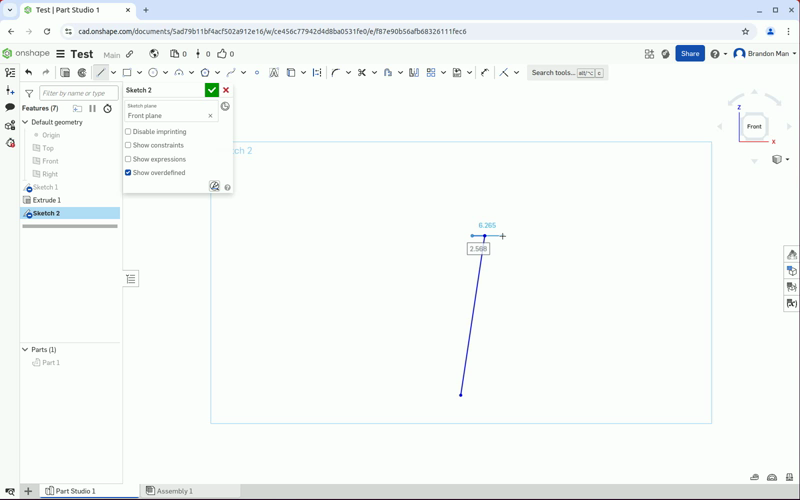
mouse_move(460, 235)
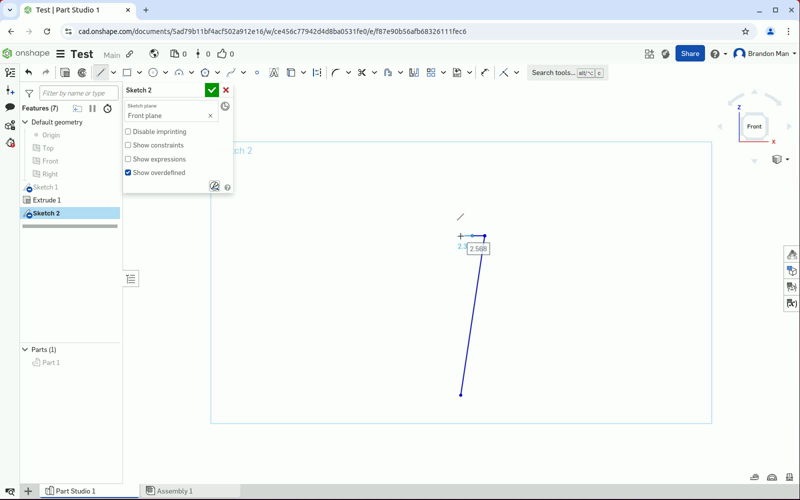
click(460, 235)
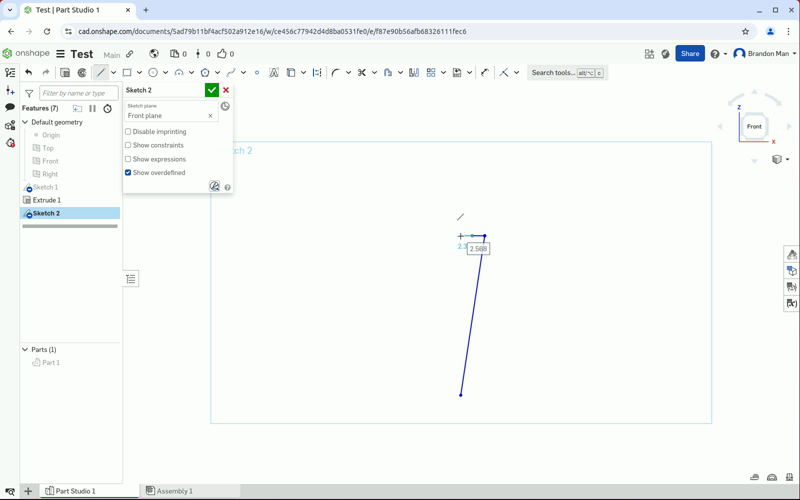
key_up(shift)
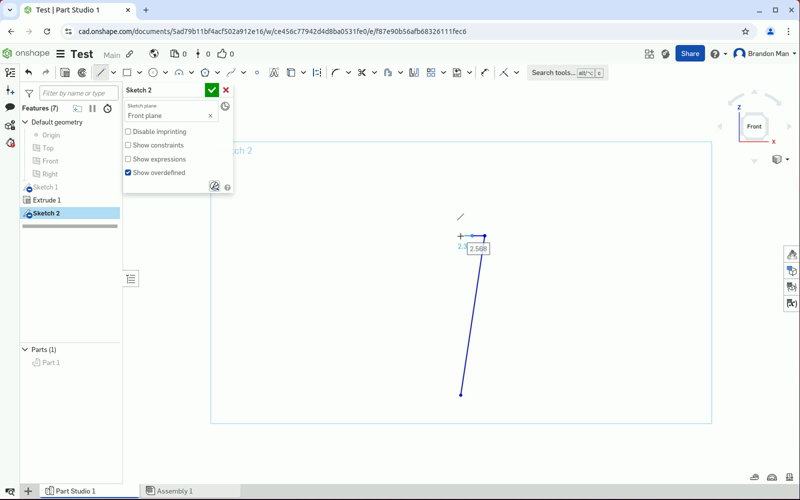
key_down(shift)
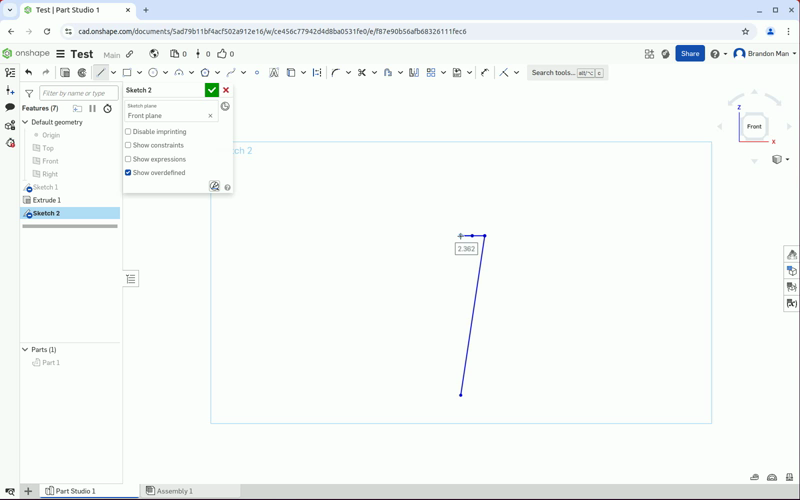
mouse_move(460, 395)
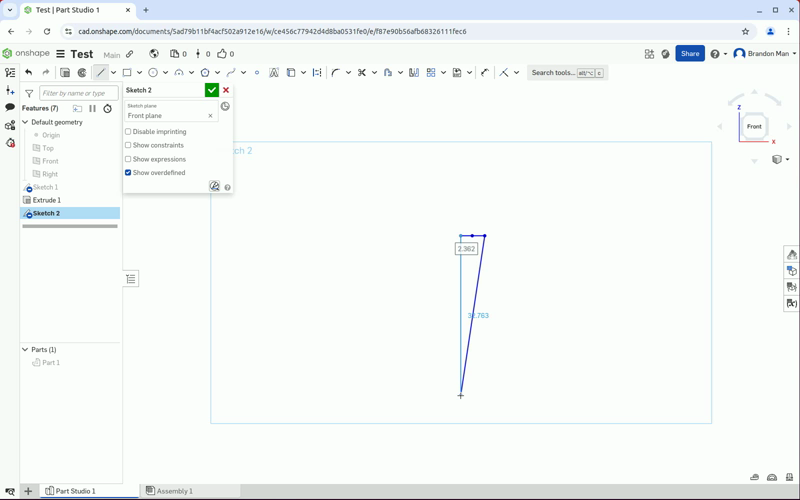
key_up(shift)
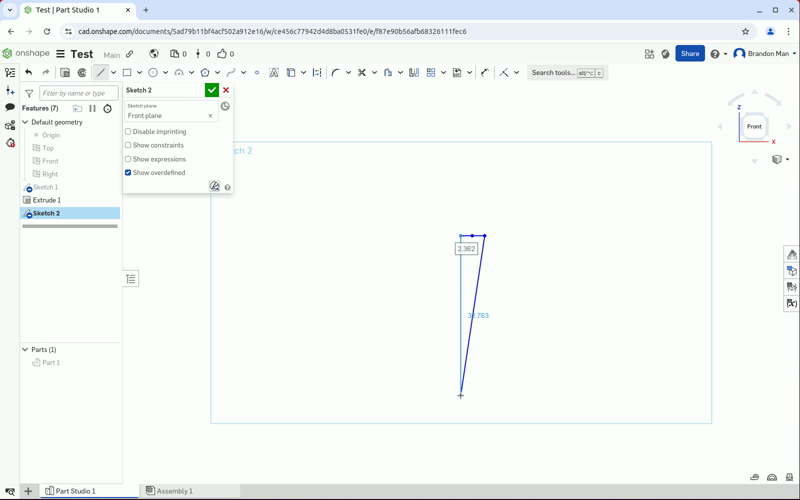
click(460, 395)
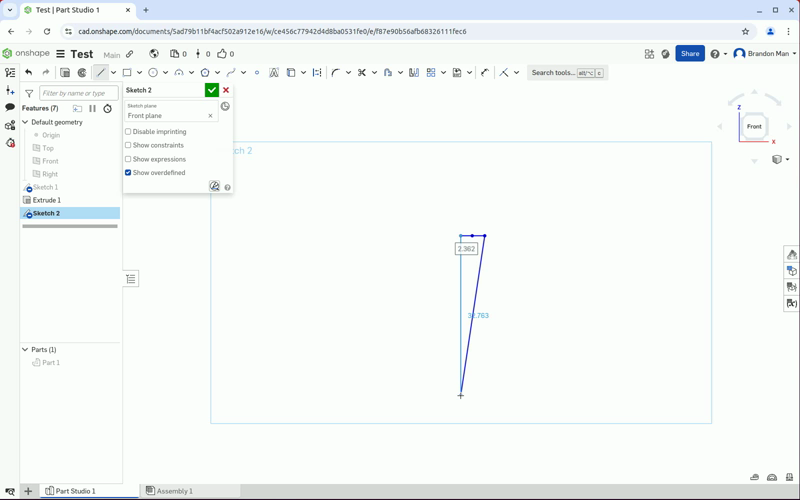
key(esc)
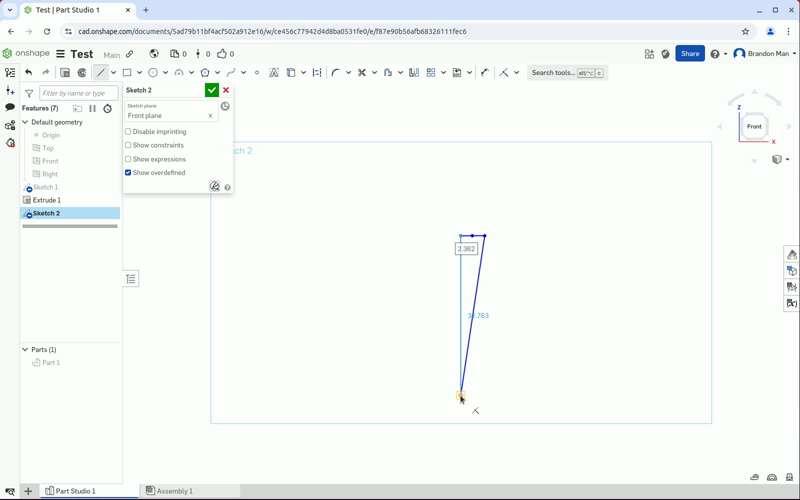
mouse_move(478, 250)
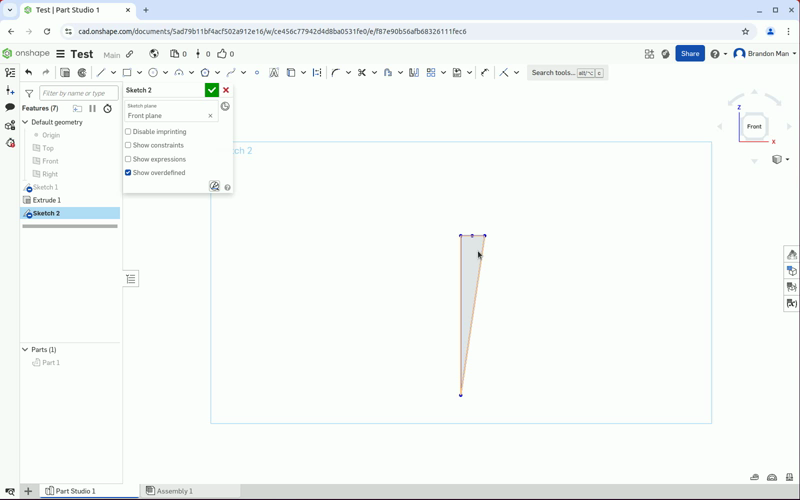
click(478, 250)
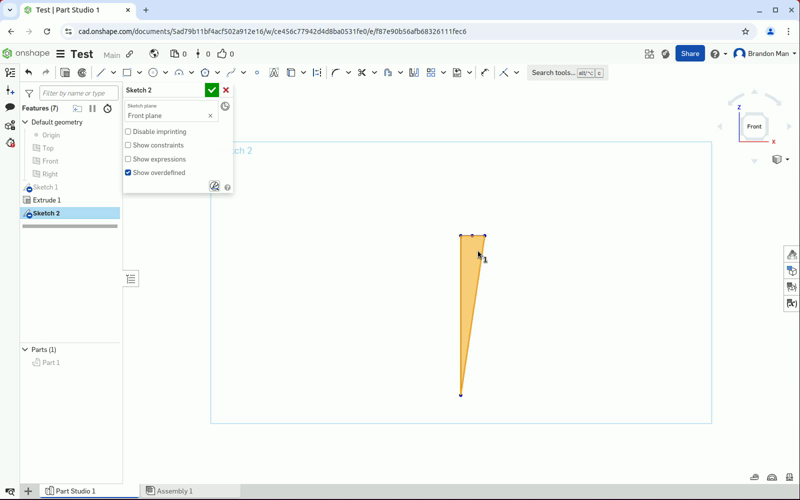
mouse_move(73, 352)
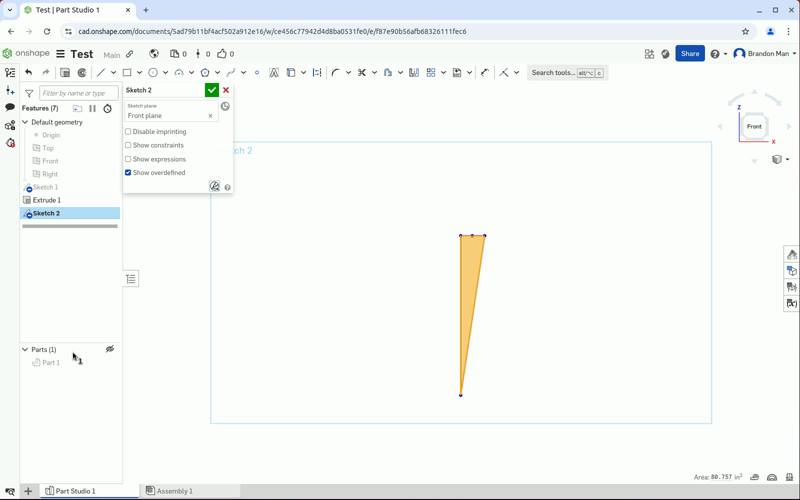
key(shift+y)
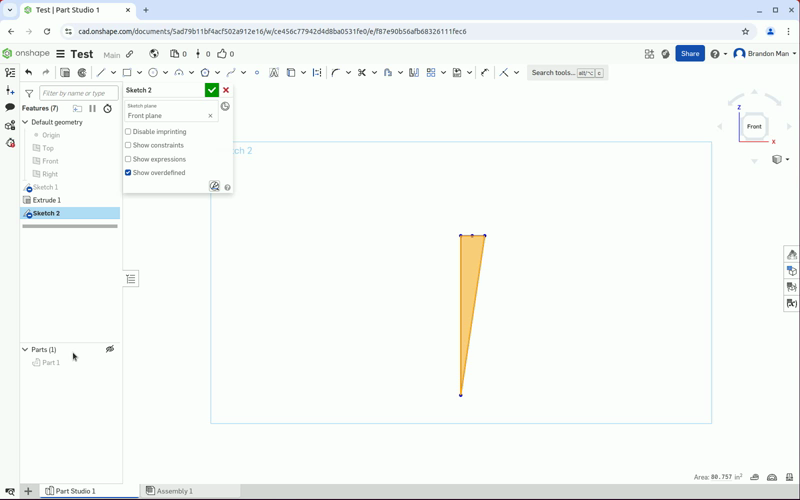
key(shift+e)
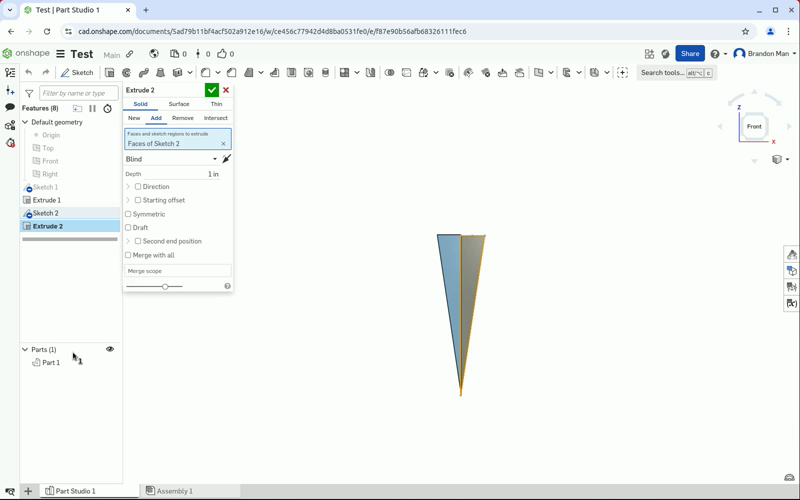
mouse_move(143, 106)
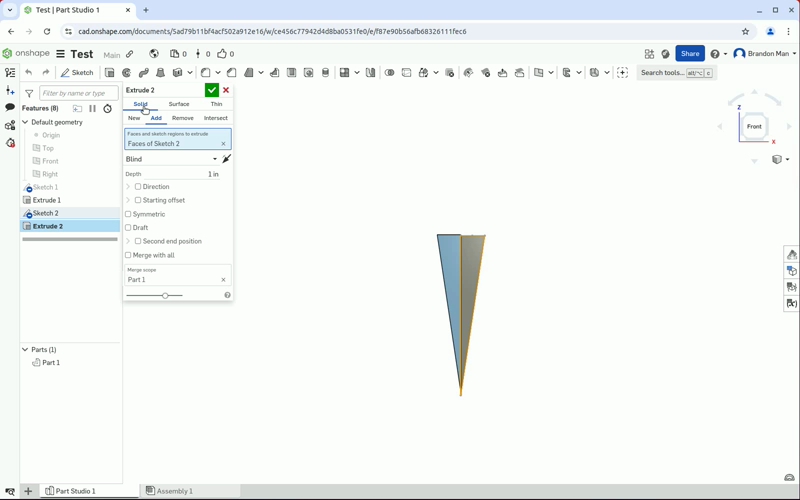
click(143, 106)
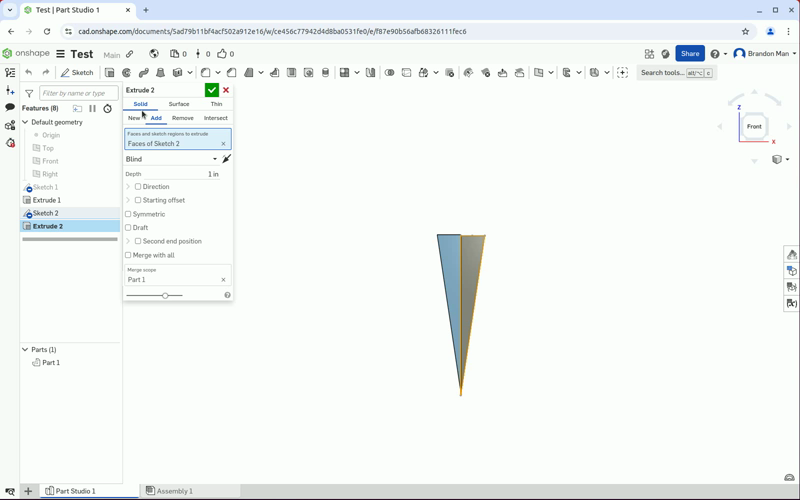
mouse_move(137, 120)
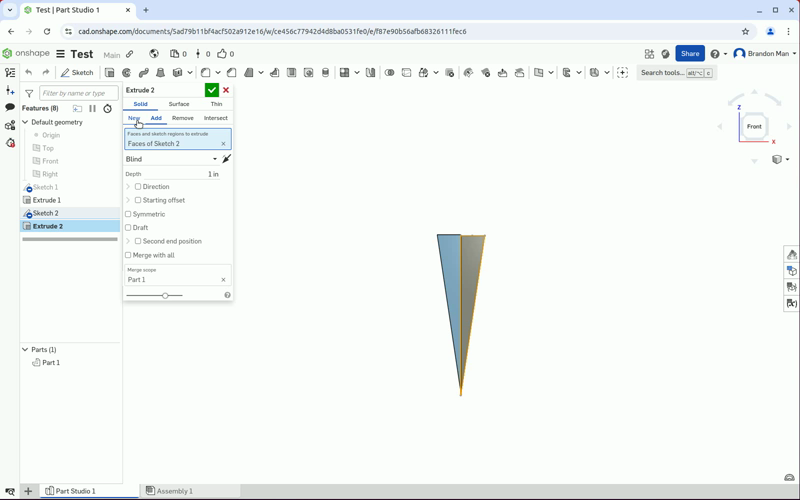
click(137, 120)
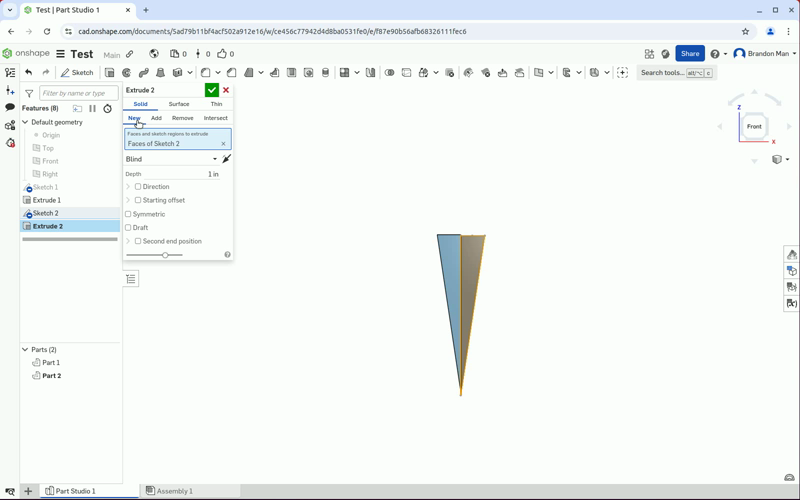
key(tab, 4)
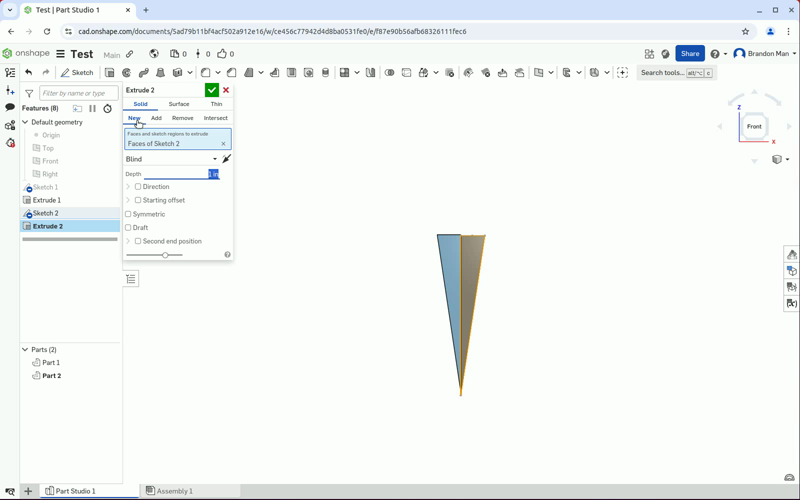
text(2.407)
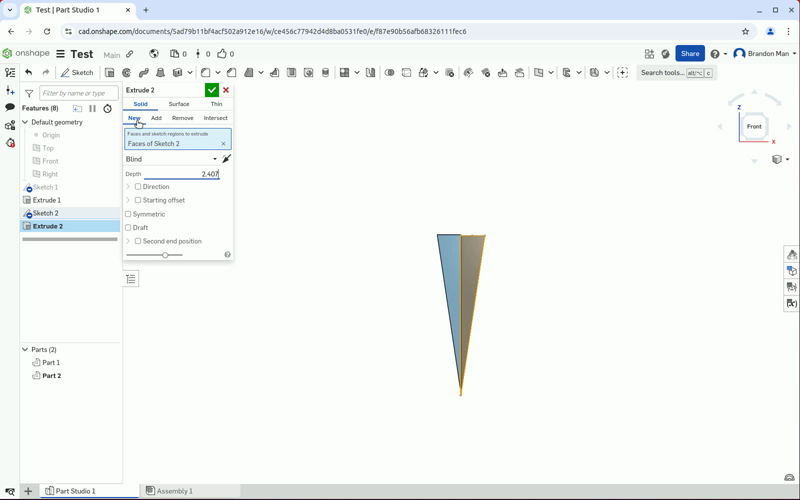
key(enter)
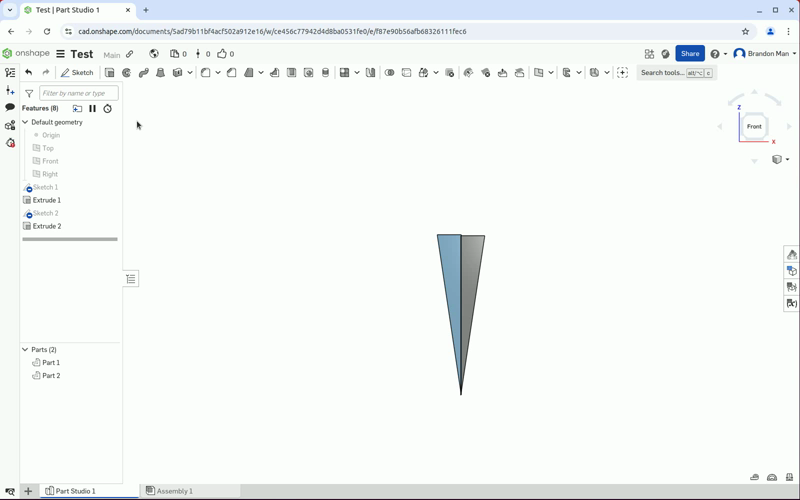
key(shift+h)
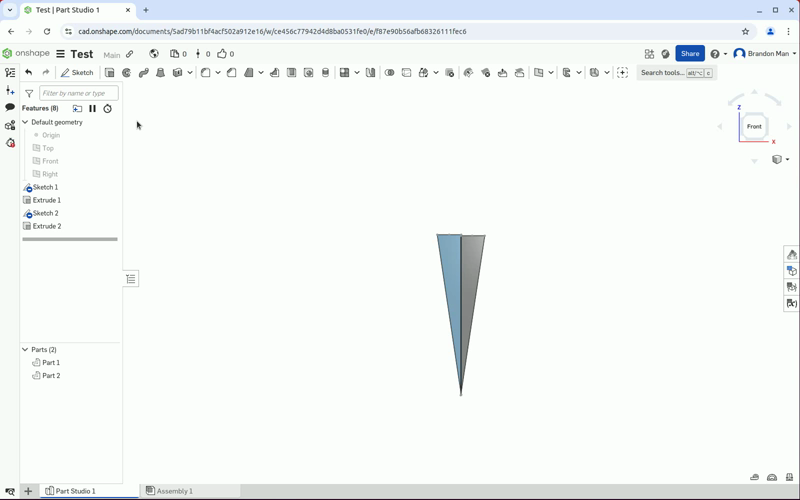
key(shift+h)
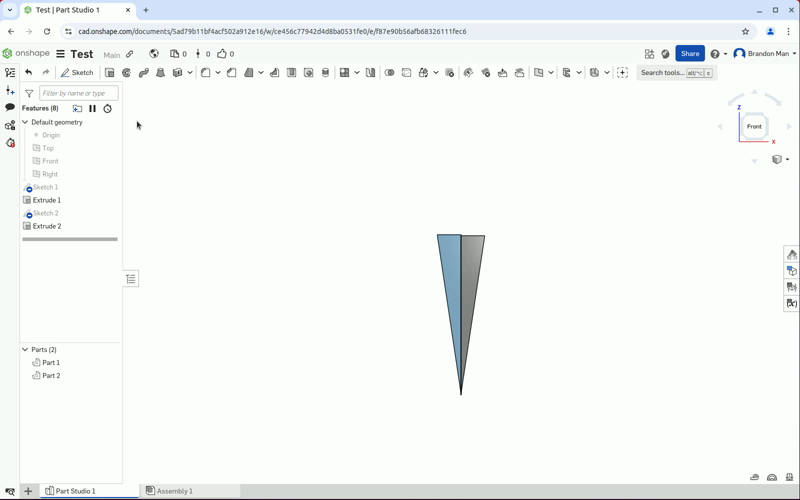
mouse_move(73, 189)
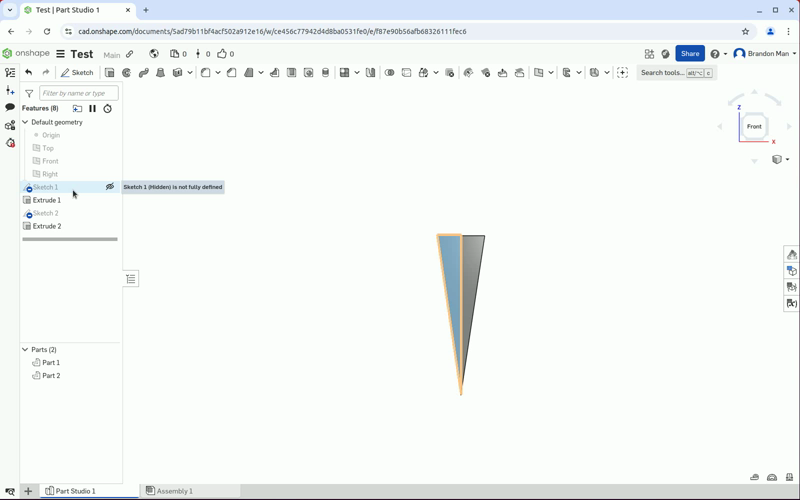
click(73, 189)
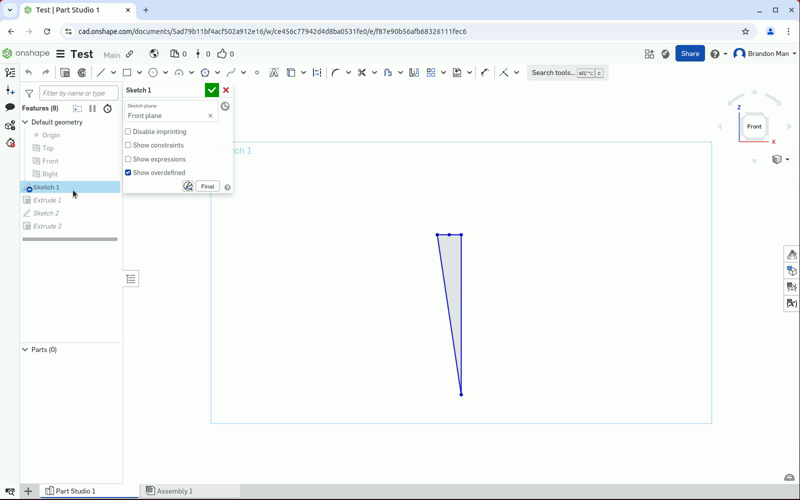
mouse_move(229, 92)
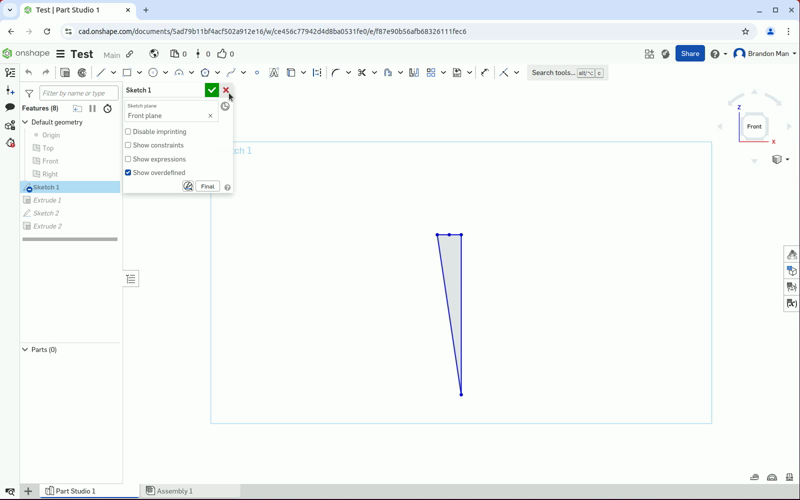
click(229, 92)
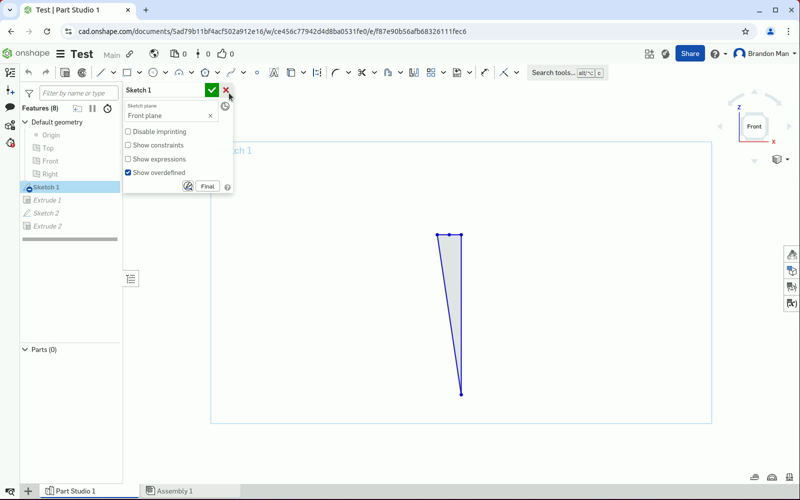
key(shift+s)
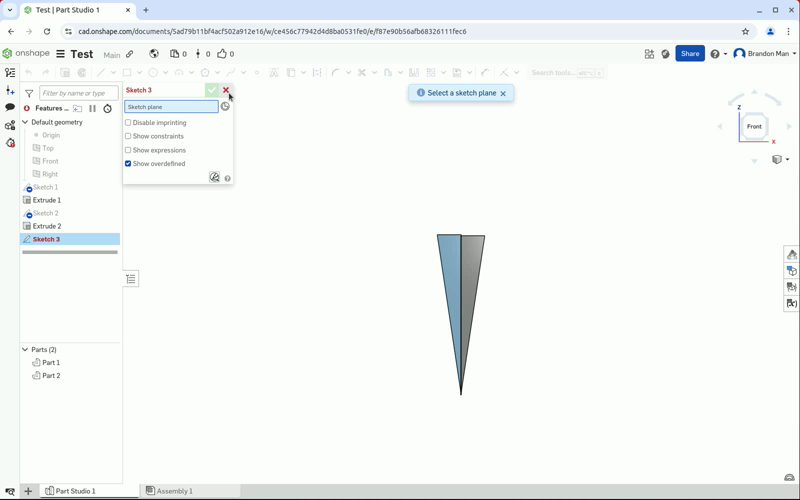
mouse_move(73, 163)
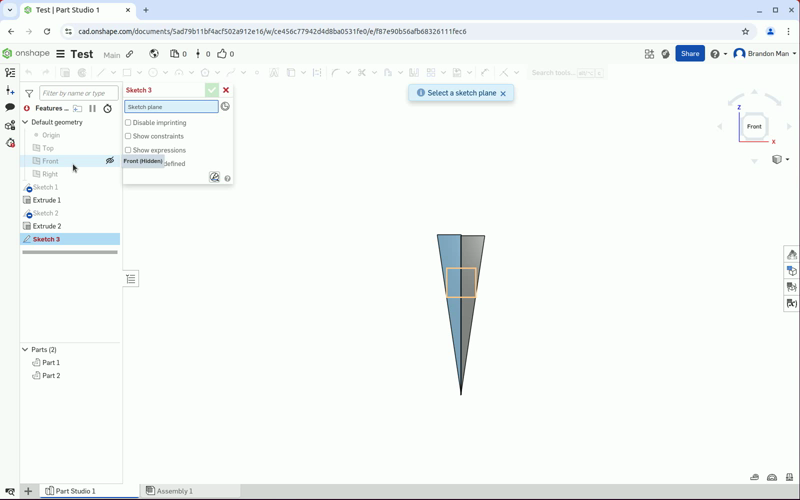
click(73, 163)
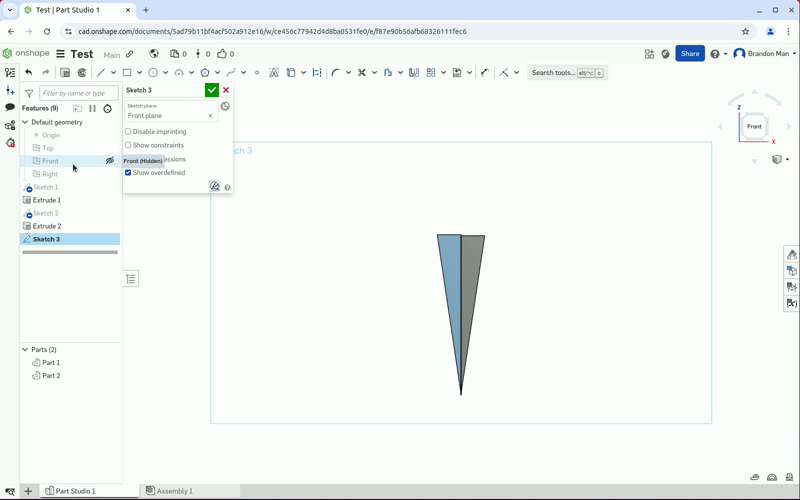
mouse_move(73, 352)
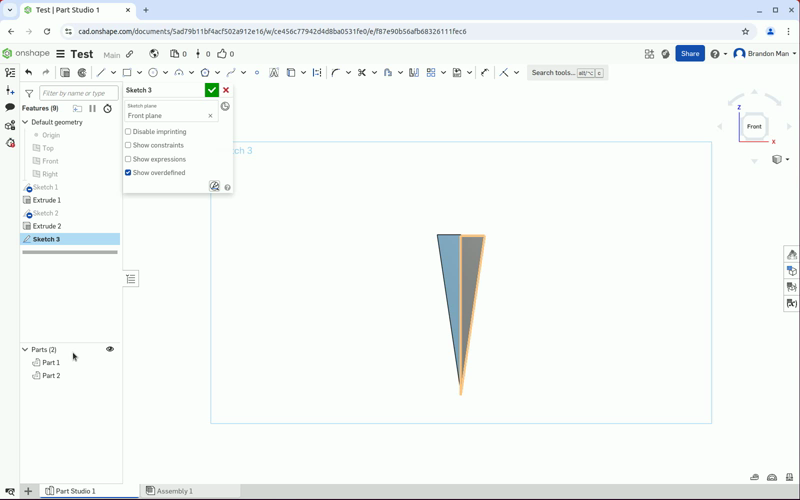
key(y)
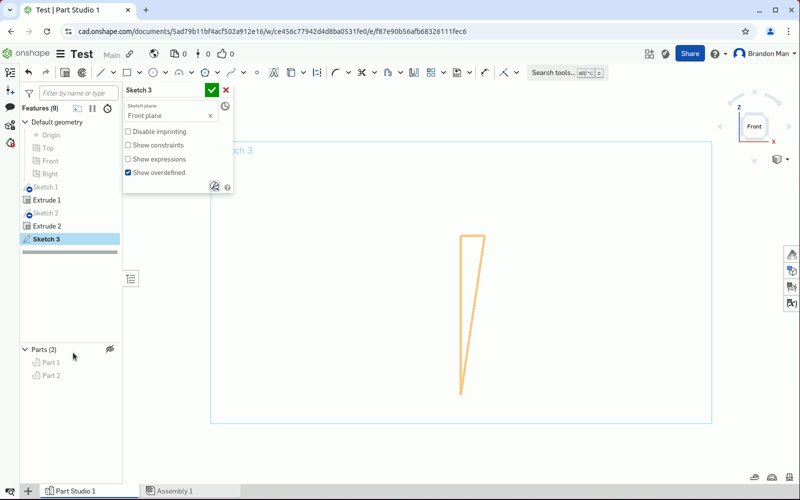
key(l)
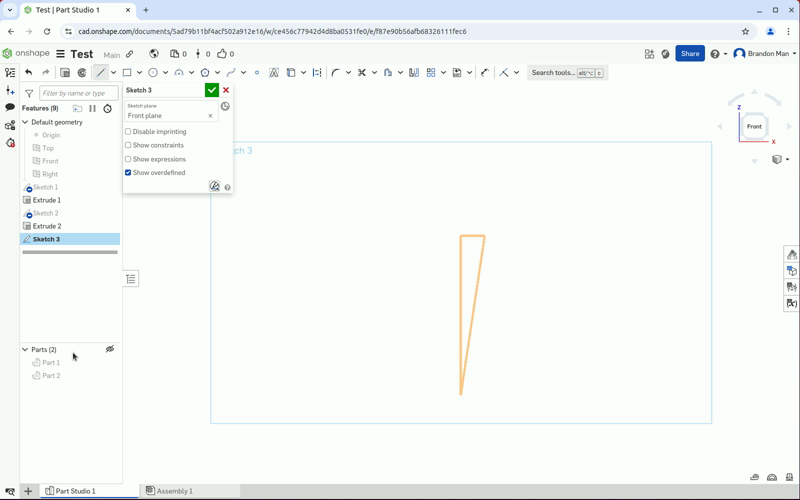
key_down(shift)
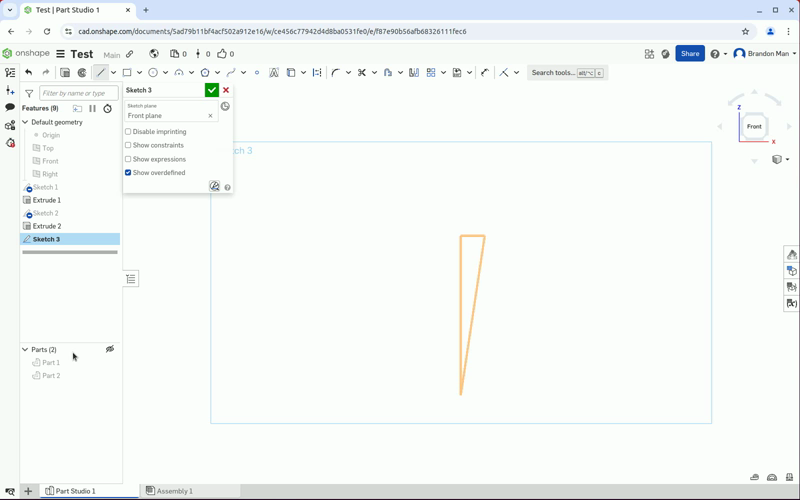
mouse_move(449, 234)
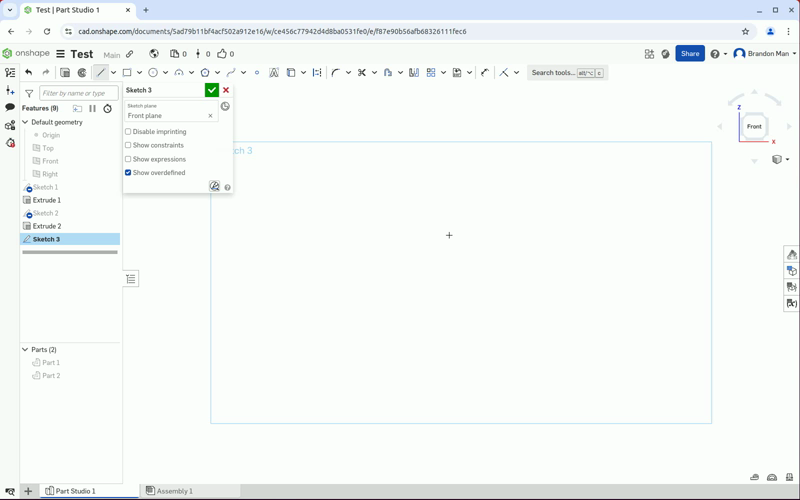
click(449, 234)
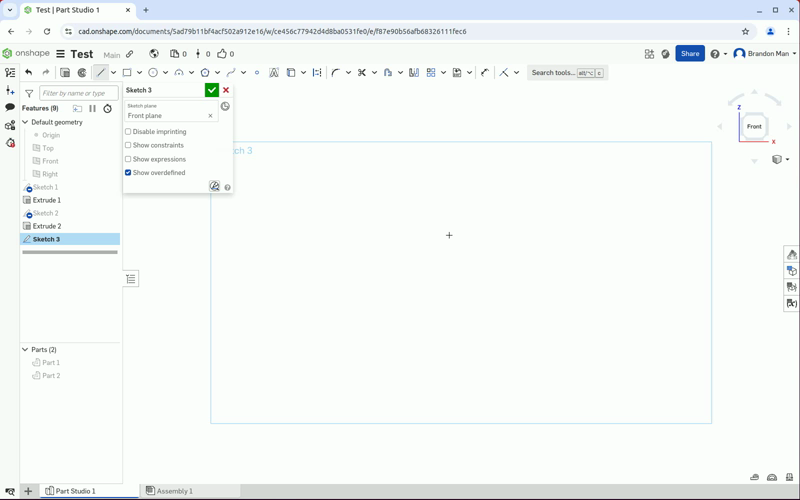
key_up(shift)
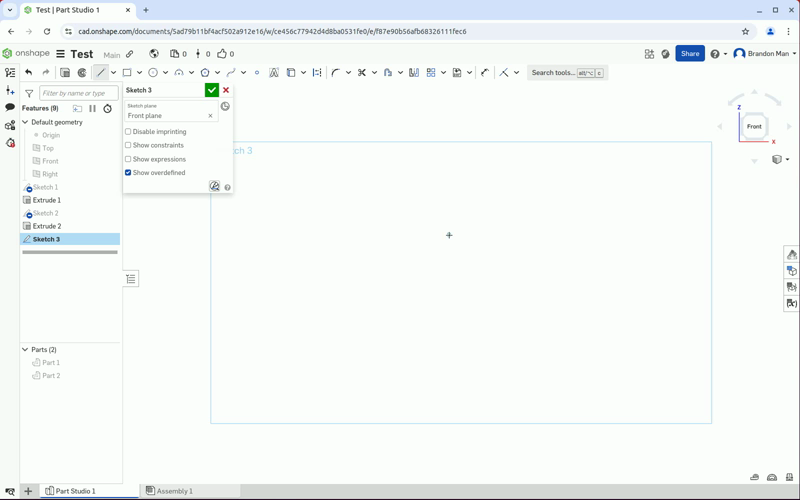
key_down(shift)
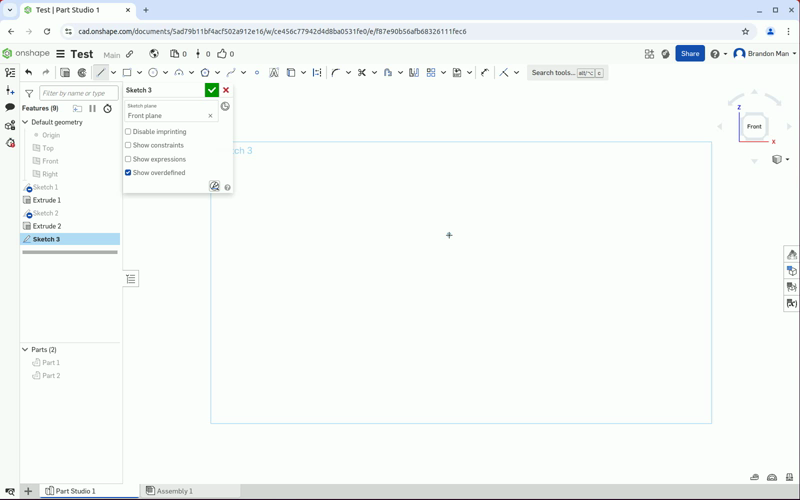
mouse_move(479, 234)
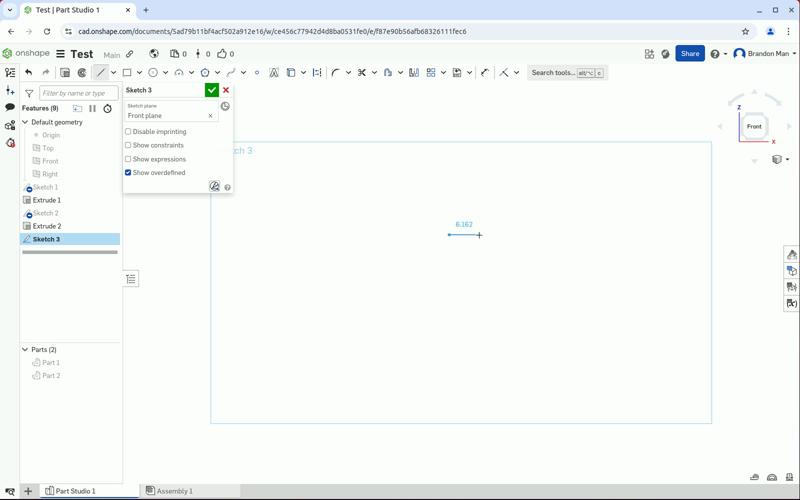
mouse_move(461, 234)
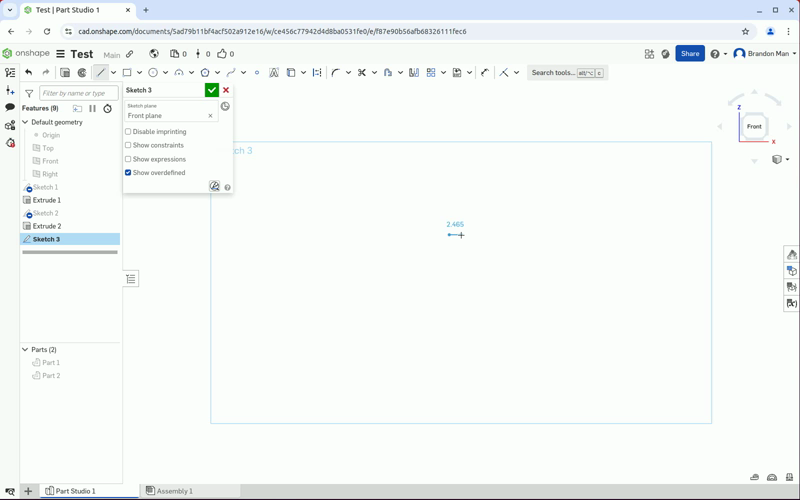
click(461, 234)
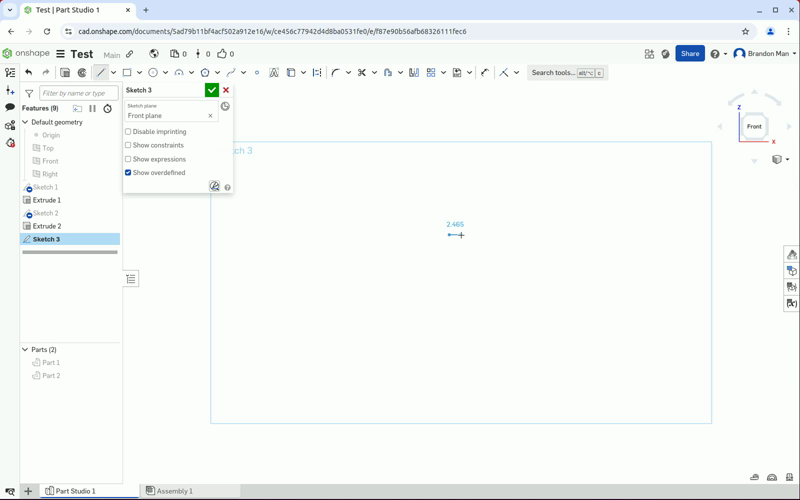
key_up(shift)
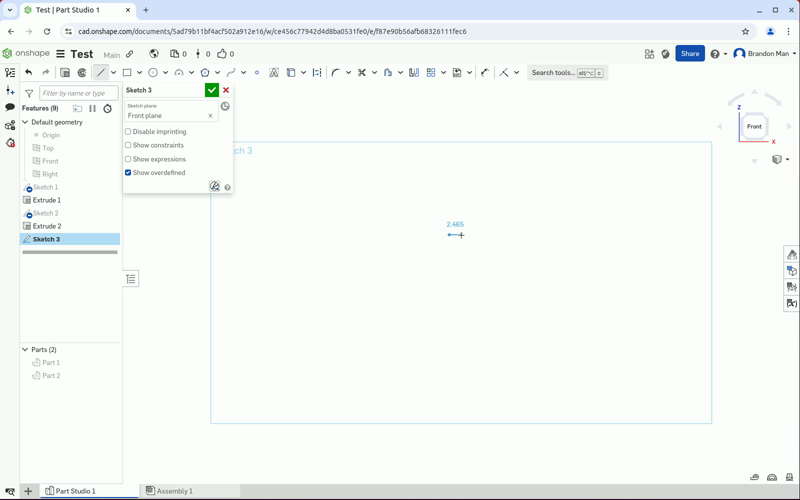
key_down(shift)
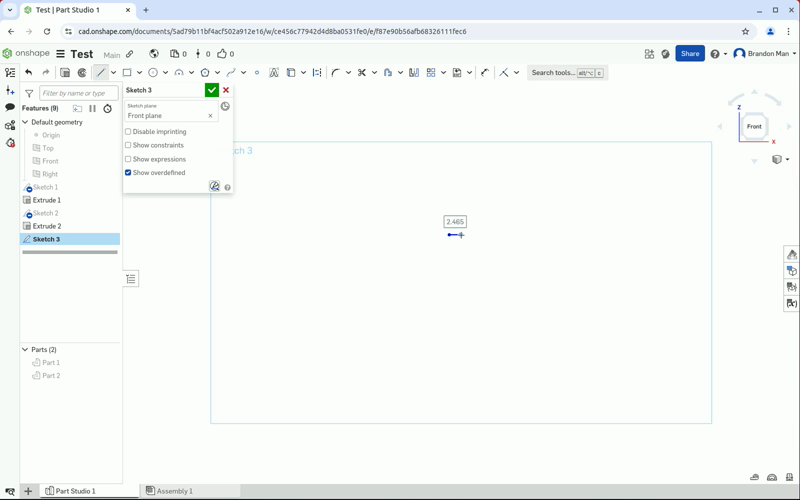
mouse_move(491, 234)
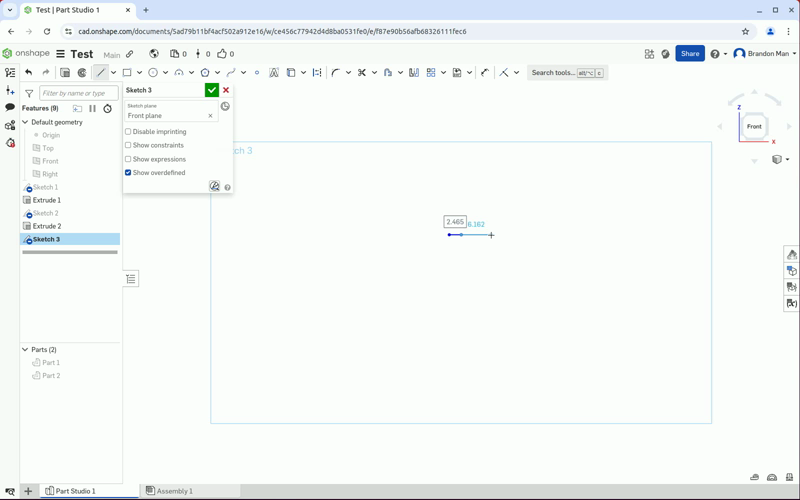
mouse_move(473, 234)
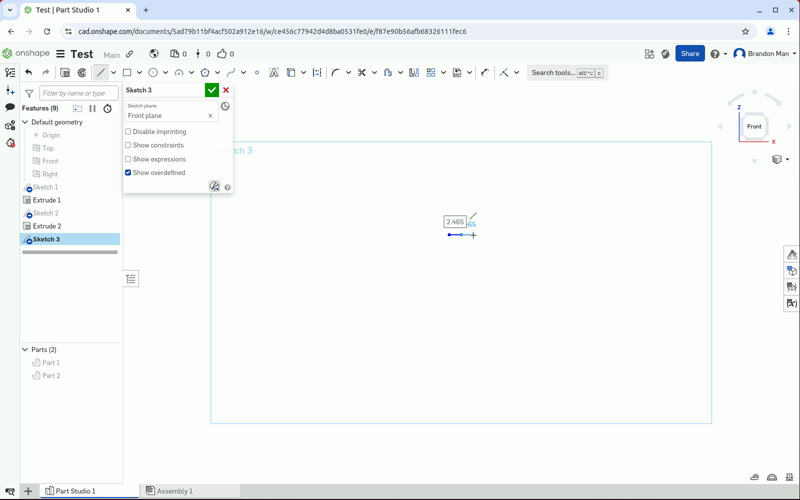
click(473, 234)
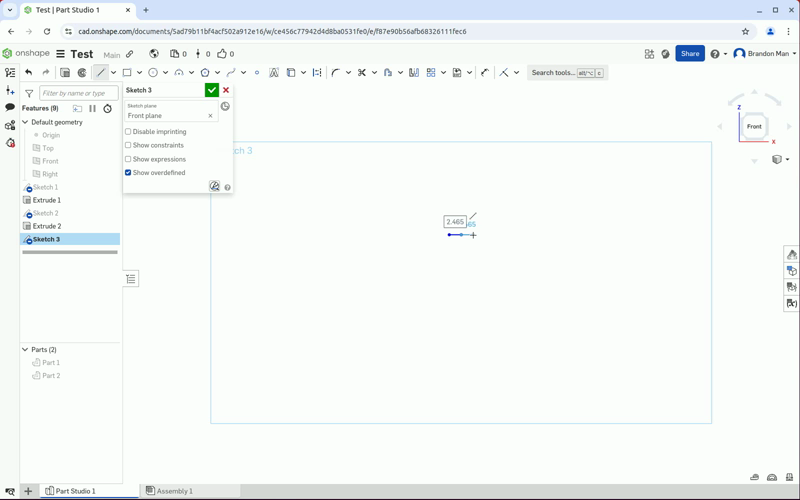
key_up(shift)
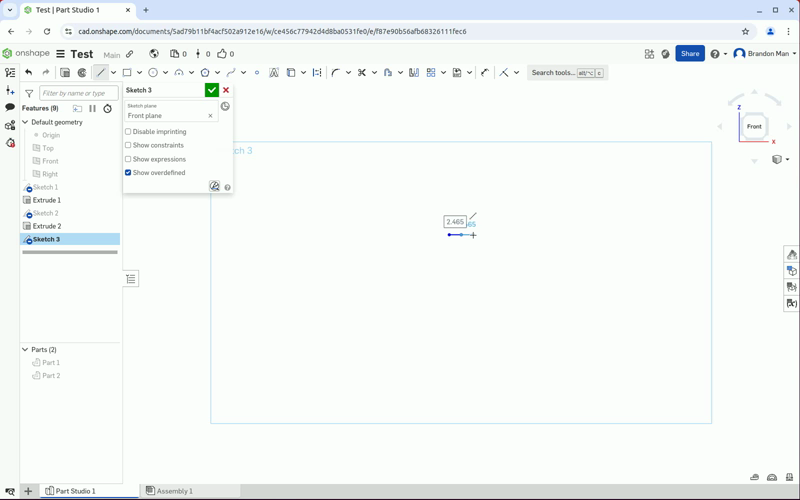
key_down(shift)
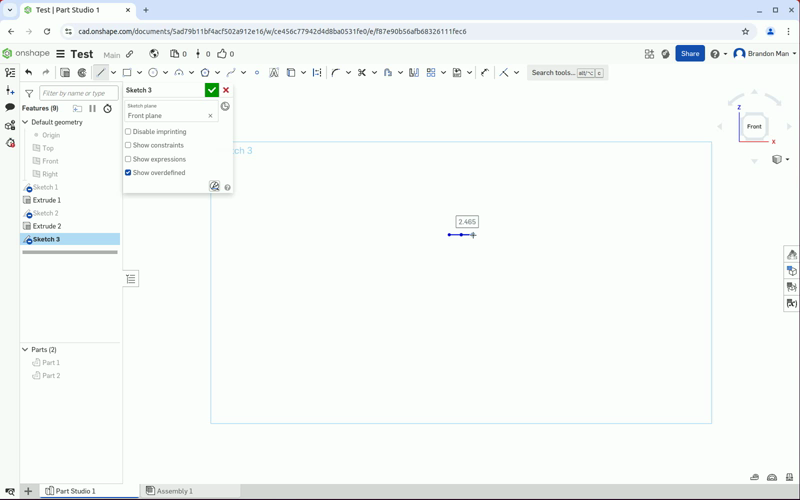
mouse_move(503, 234)
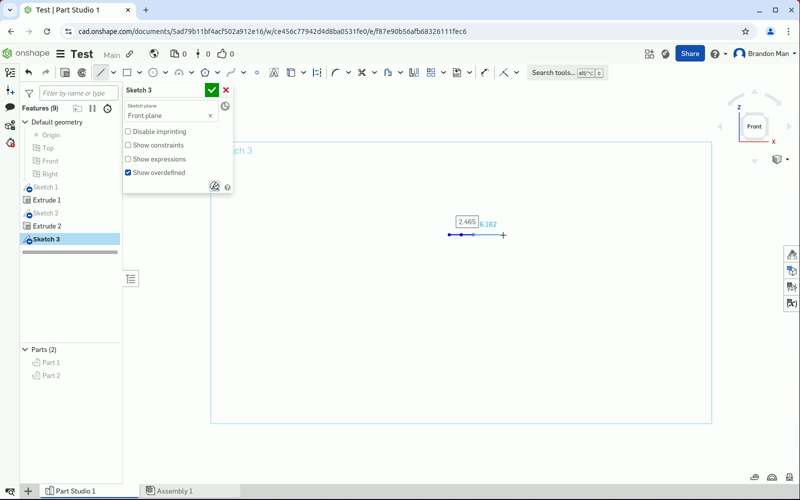
mouse_move(473, 220)
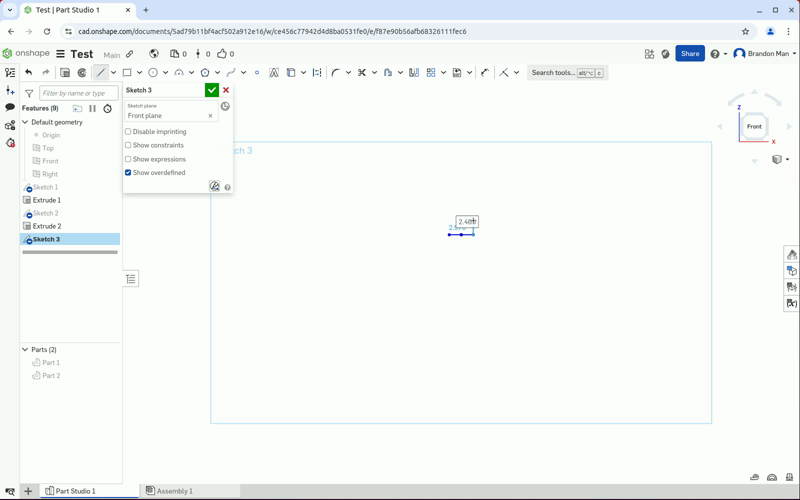
click(473, 220)
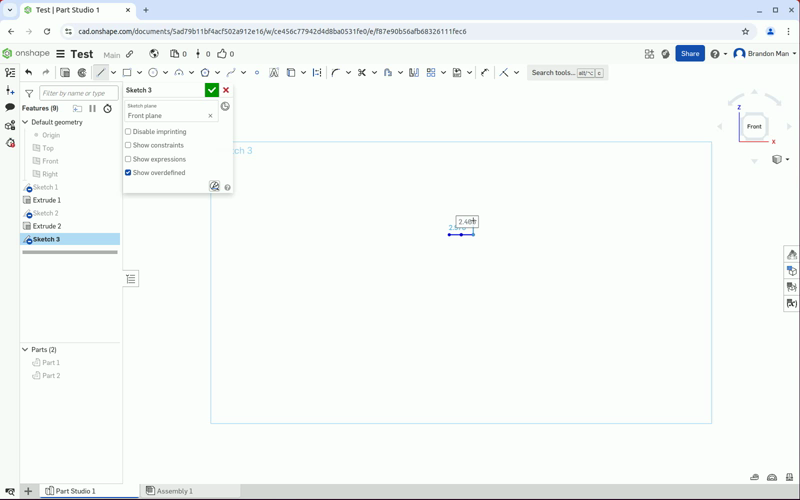
key_up(shift)
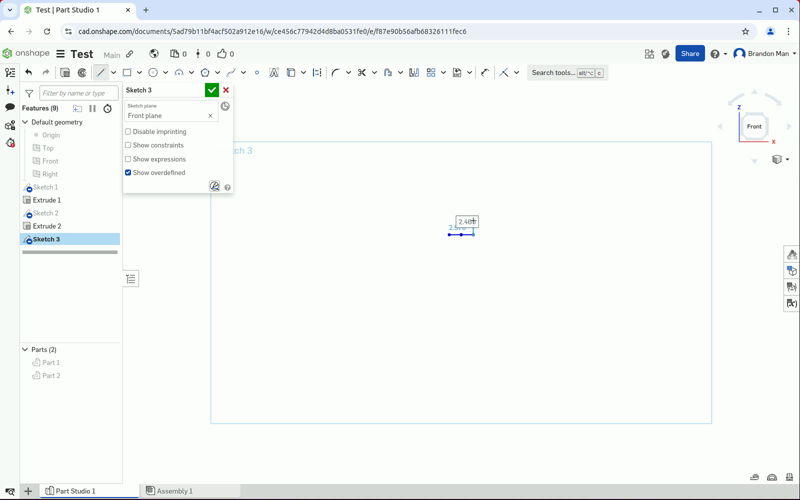
key_down(shift)
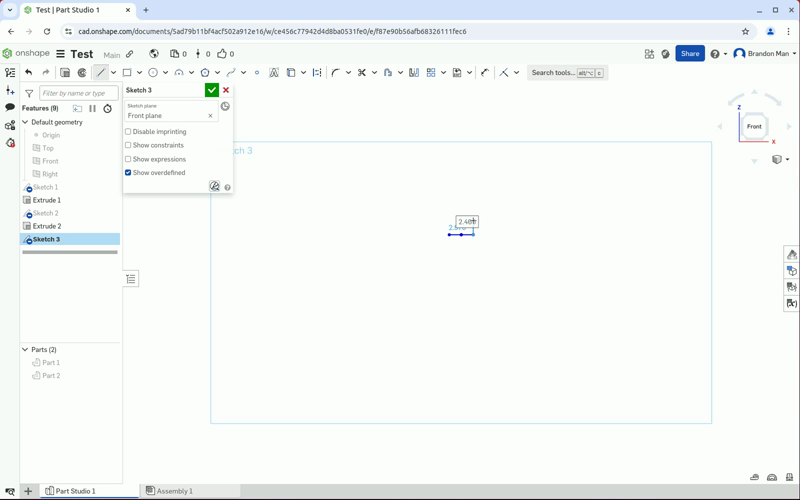
mouse_move(503, 220)
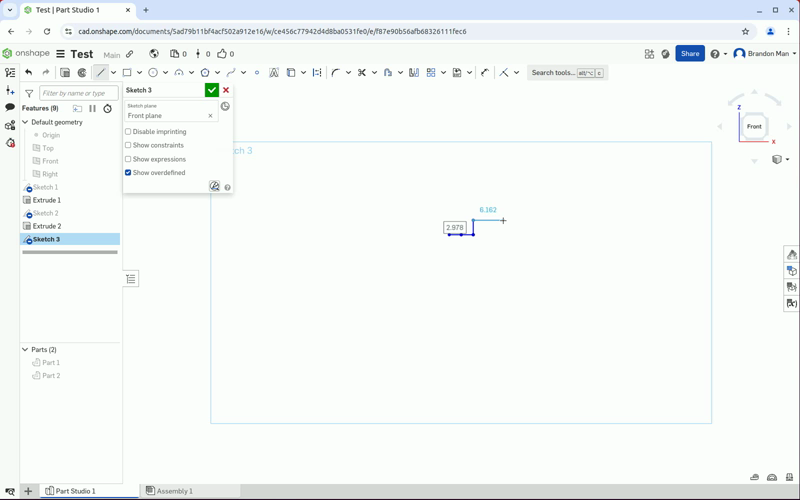
mouse_move(449, 220)
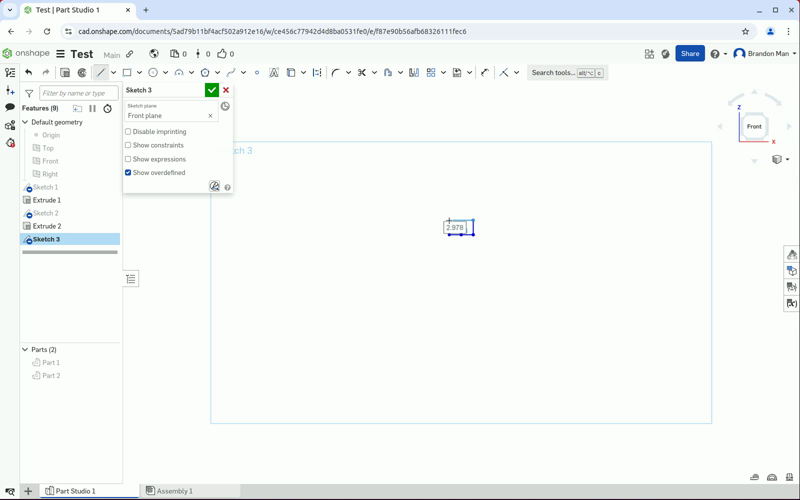
click(449, 220)
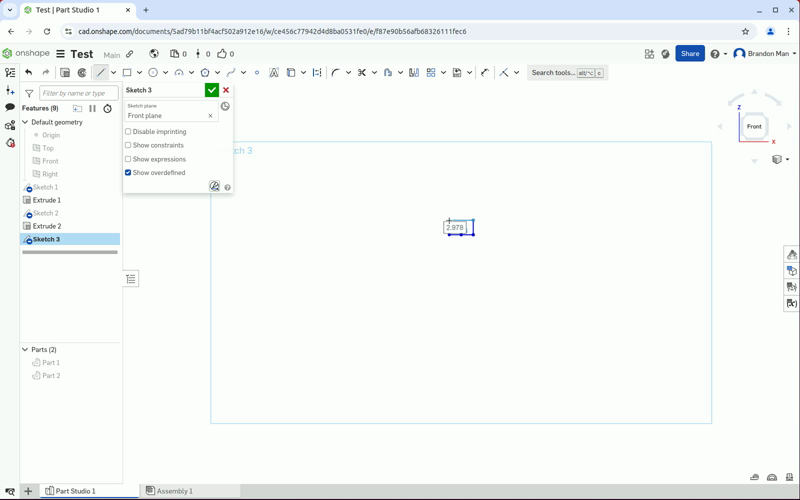
key_up(shift)
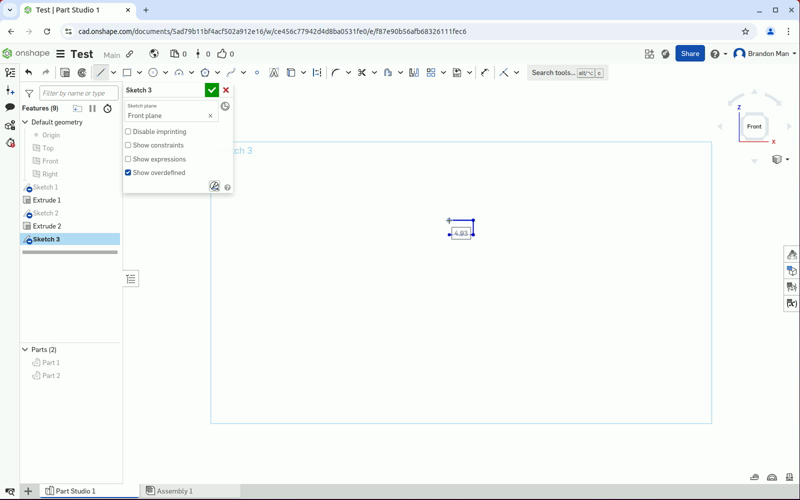
mouse_move(479, 220)
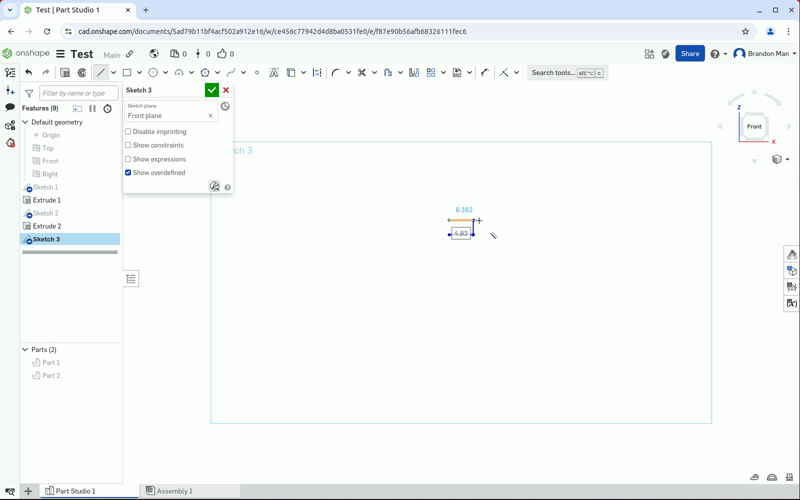
key_down(shift)
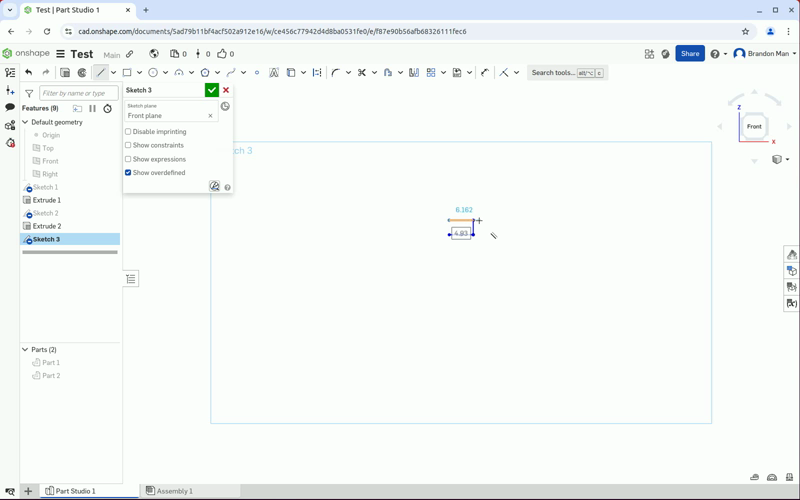
mouse_move(449, 234)
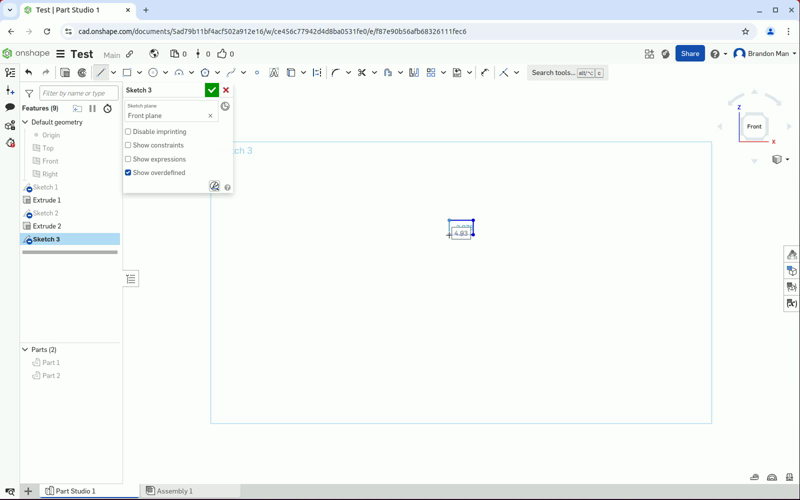
key_up(shift)
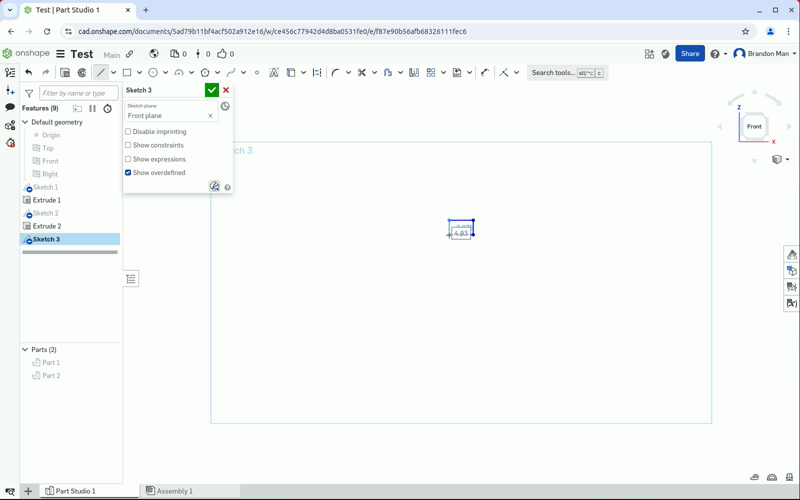
click(449, 234)
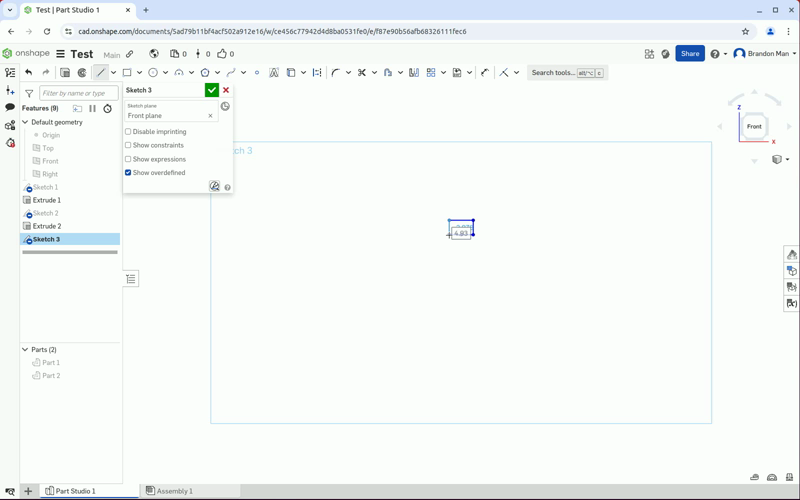
key(esc)
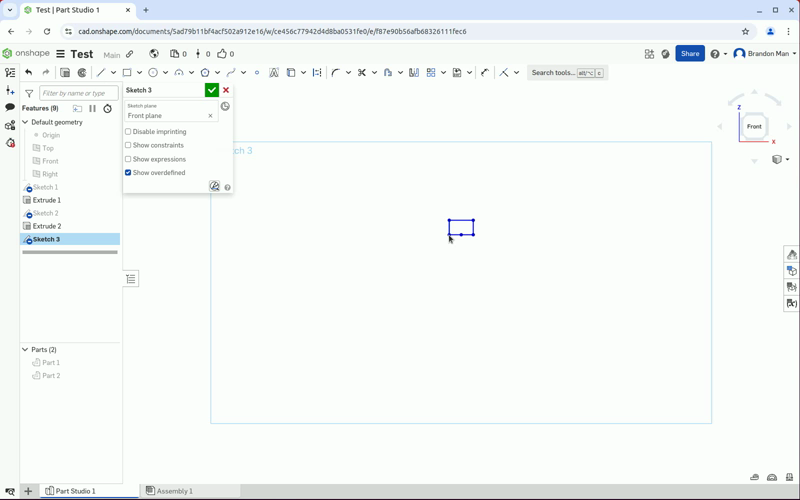
key(c)
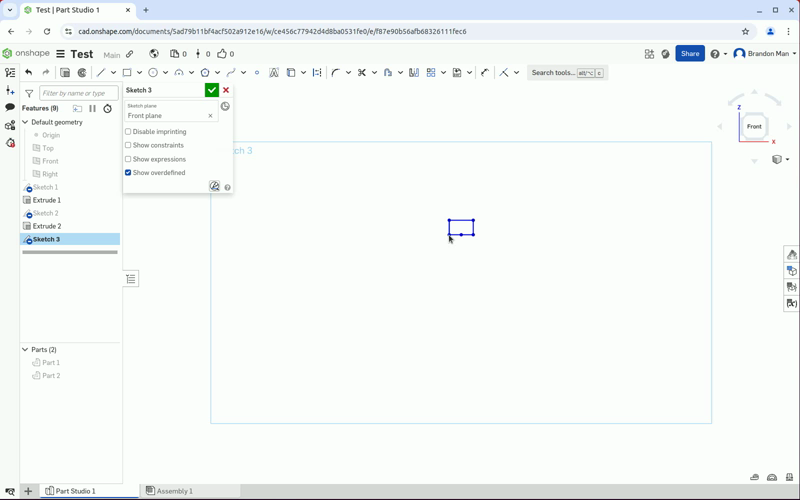
key_down(shift)
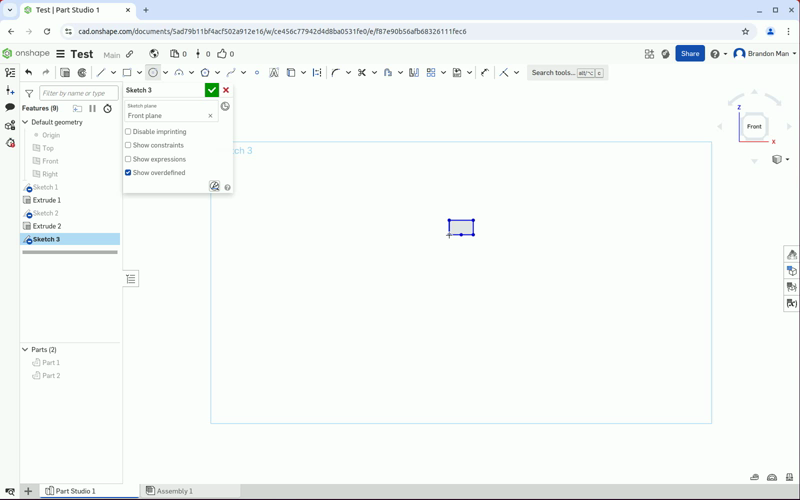
mouse_move(461, 227)
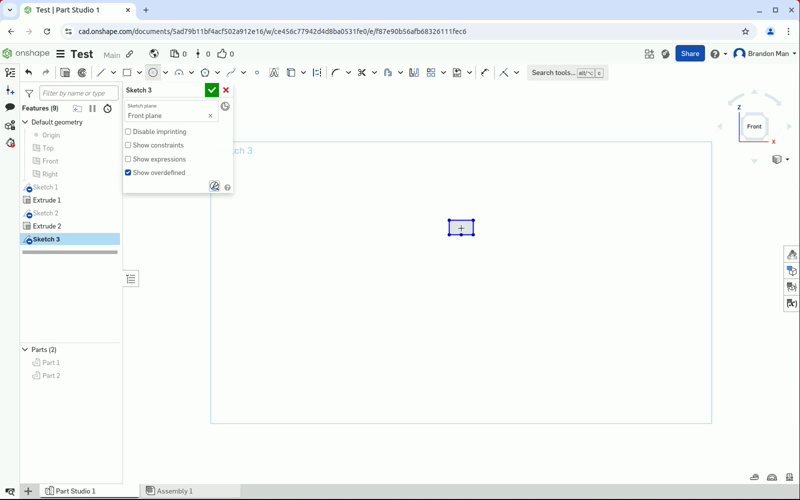
click(461, 227)
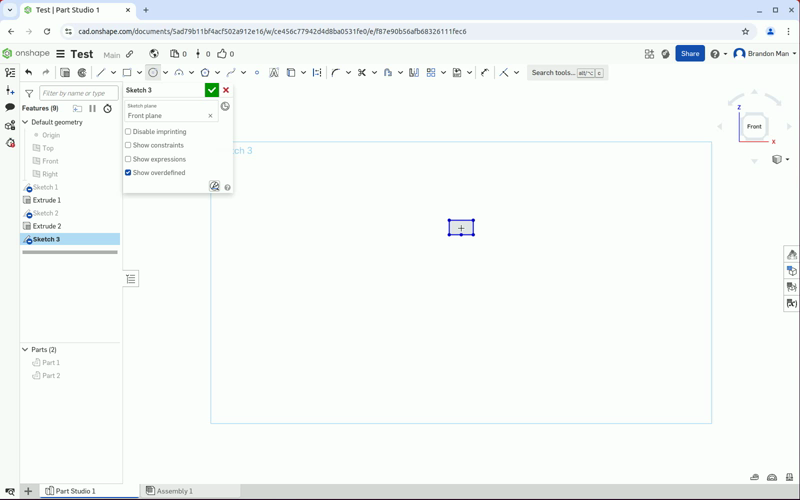
key_up(shift)
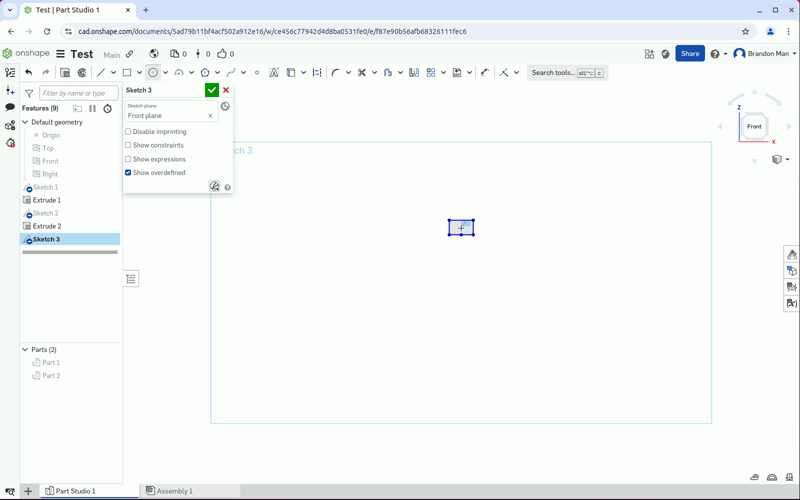
mouse_move(462, 227)
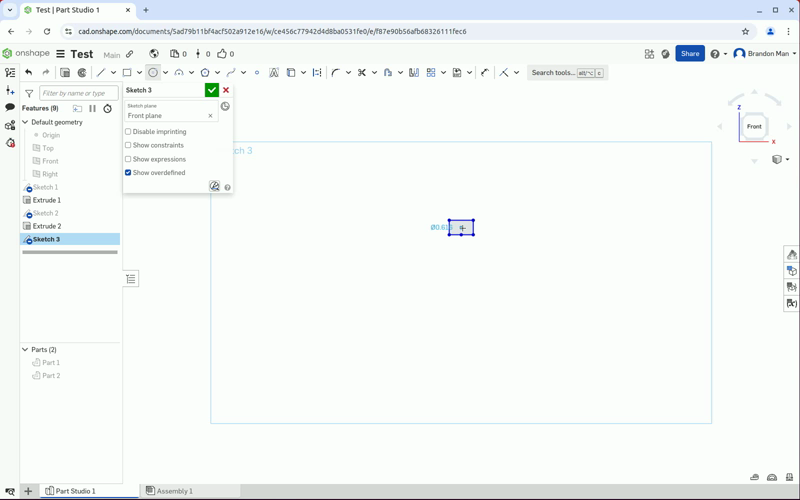
scroll(6)
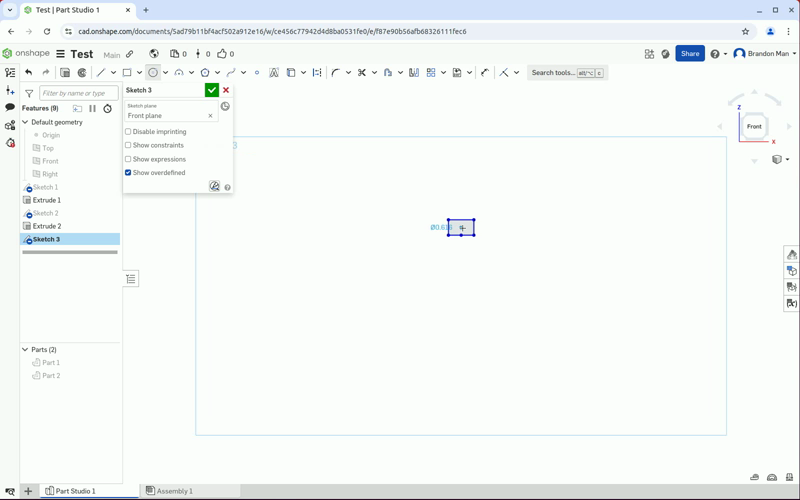
scroll(6)
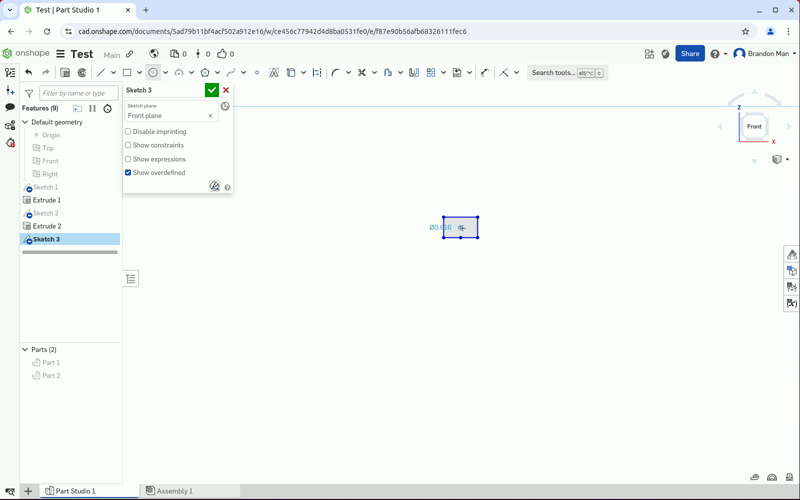
scroll(6)
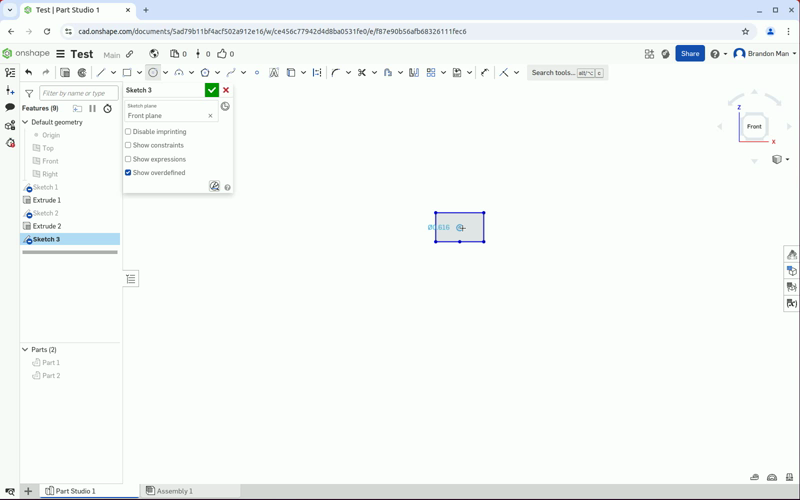
scroll(6)
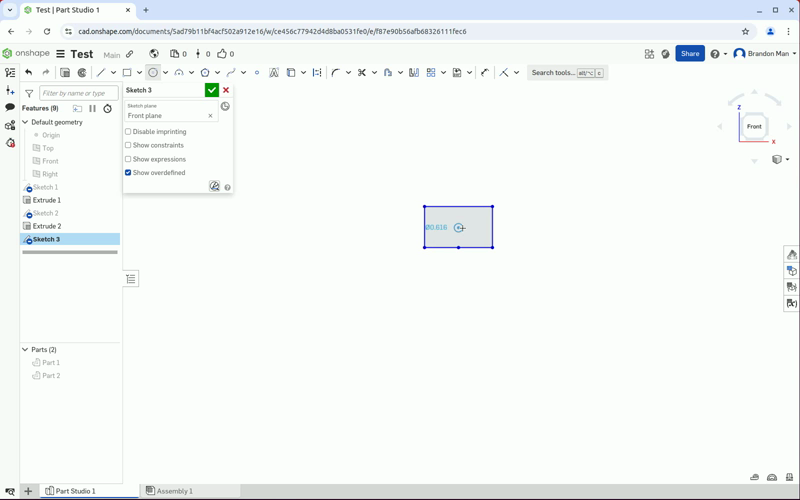
scroll(6)
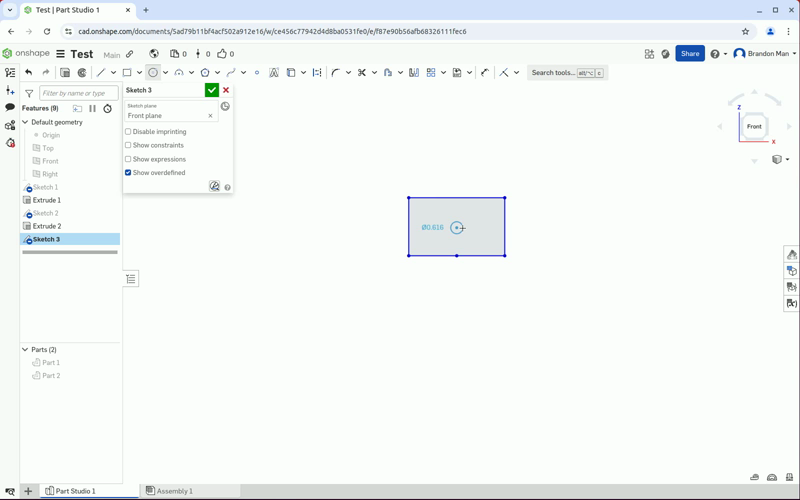
scroll(6)
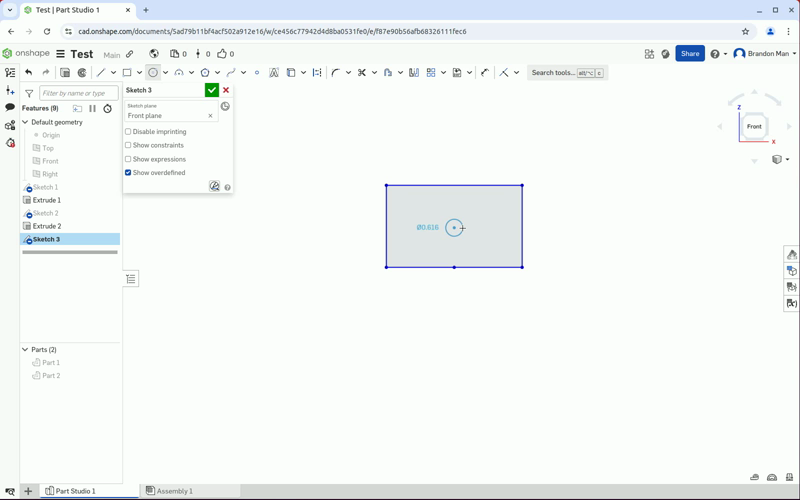
scroll(6)
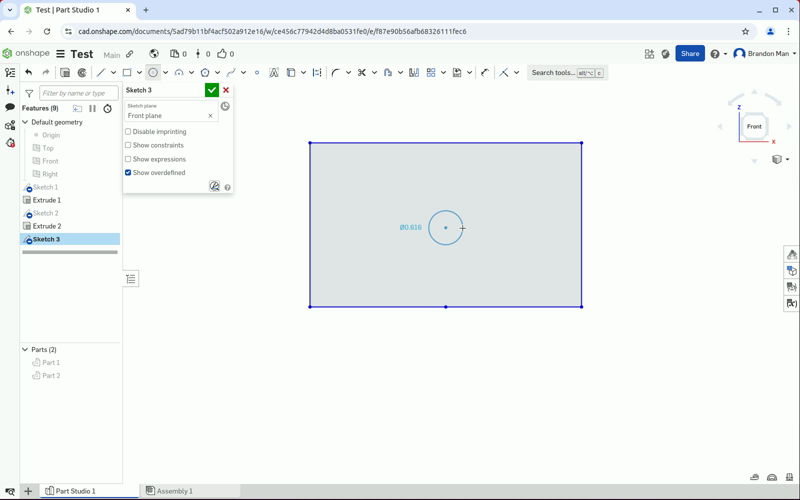
click(462, 227)
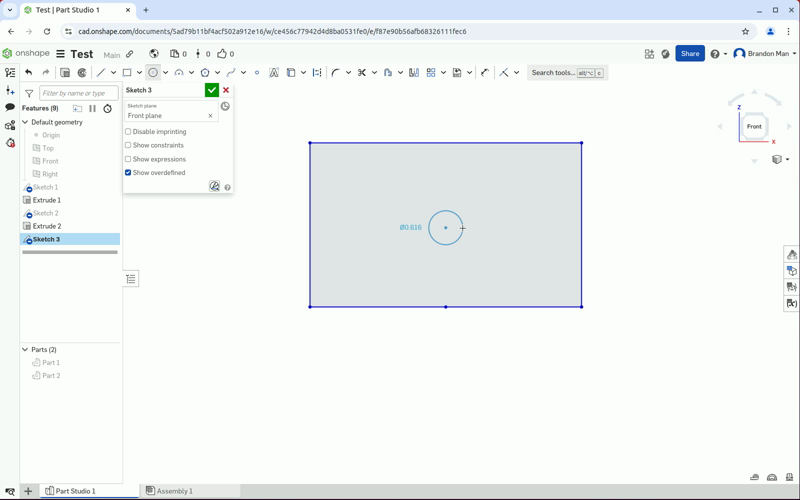
scroll(-6)
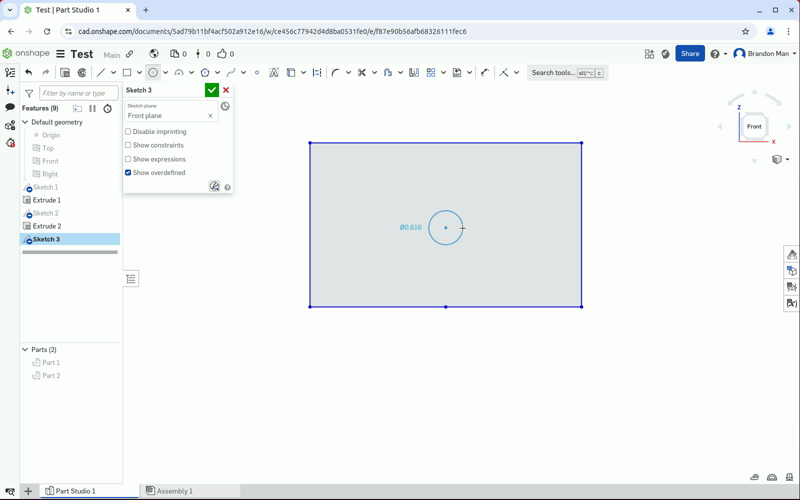
scroll(-6)
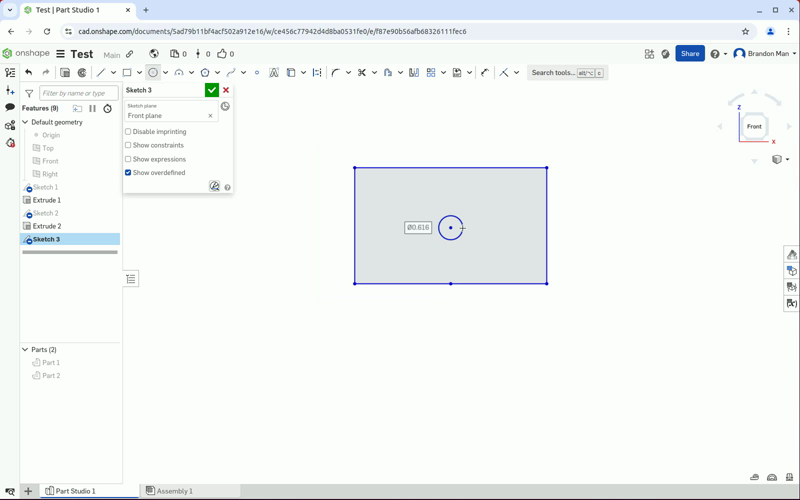
scroll(-6)
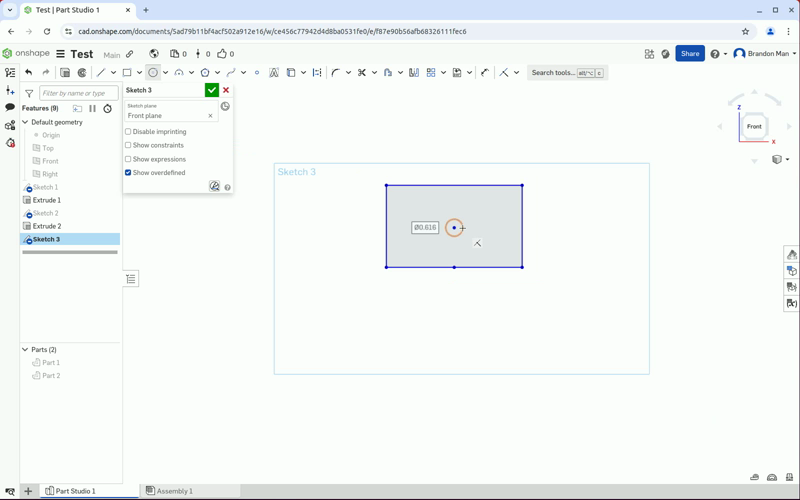
scroll(-6)
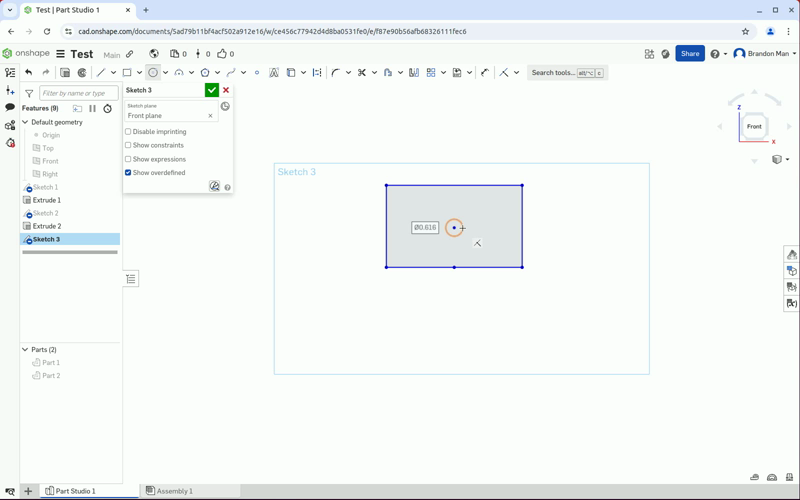
scroll(-6)
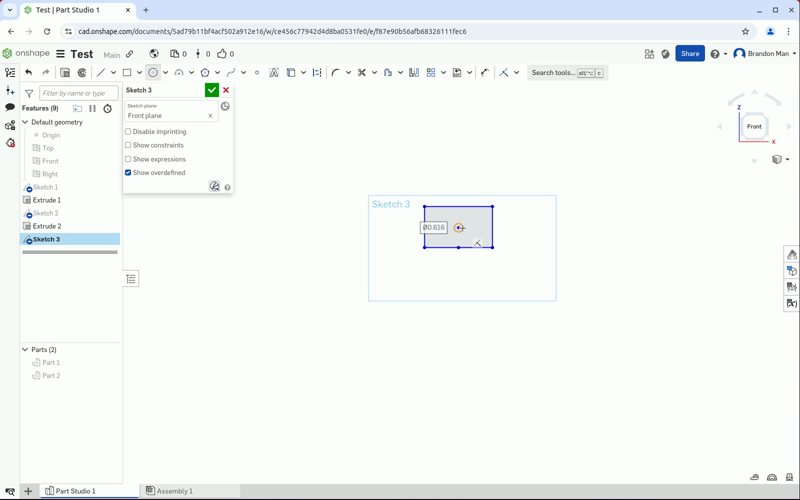
scroll(-6)
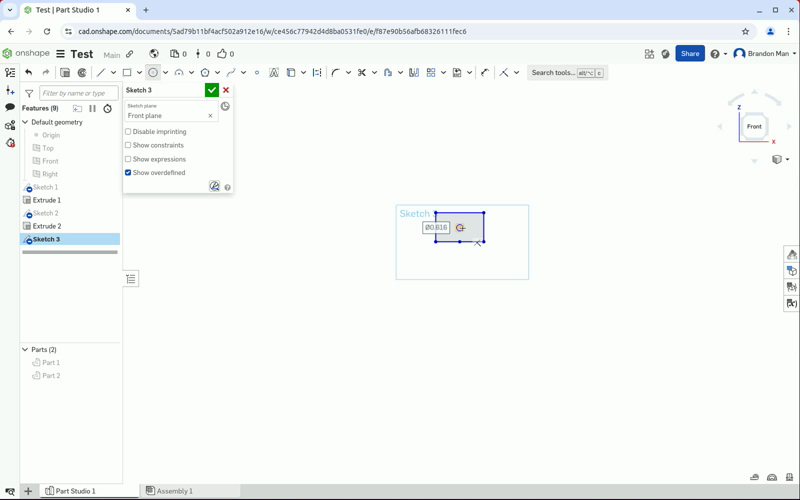
scroll(-6)
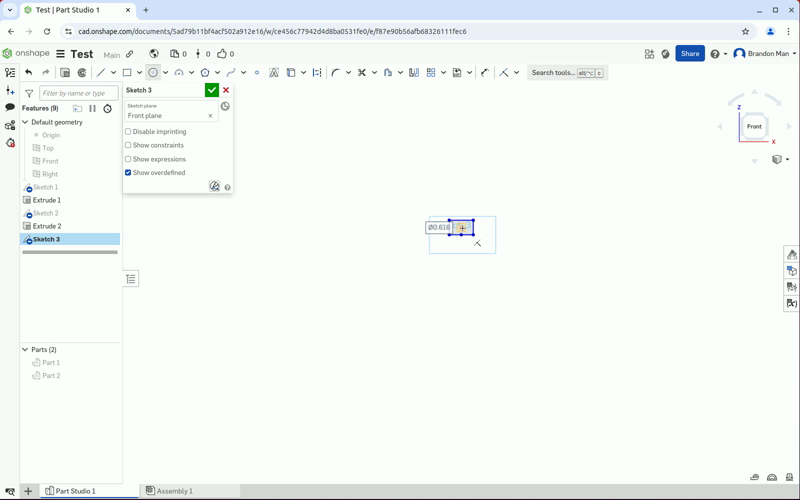
key(esc)
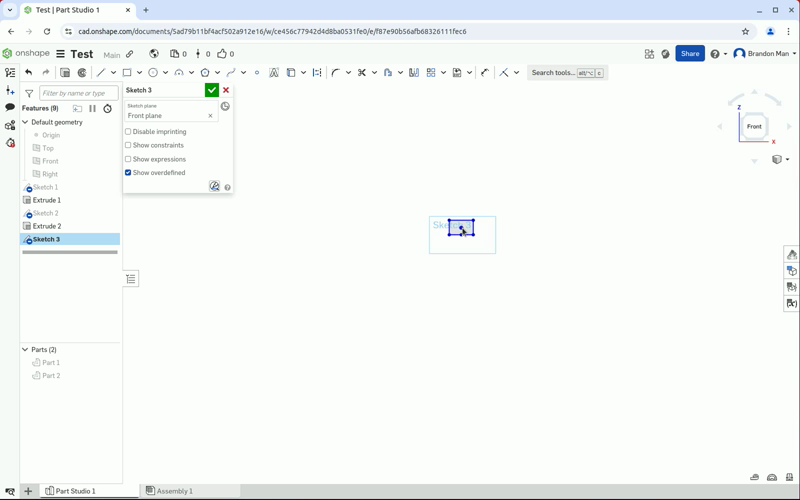
mouse_move(471, 223)
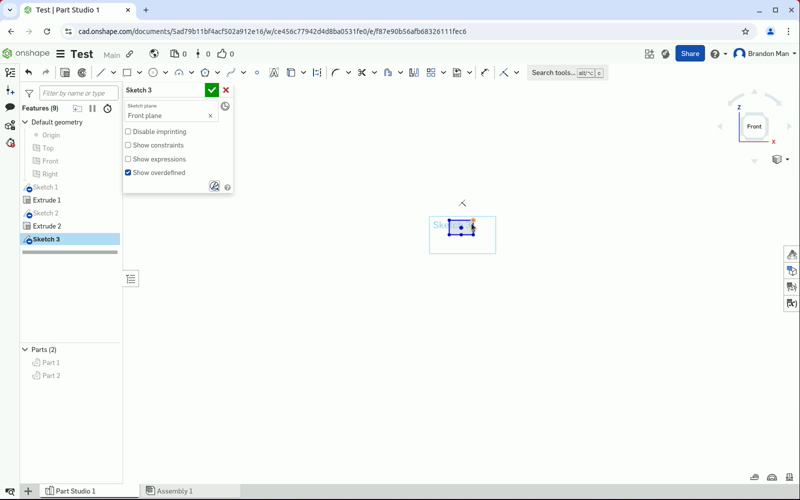
scroll(6)
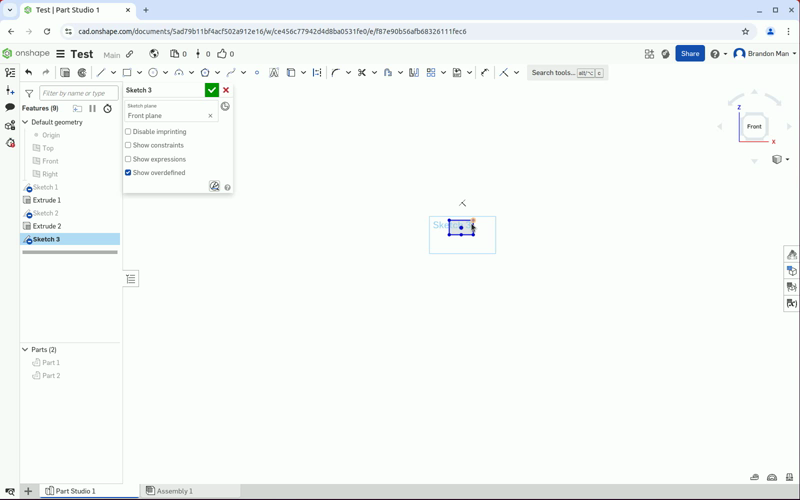
scroll(6)
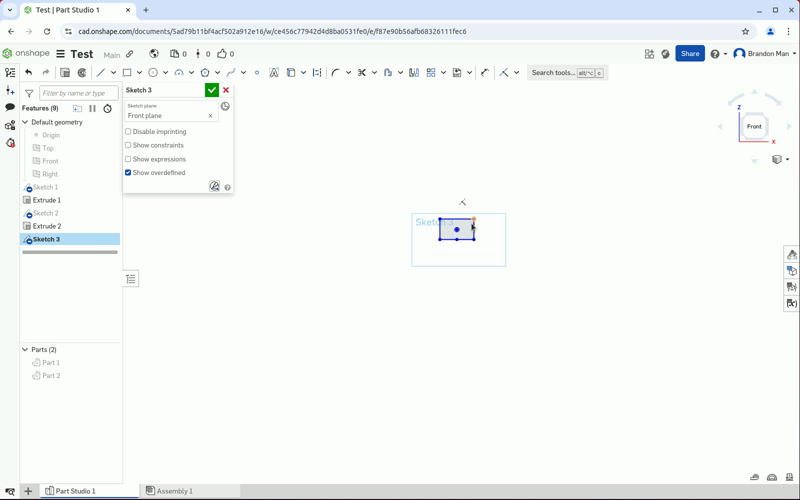
scroll(6)
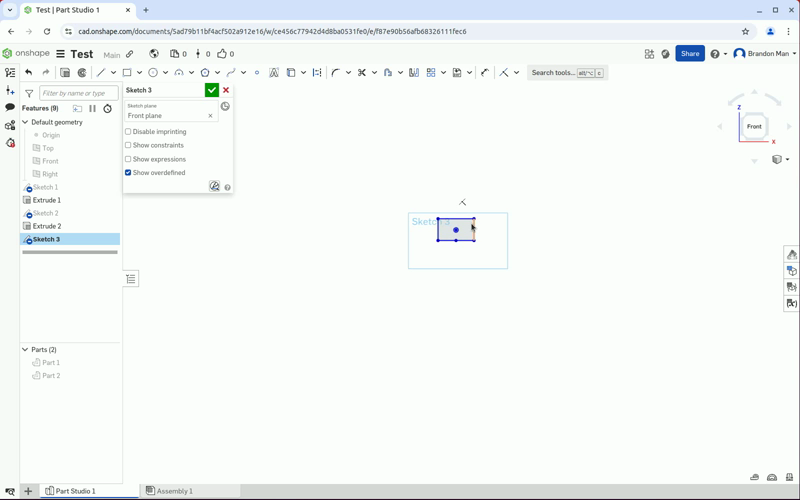
scroll(6)
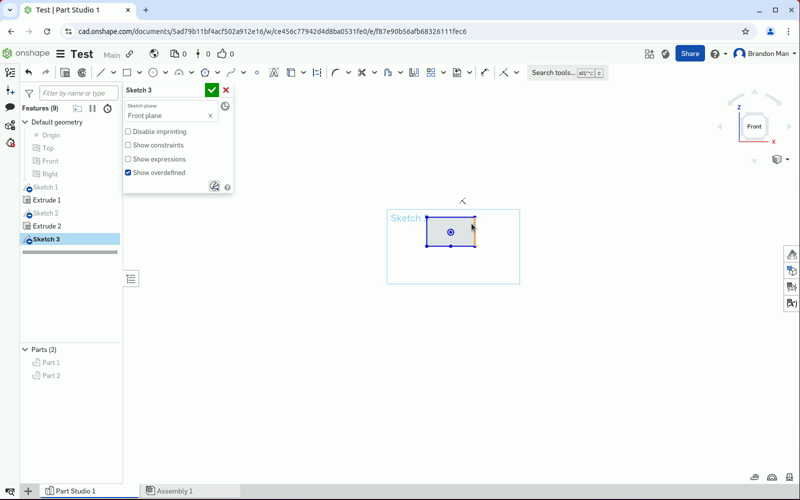
scroll(6)
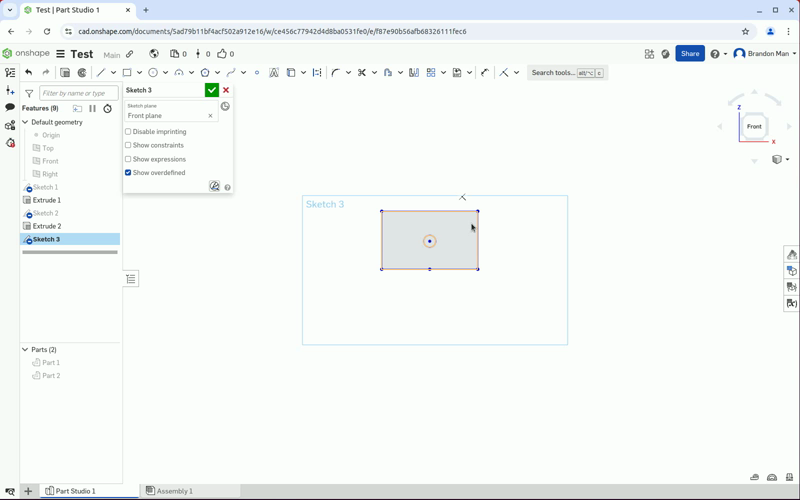
scroll(6)
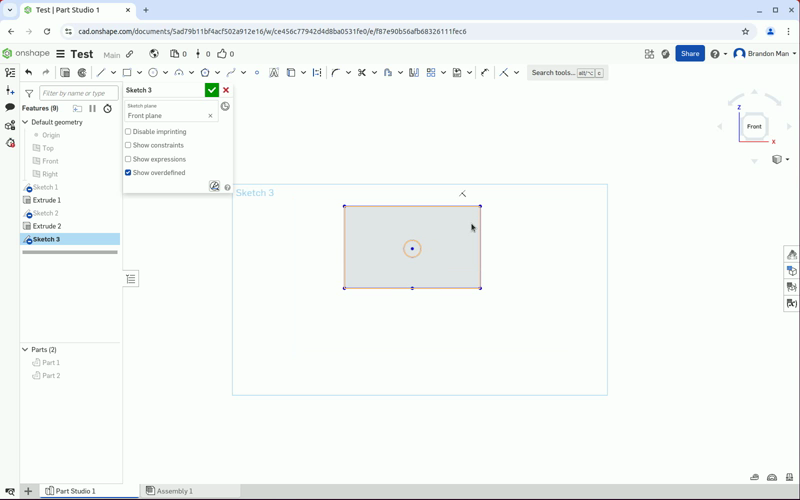
scroll(6)
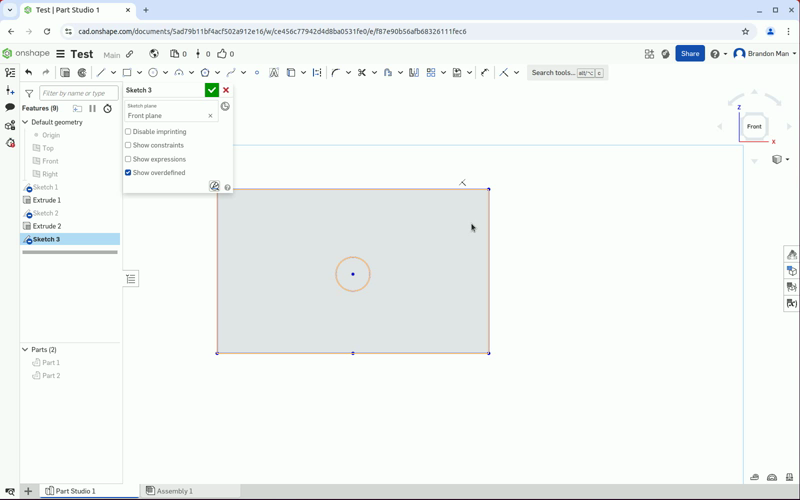
click(471, 223)
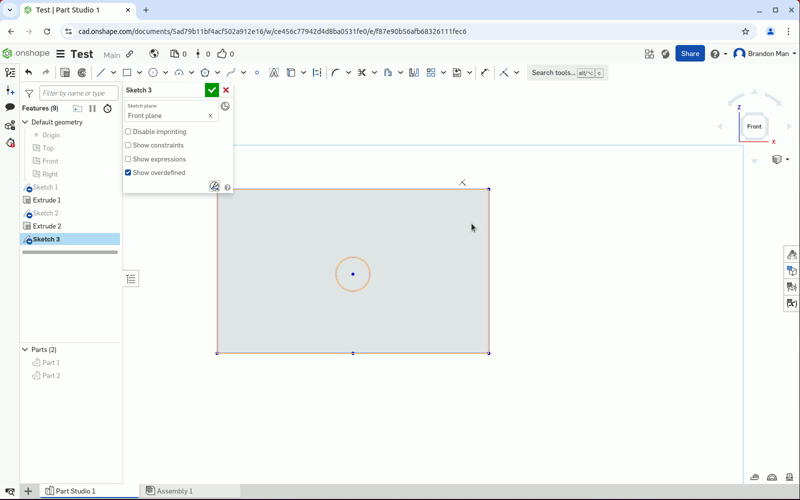
scroll(-6)
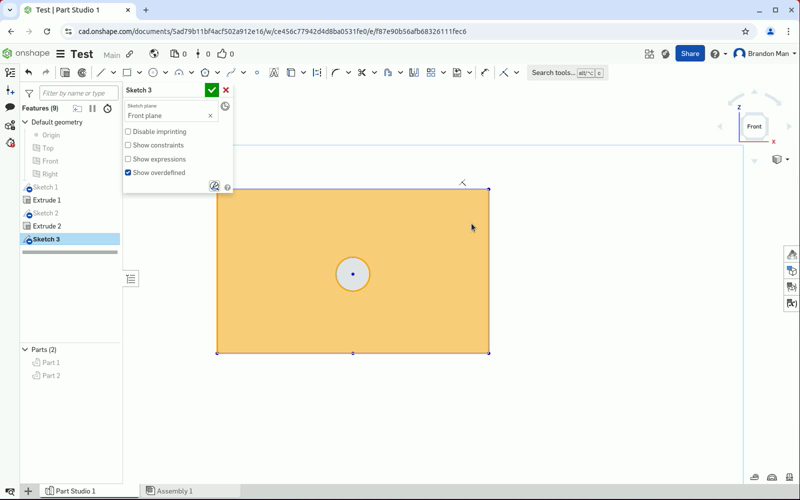
scroll(-6)
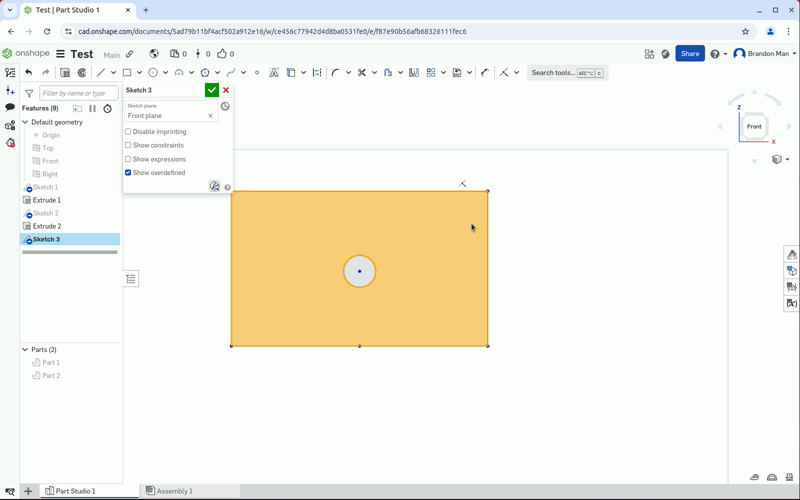
scroll(-6)
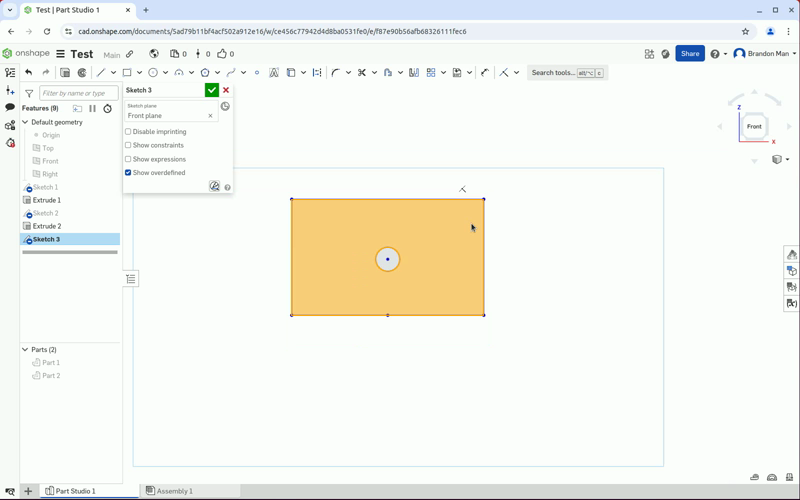
scroll(-6)
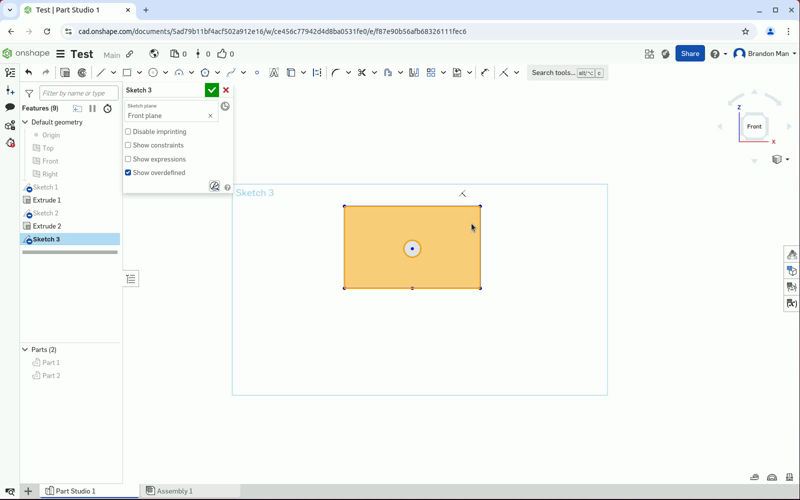
scroll(-6)
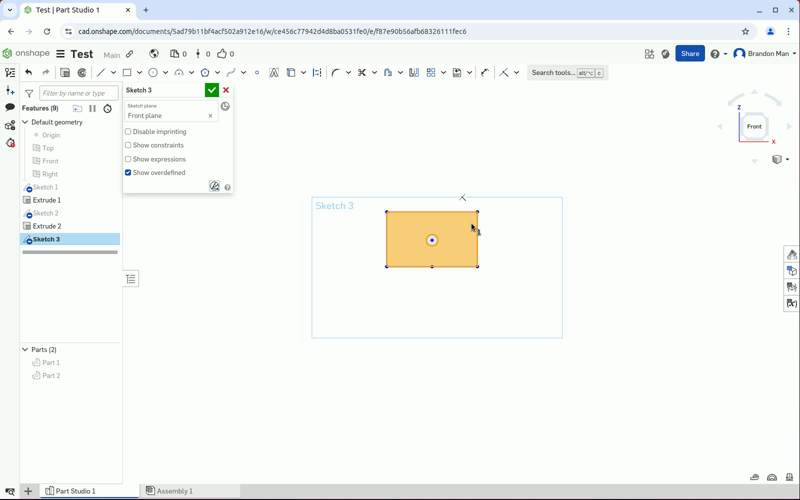
scroll(-6)
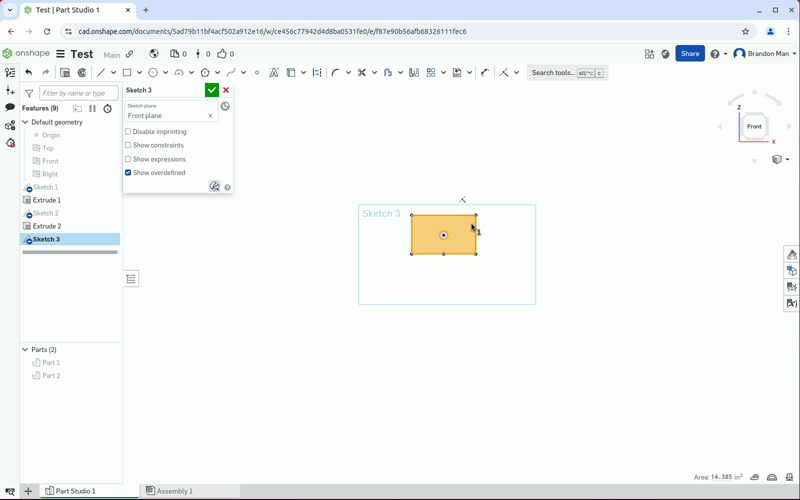
scroll(-6)
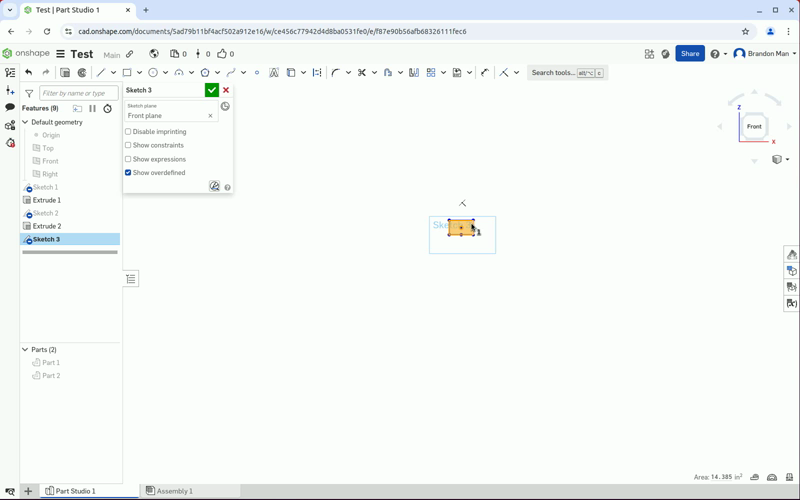
mouse_move(73, 352)
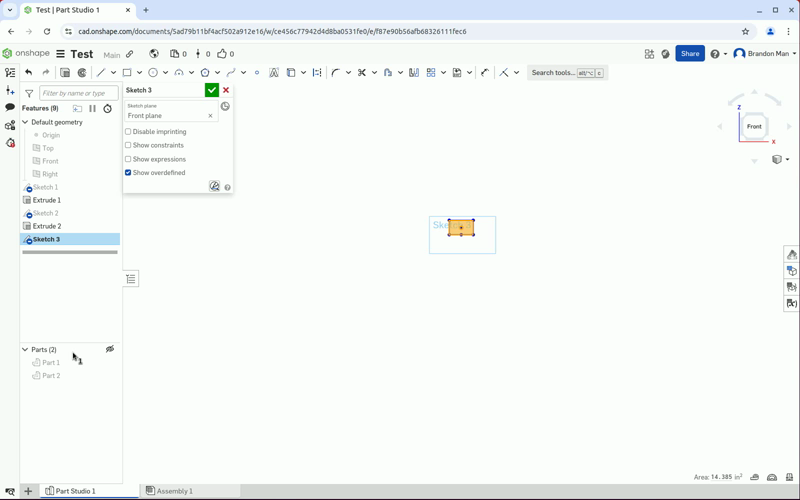
key(shift+y)
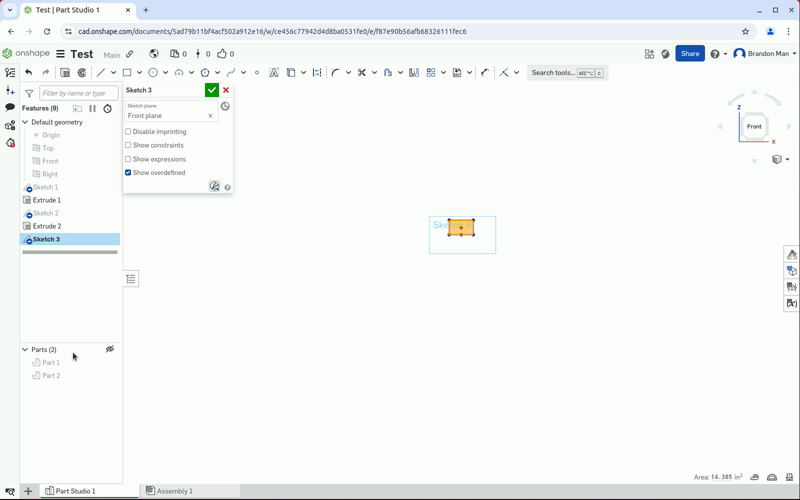
key(shift+e)
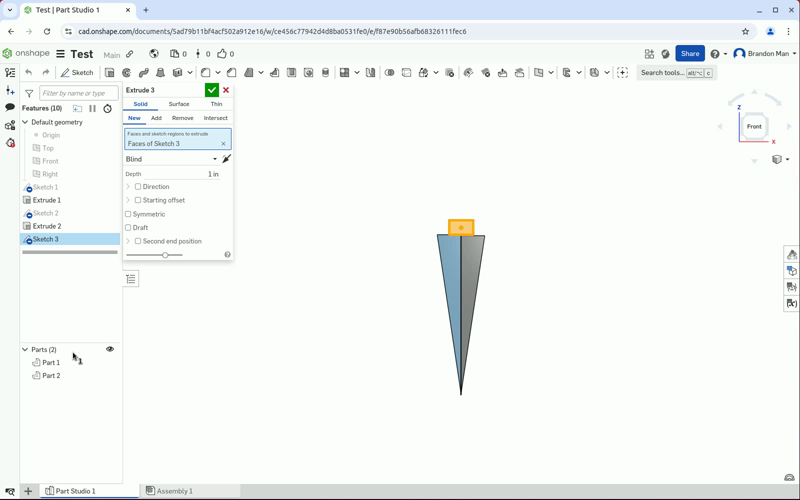
mouse_move(143, 106)
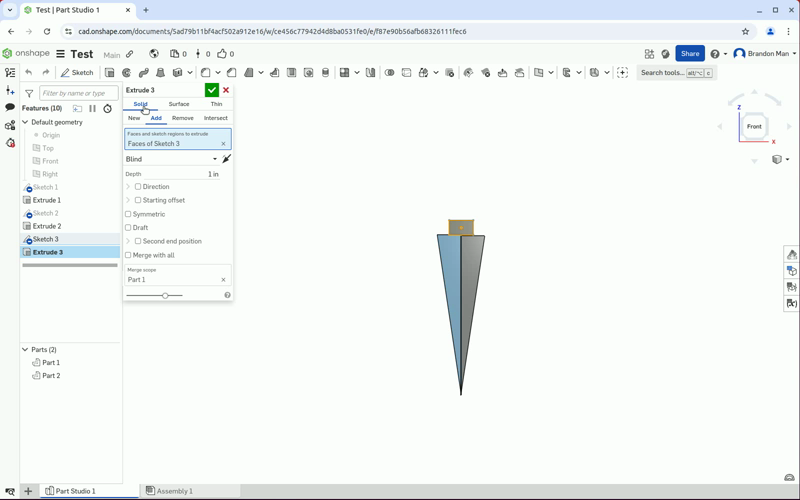
click(143, 106)
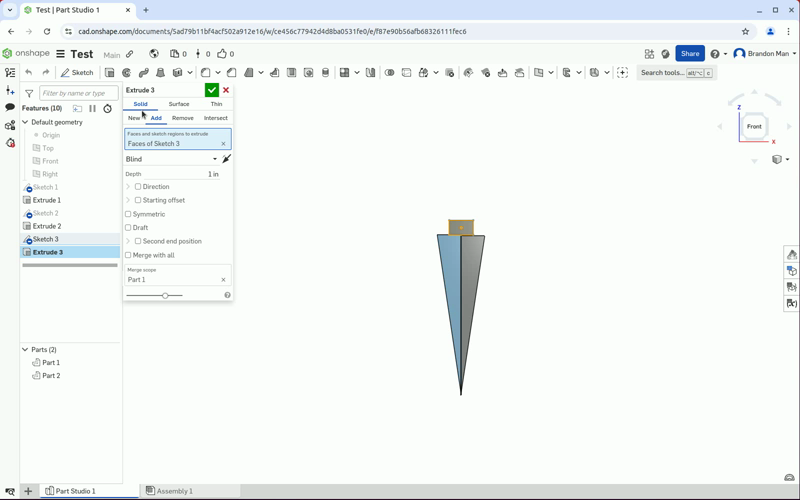
mouse_move(137, 120)
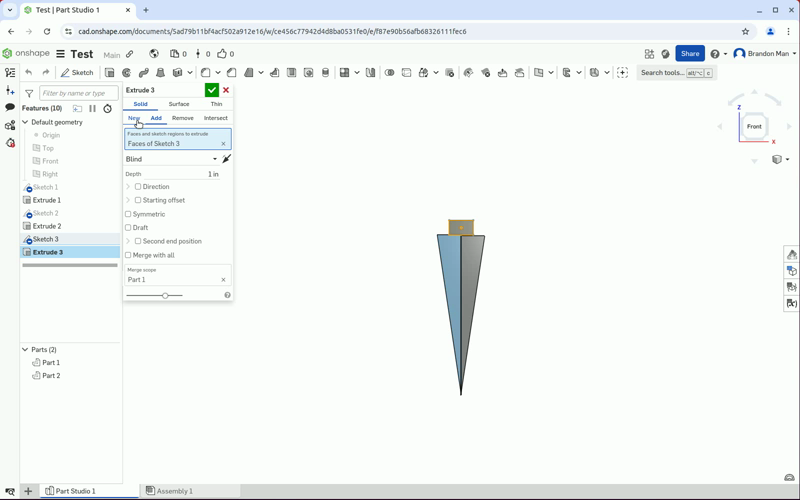
click(137, 120)
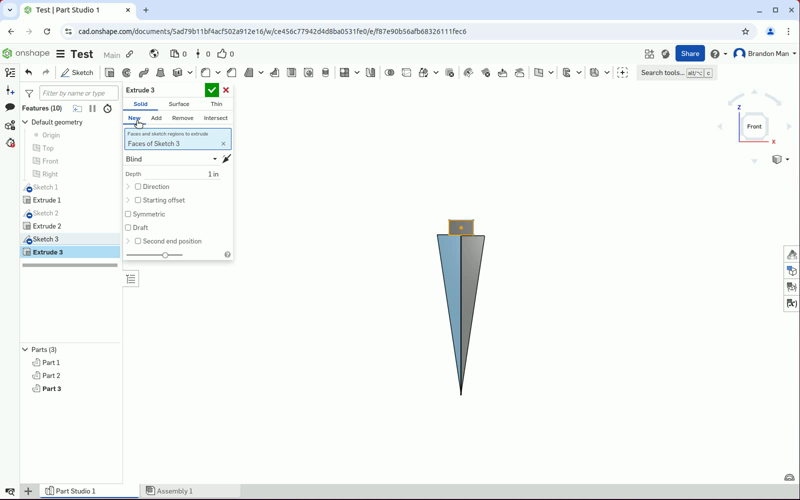
key(tab, 4)
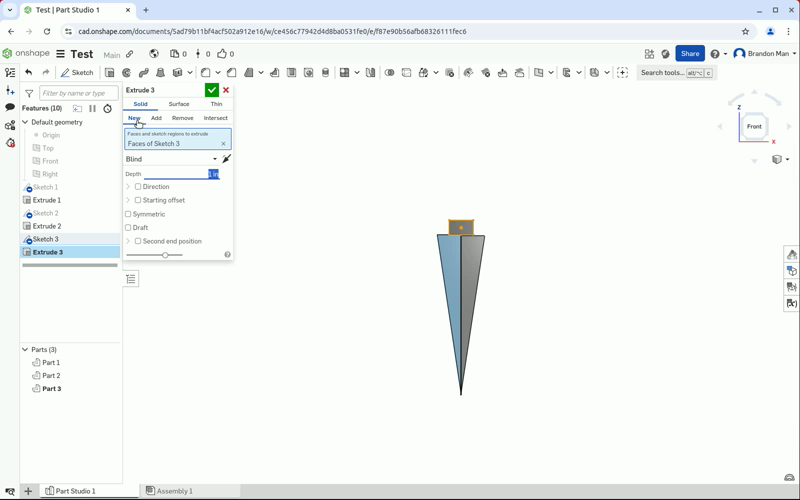
text(0.963)
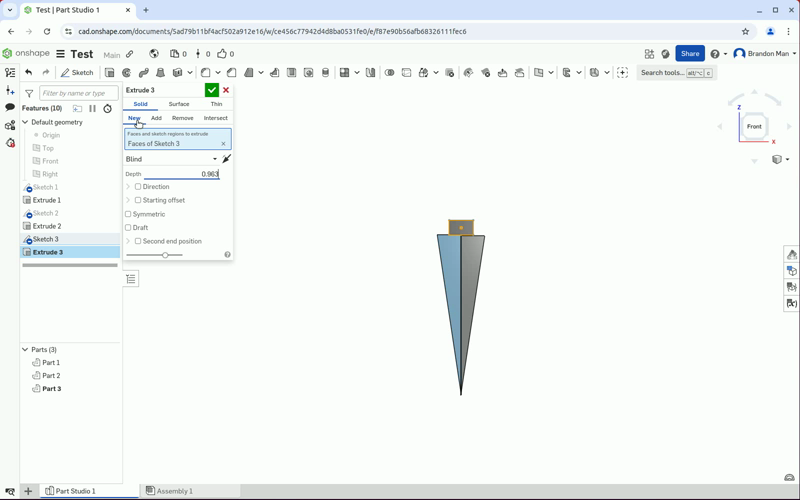
key(enter)
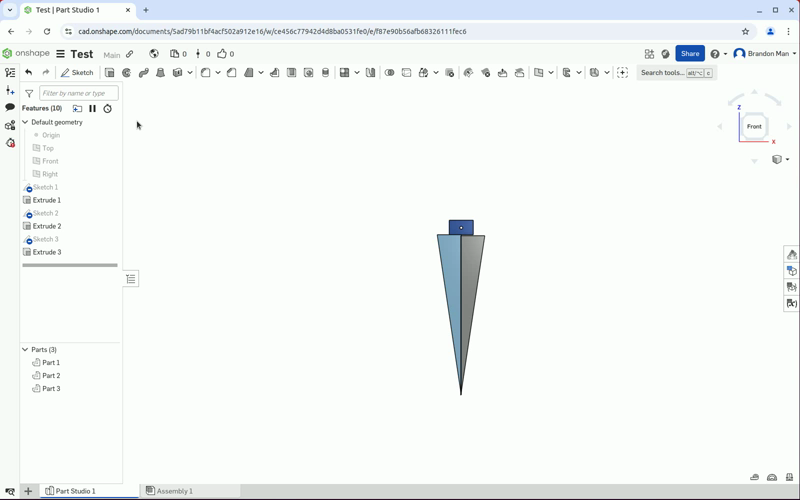
key(shift+h)
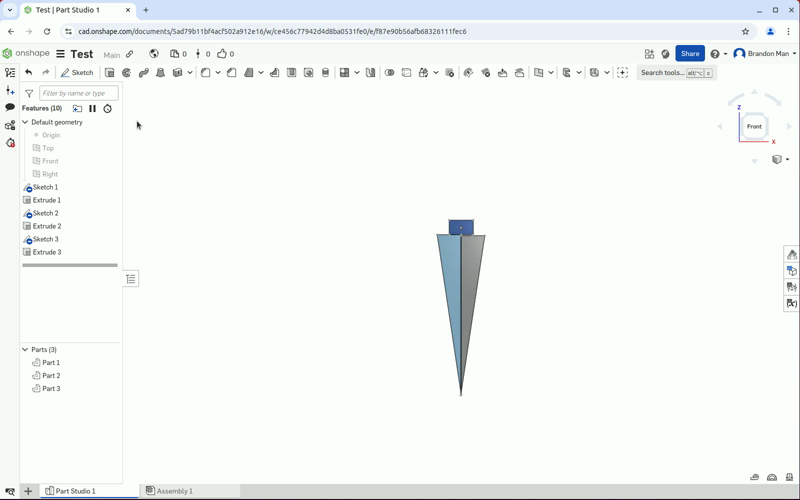
key(shift+h)
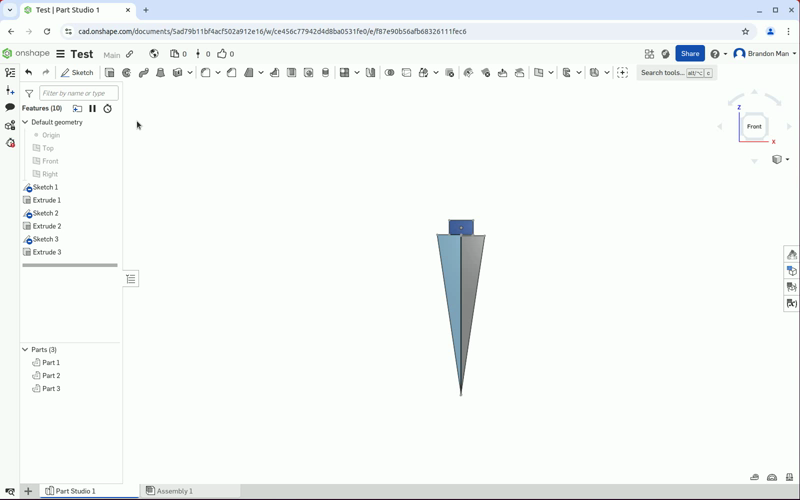
key(shift+7)
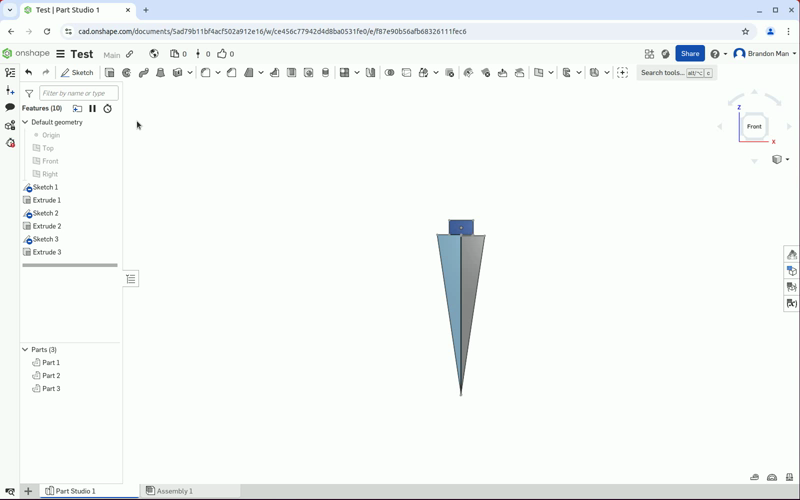
key(left, 2)
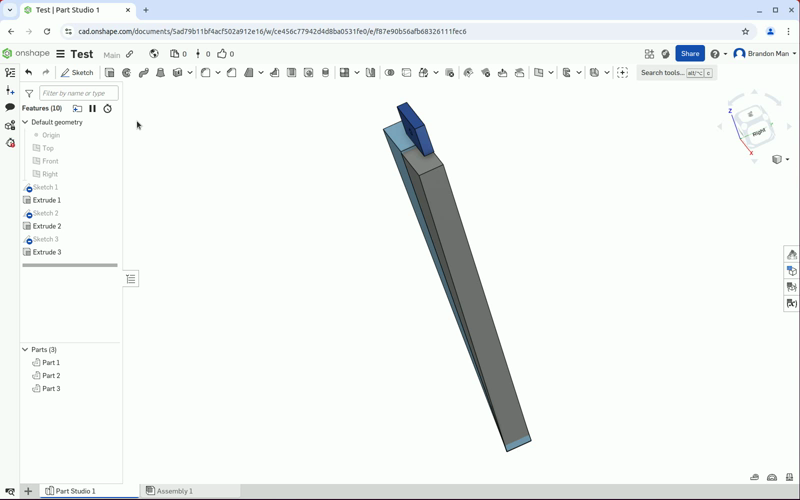
key(down, 2)
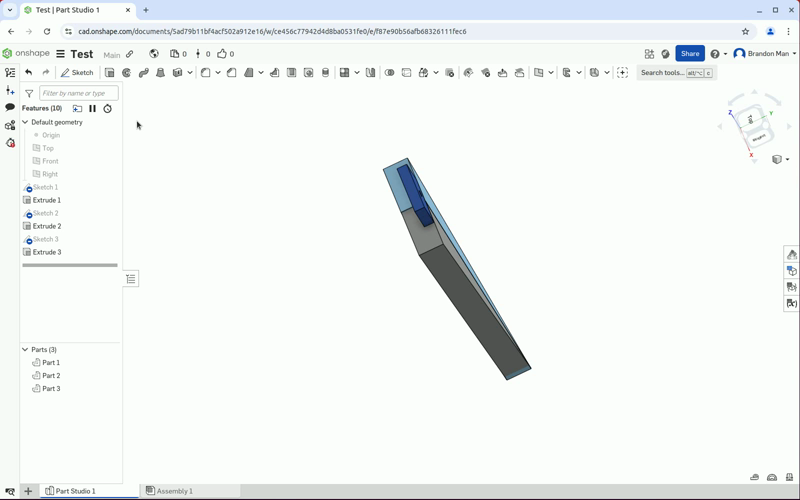
key(up, 2)
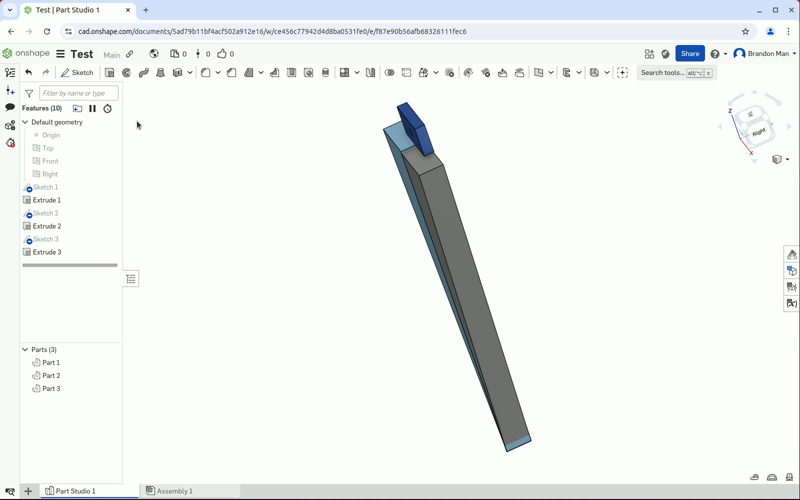
key(right, 2)
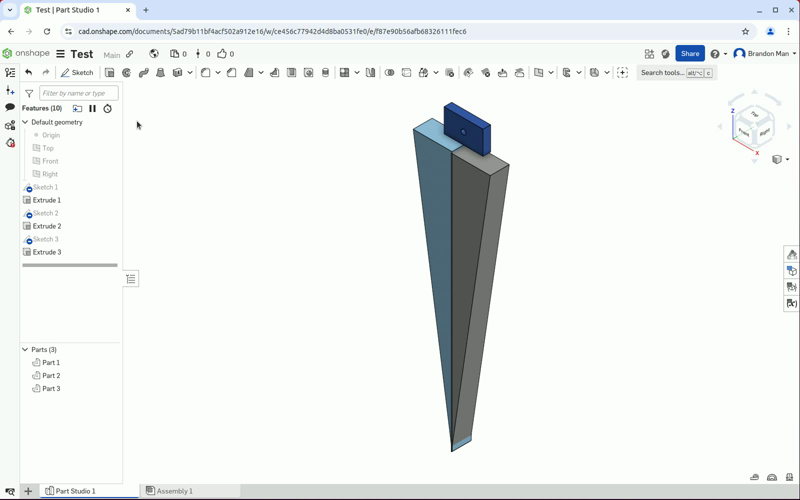
mouse_move(73, 189)
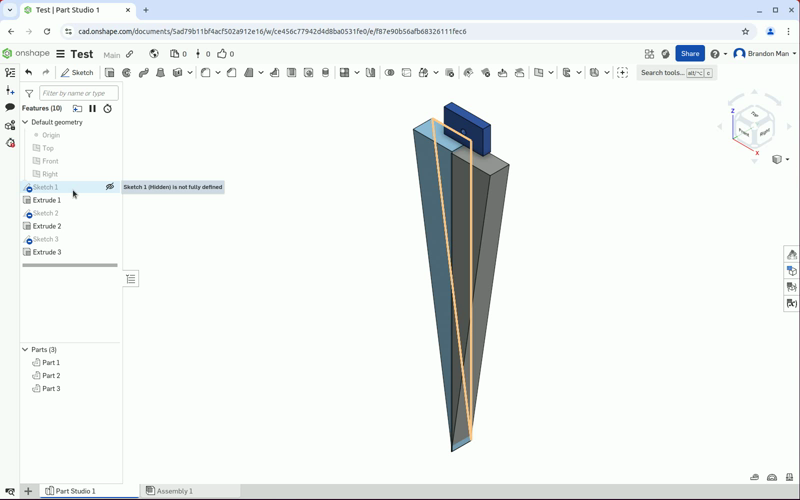
click(73, 189)